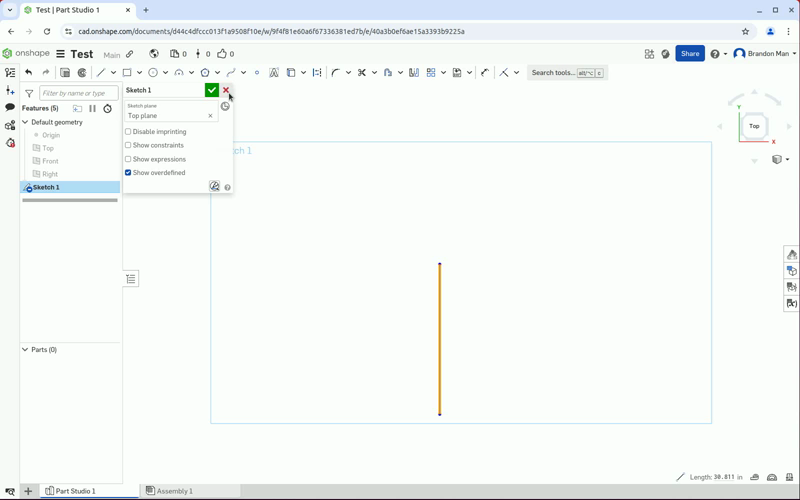
key(shift+h)
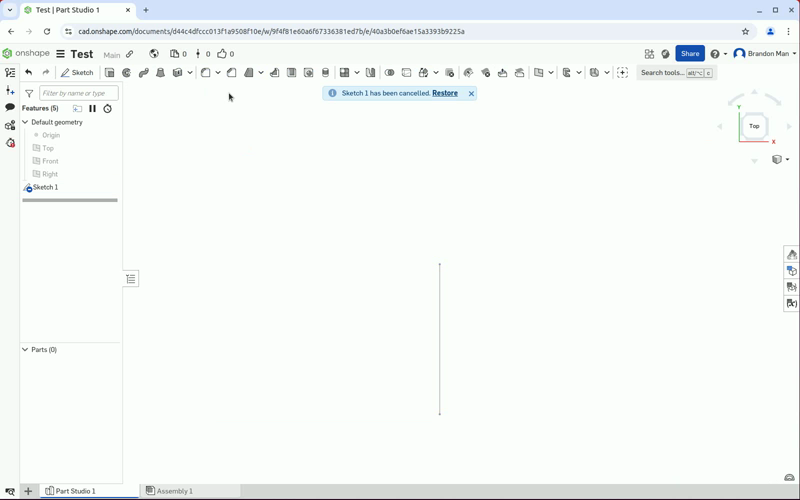
key(shift+s)
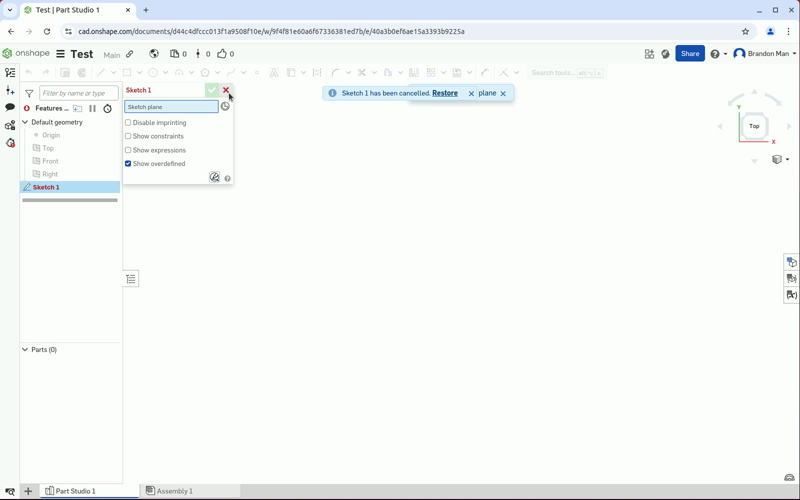
mouse_move(73, 150)
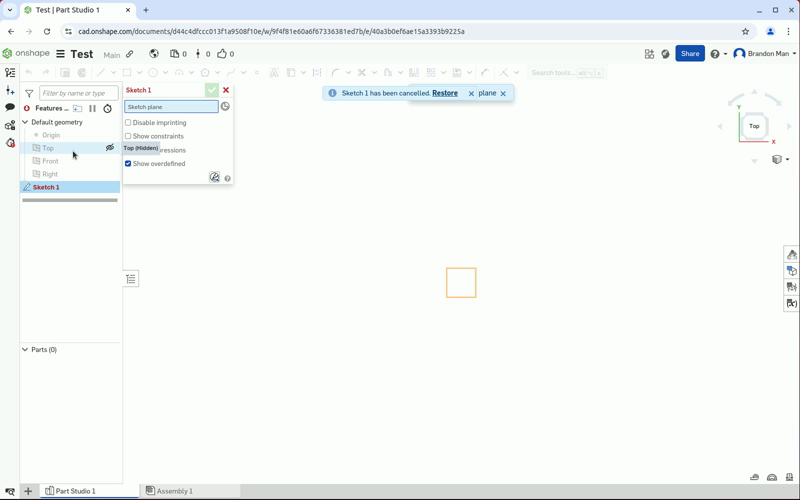
click(73, 150)
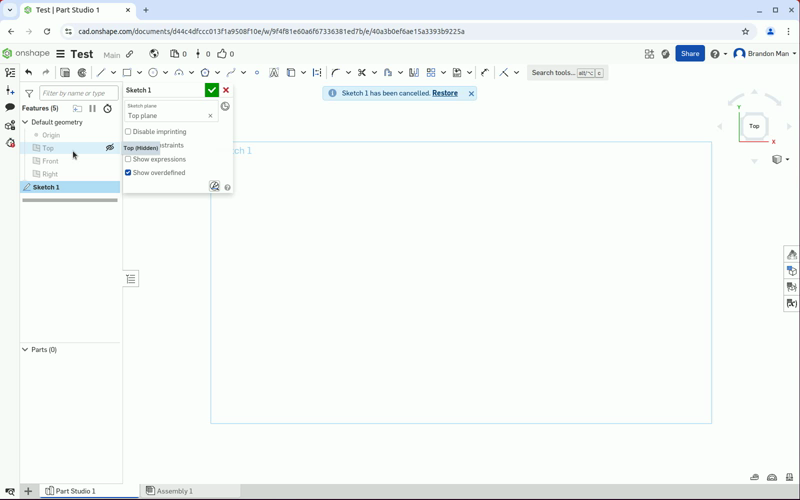
mouse_move(73, 352)
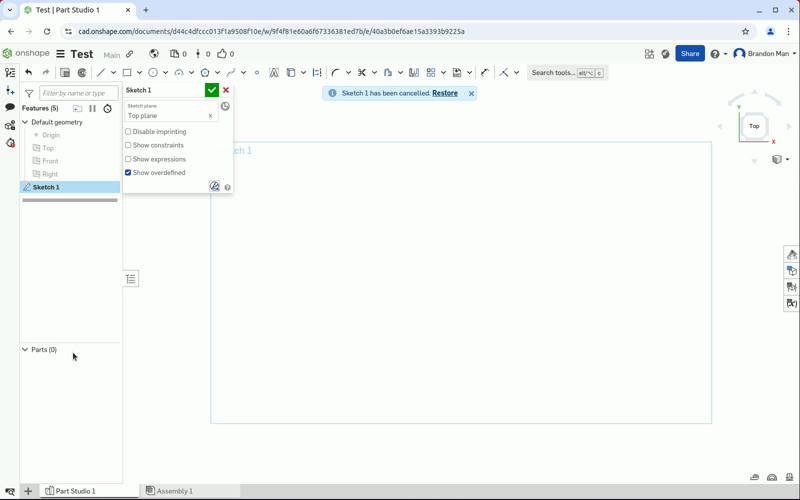
key(y)
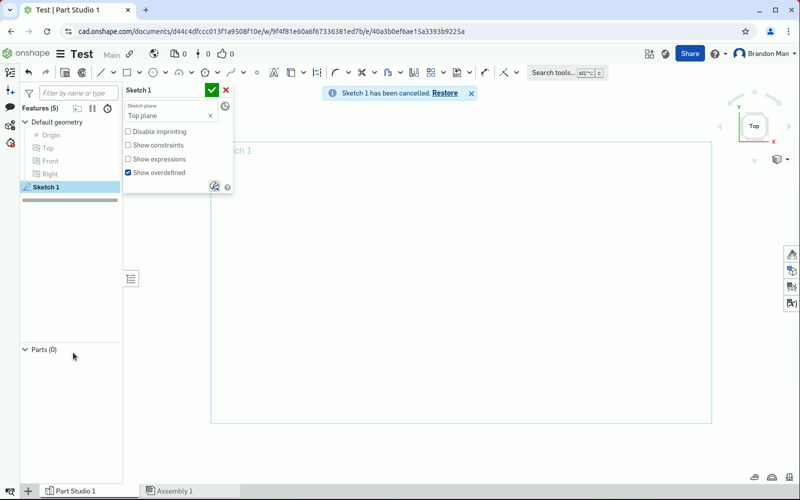
key(l)
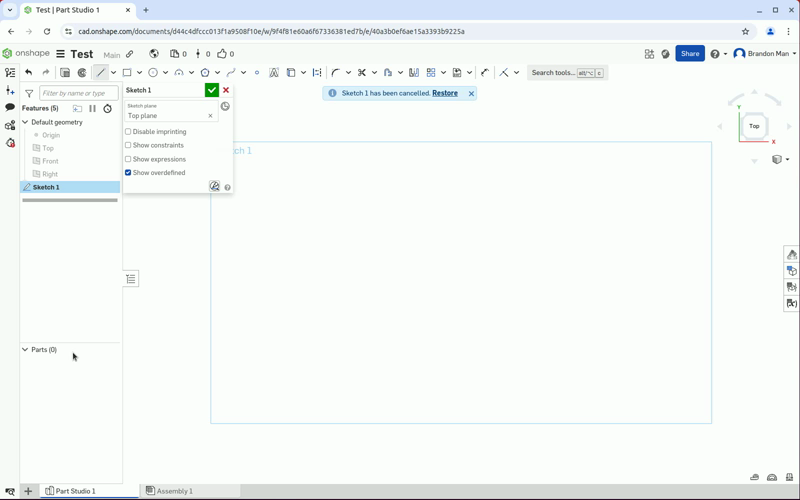
key_down(shift)
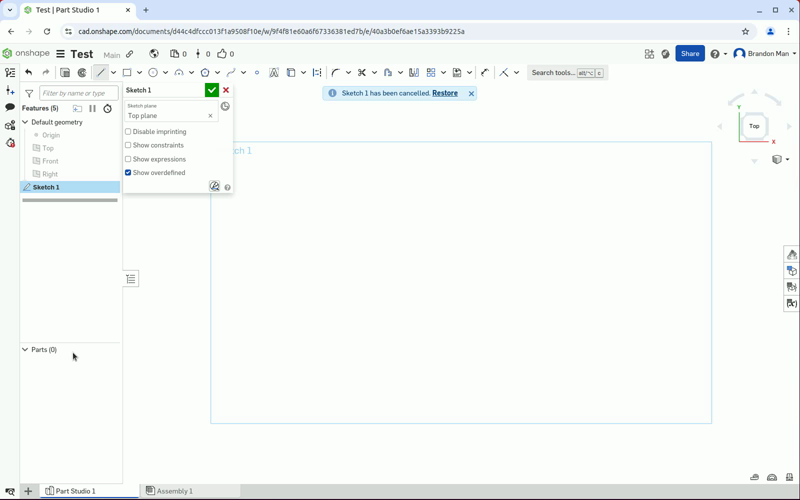
mouse_move(460, 282)
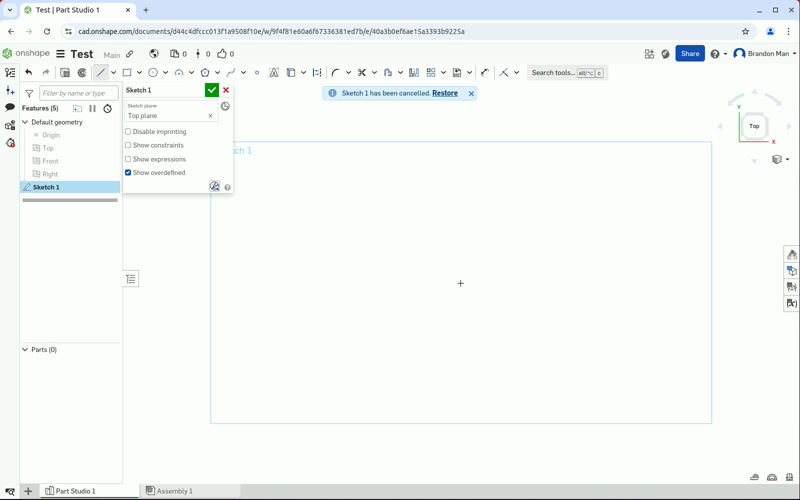
click(460, 282)
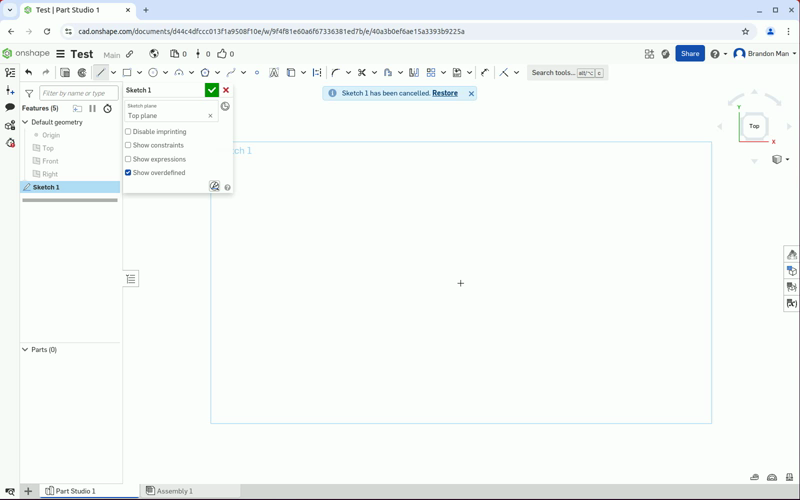
key_up(shift)
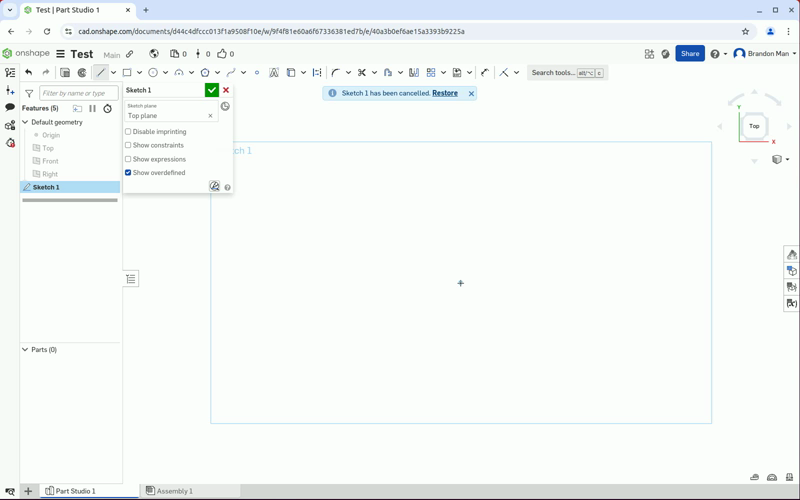
key_down(shift)
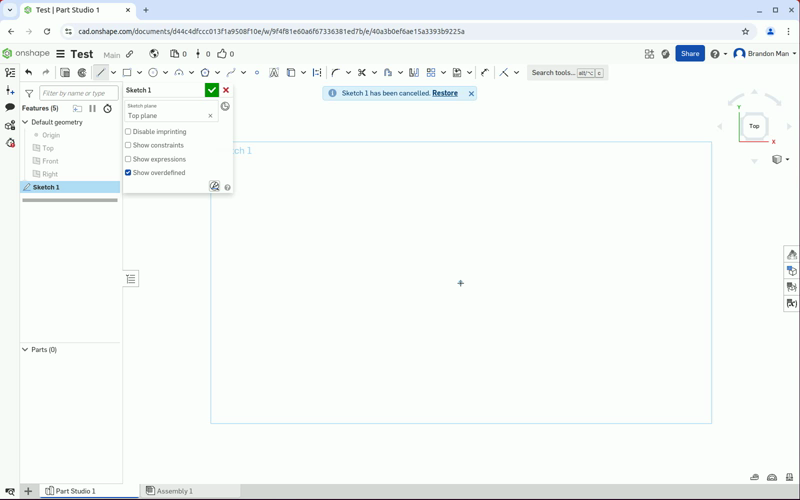
mouse_move(490, 282)
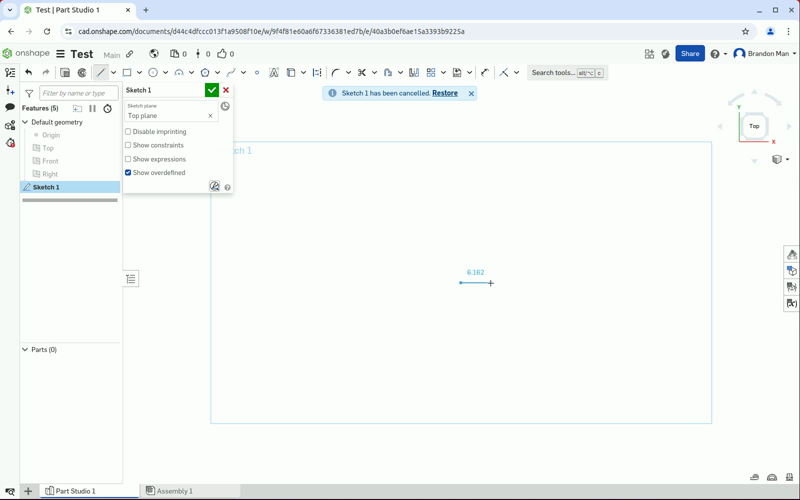
mouse_move(495, 282)
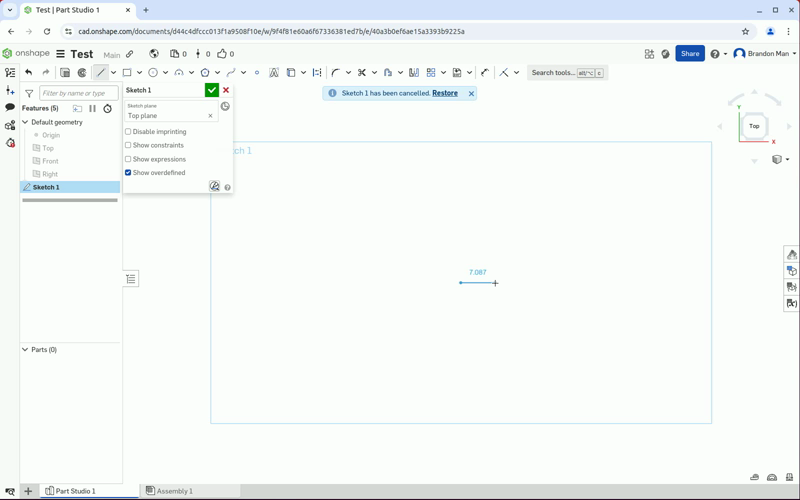
click(495, 282)
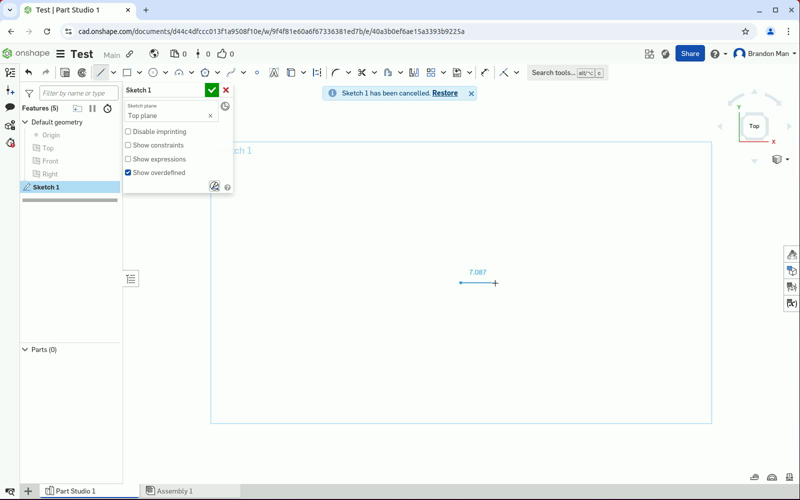
key_up(shift)
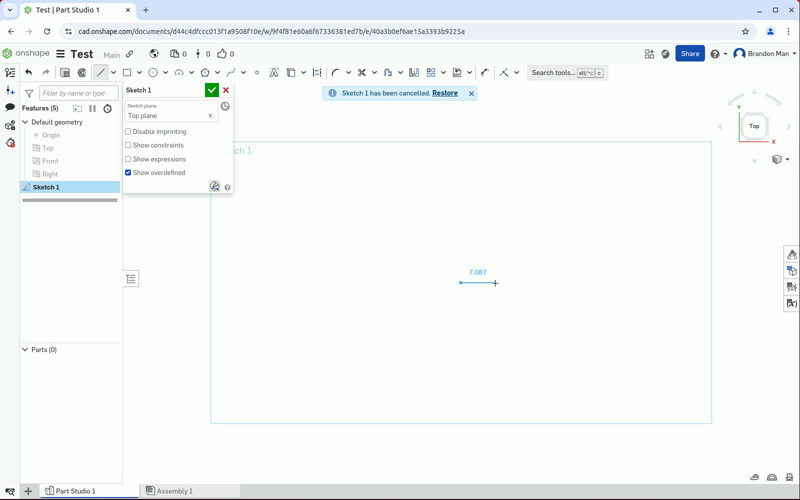
key_down(shift)
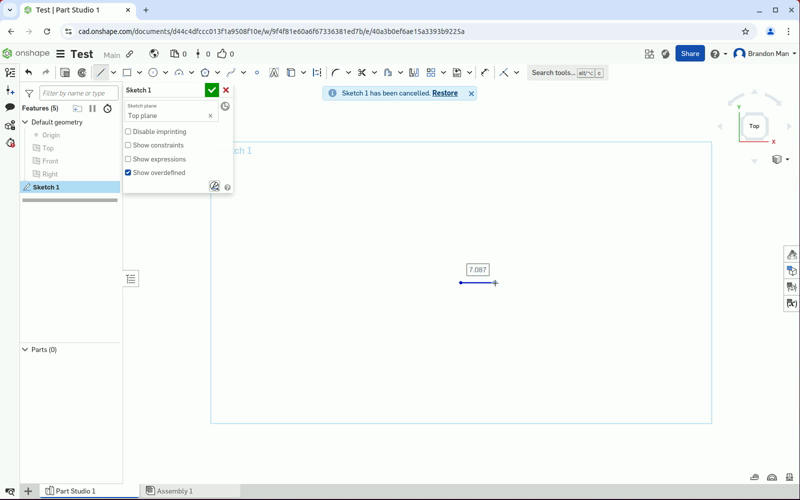
mouse_move(495, 192)
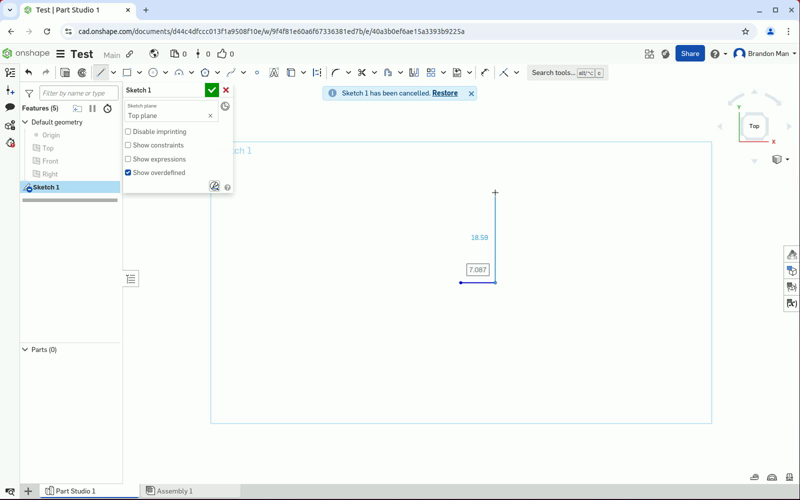
click(495, 192)
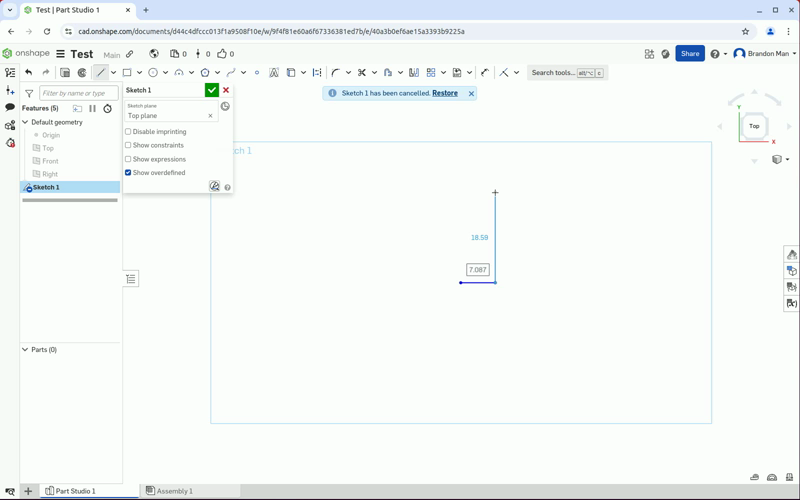
key_up(shift)
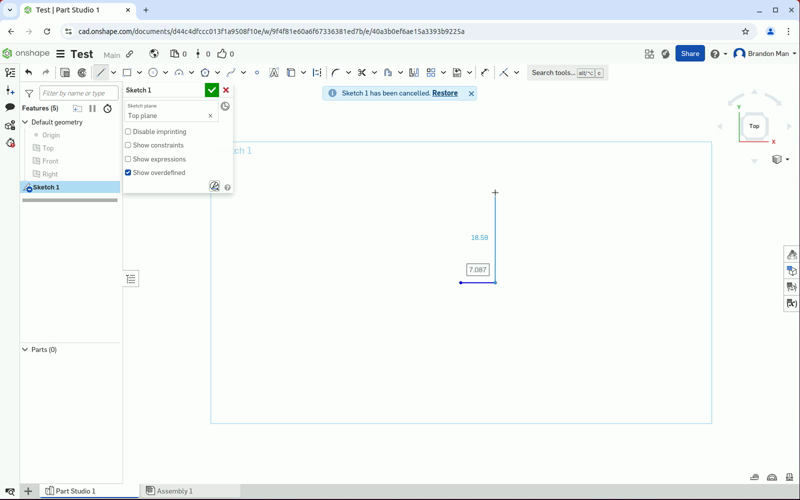
key_down(shift)
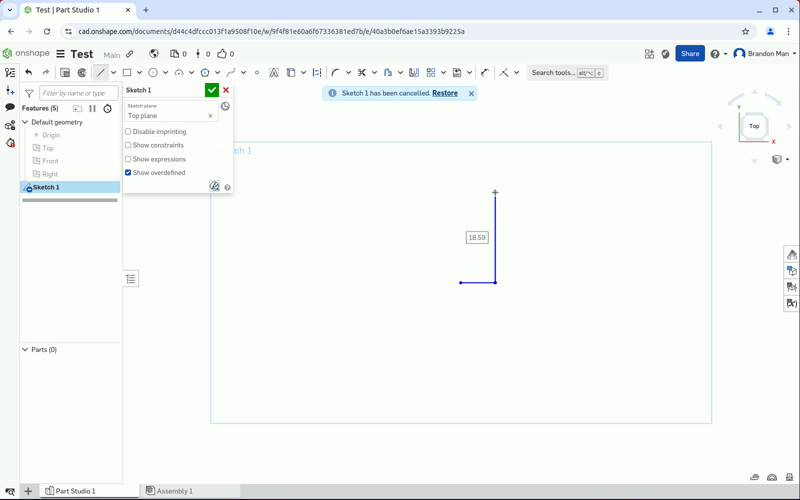
mouse_move(525, 192)
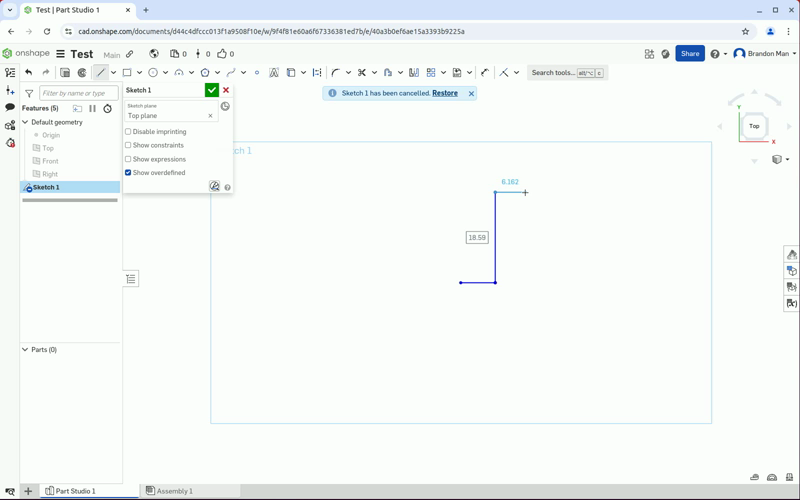
mouse_move(460, 192)
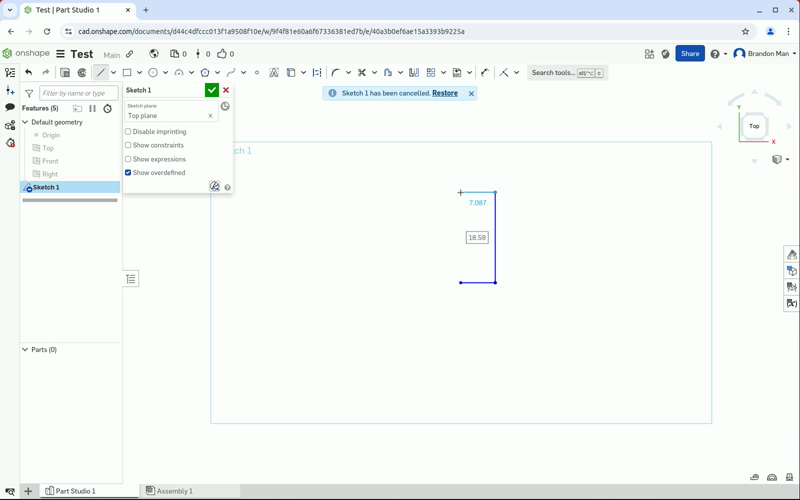
click(460, 192)
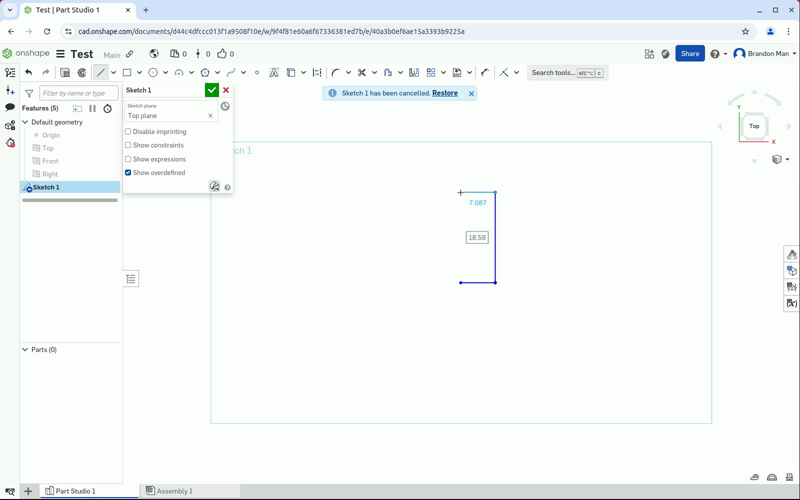
key_up(shift)
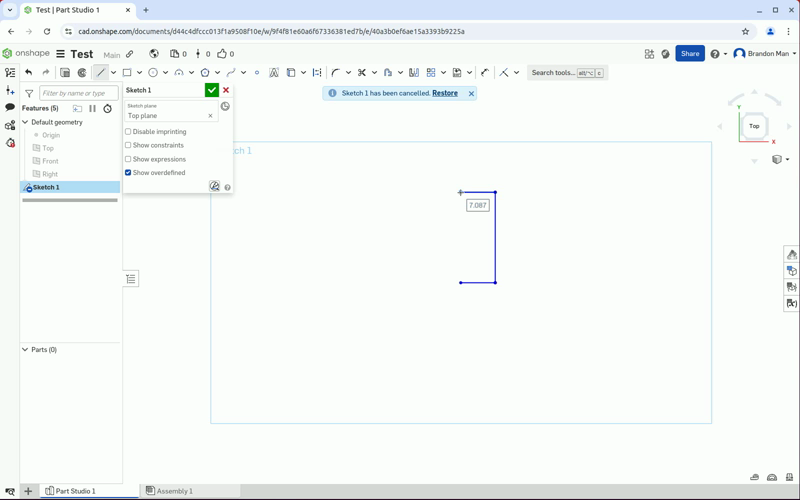
key_down(shift)
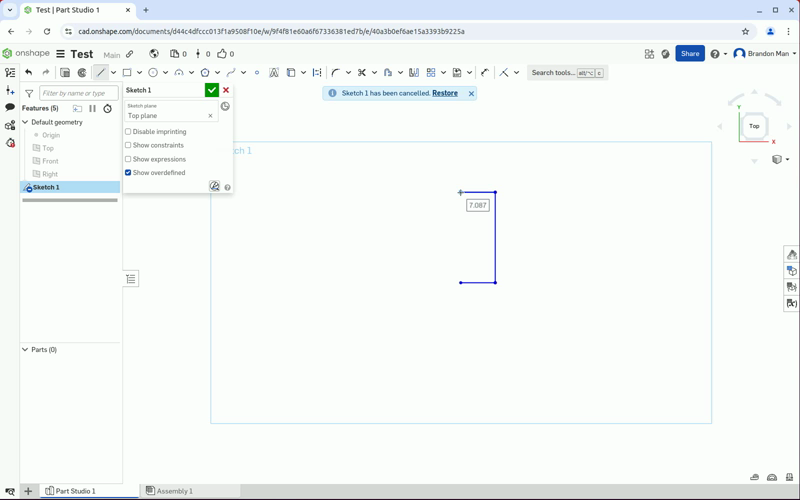
mouse_move(490, 192)
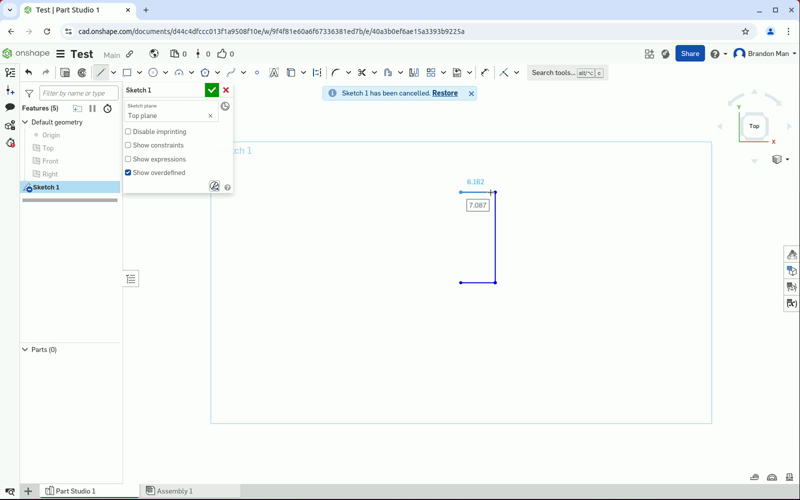
mouse_move(460, 199)
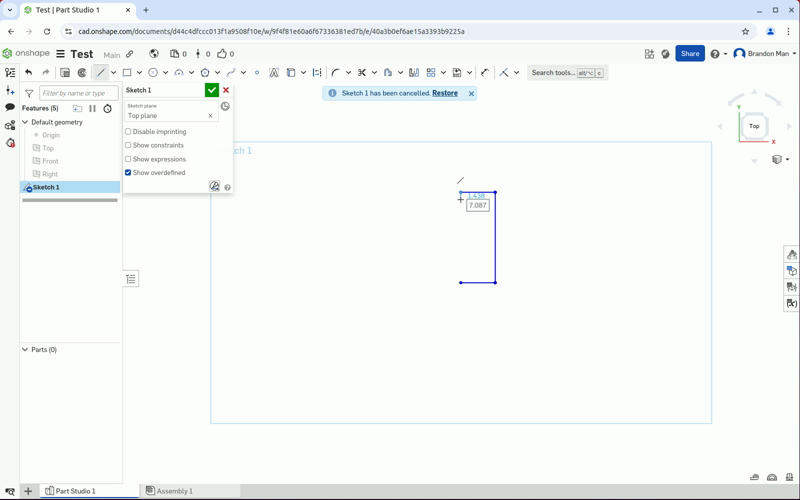
scroll(6)
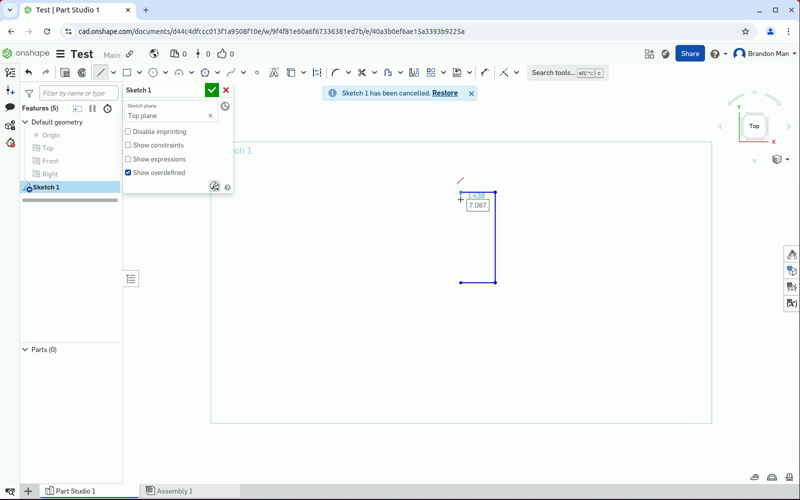
scroll(6)
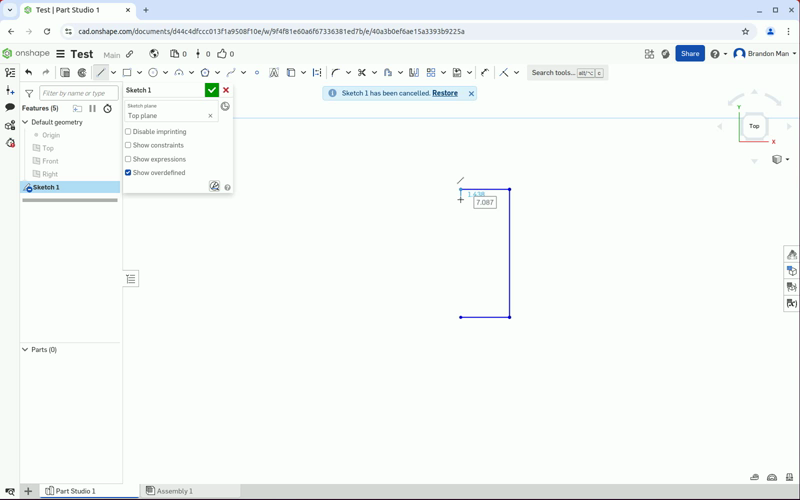
scroll(6)
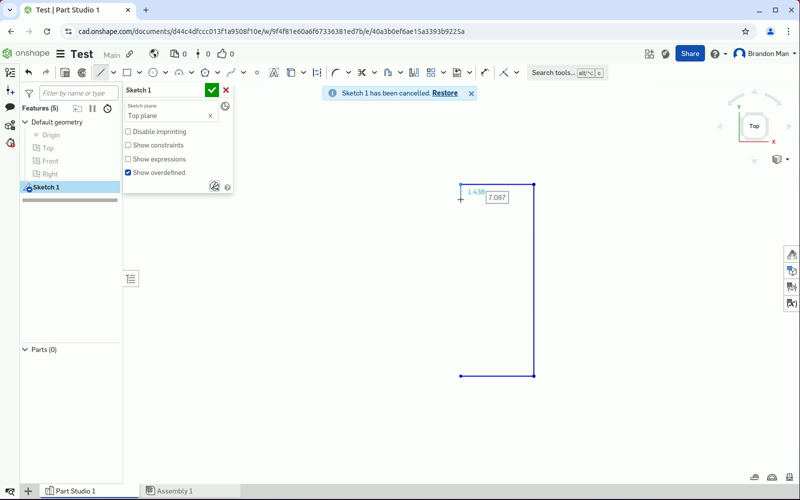
scroll(6)
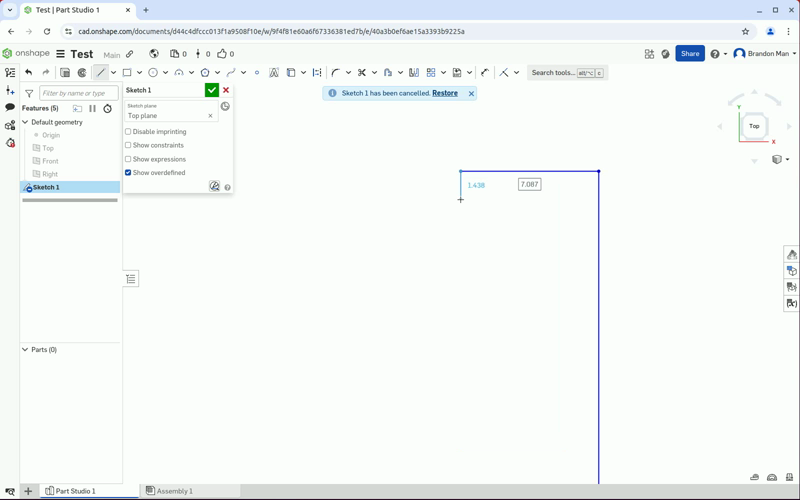
scroll(6)
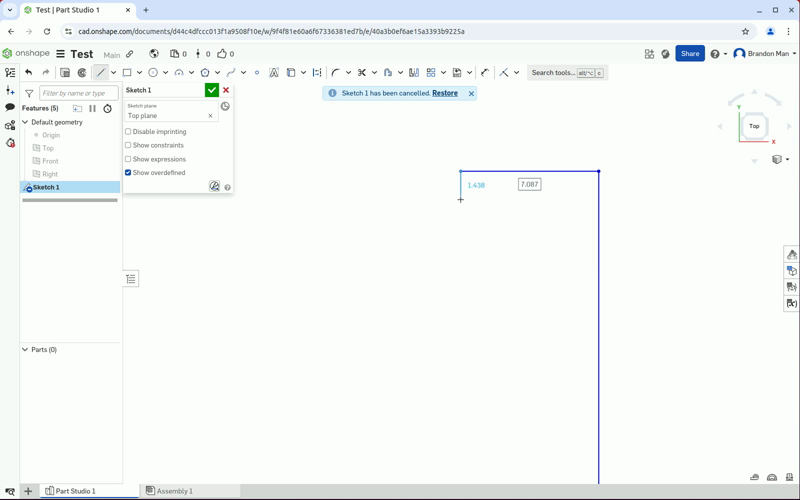
scroll(6)
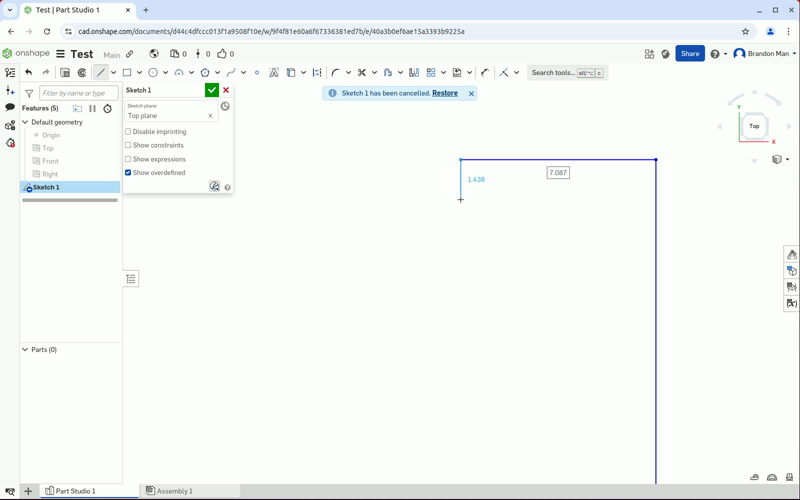
scroll(6)
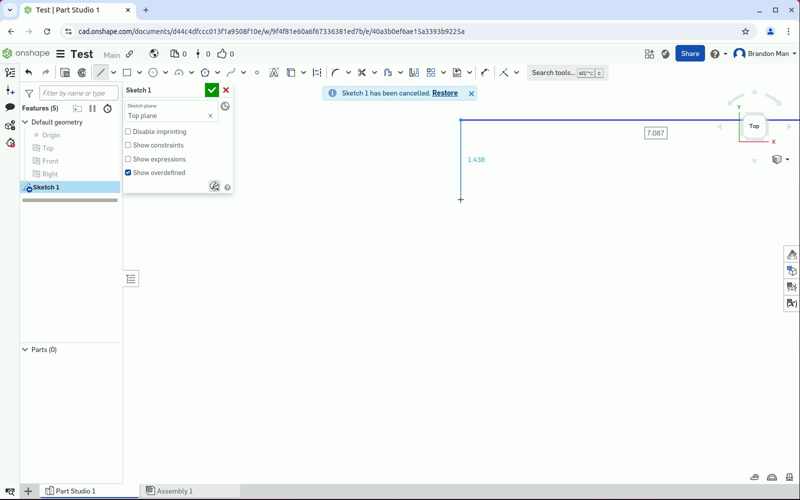
click(460, 199)
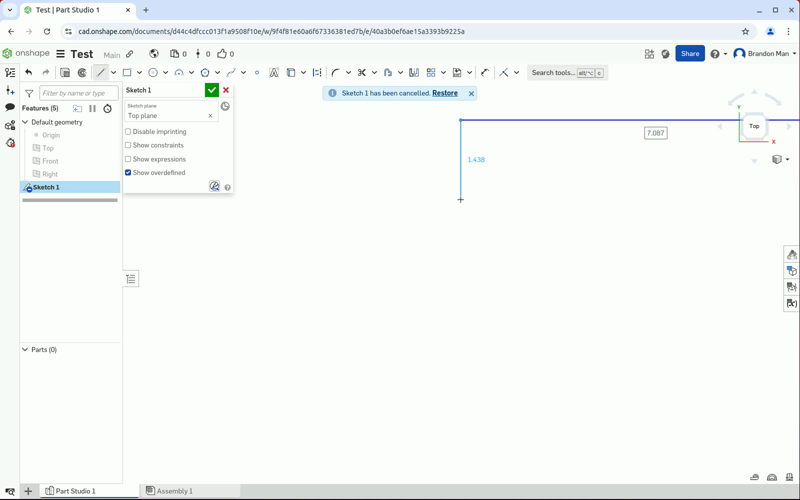
scroll(-6)
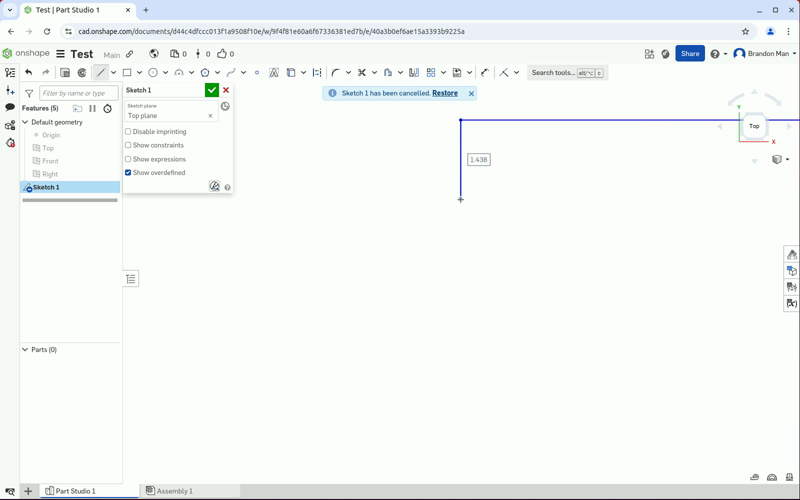
scroll(-6)
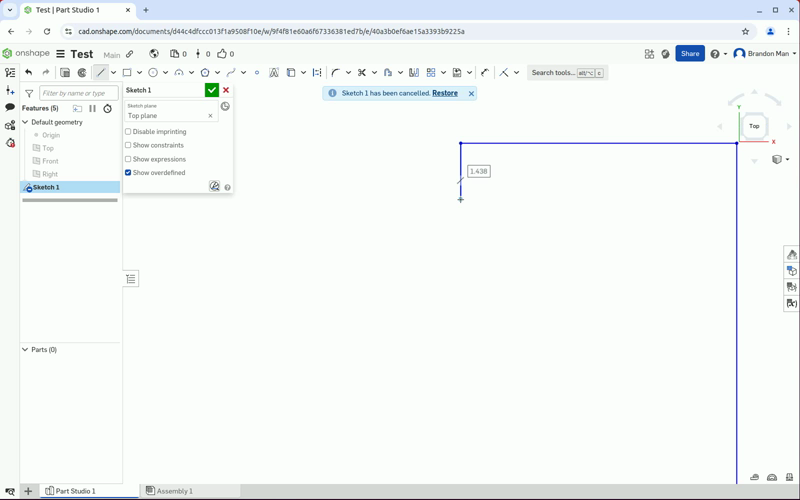
scroll(-6)
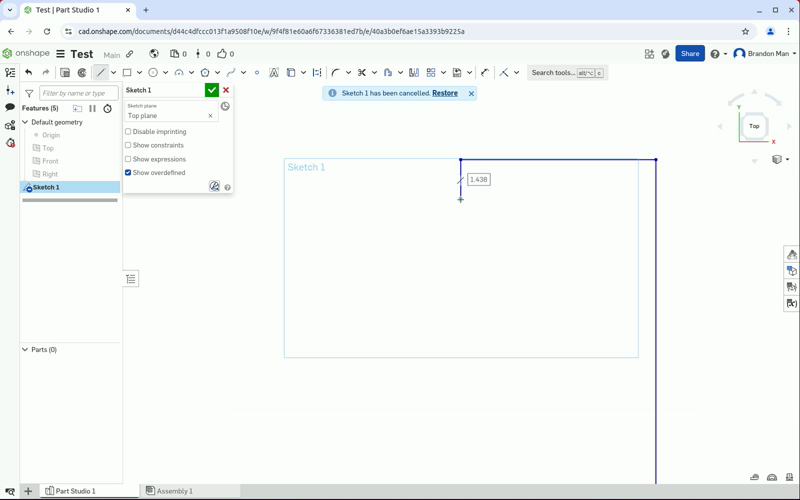
scroll(-6)
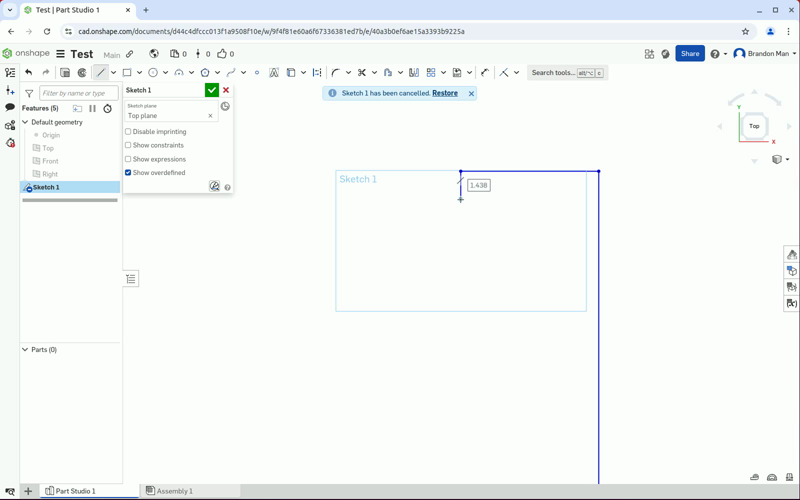
scroll(-6)
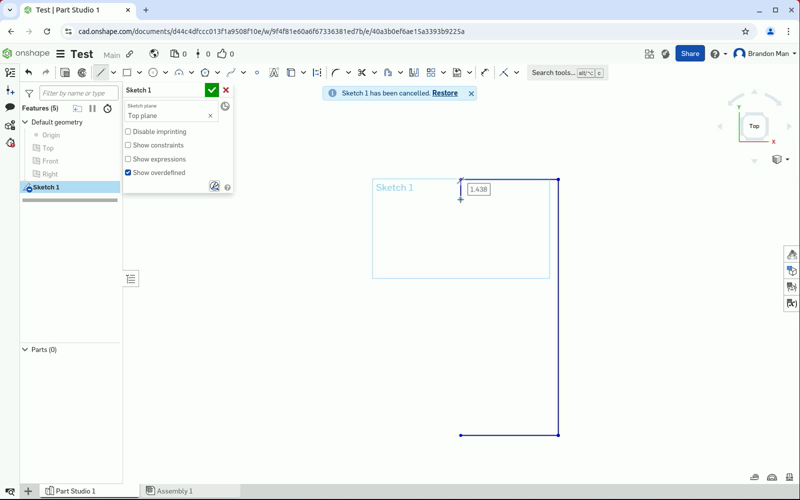
scroll(-6)
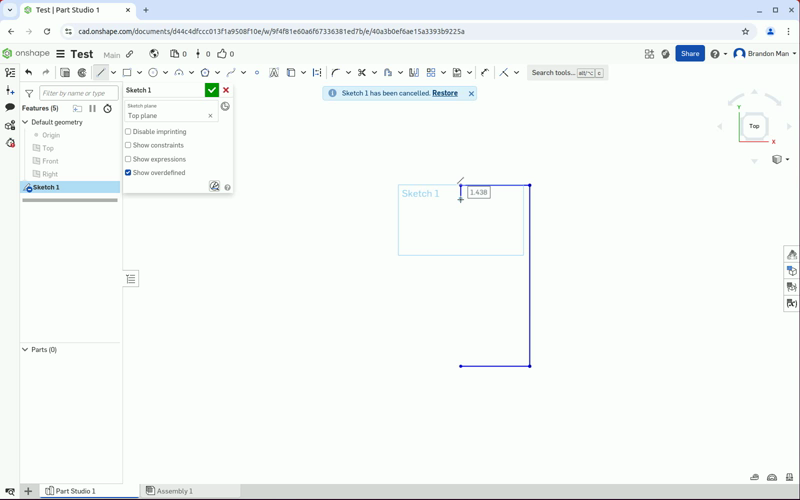
scroll(-6)
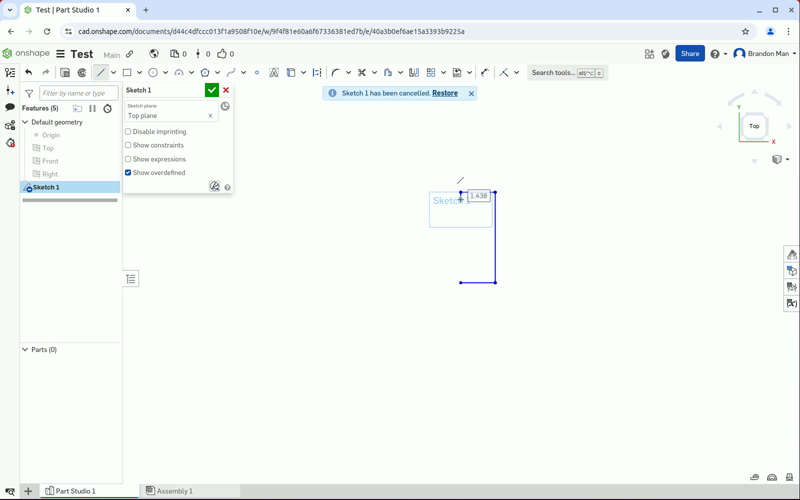
key_up(shift)
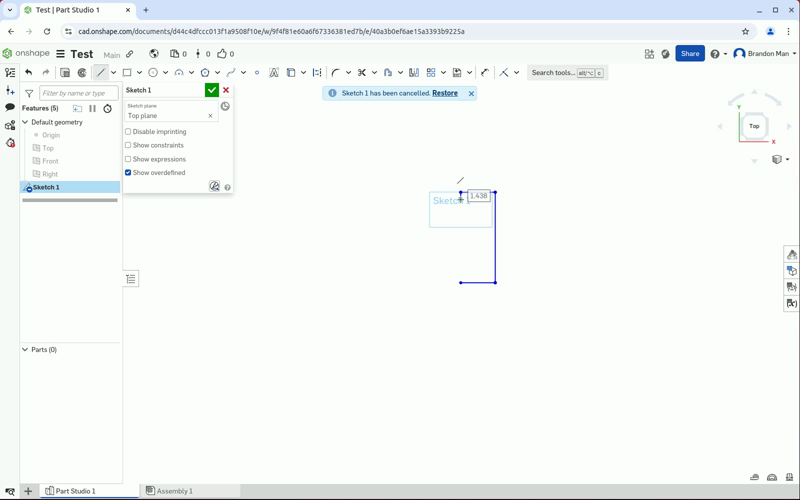
key_down(shift)
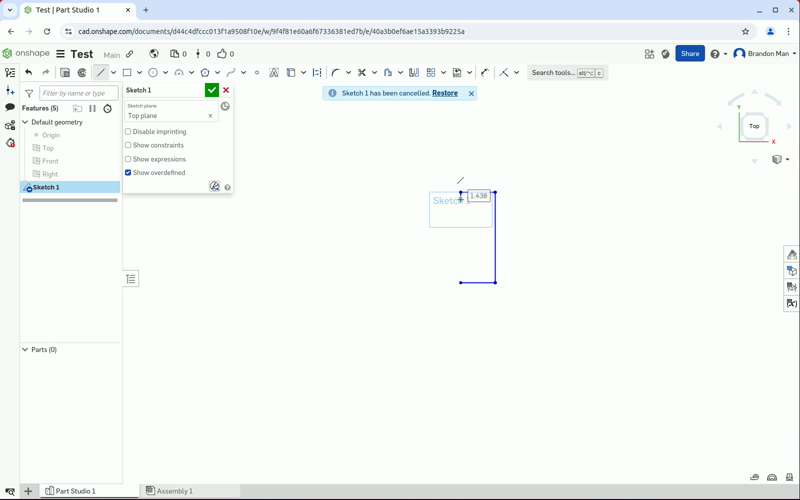
mouse_move(490, 199)
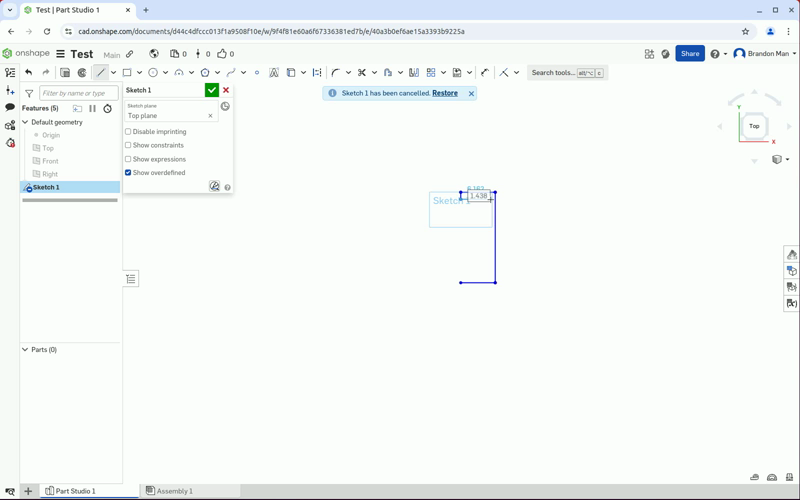
mouse_move(483, 199)
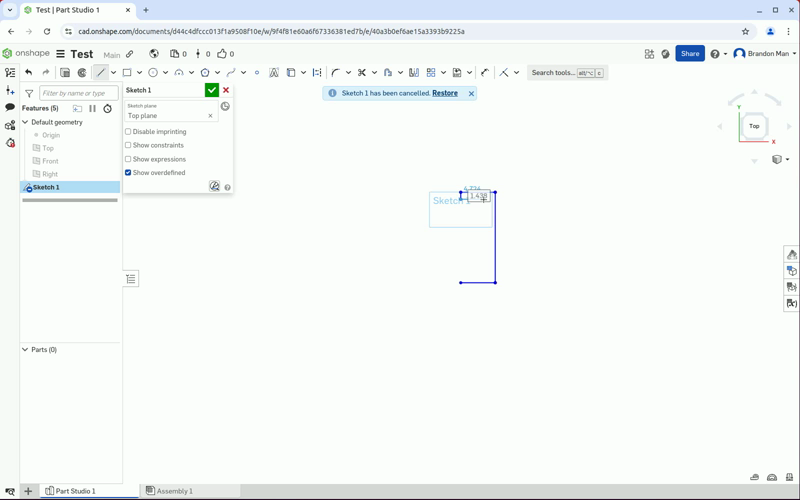
click(483, 199)
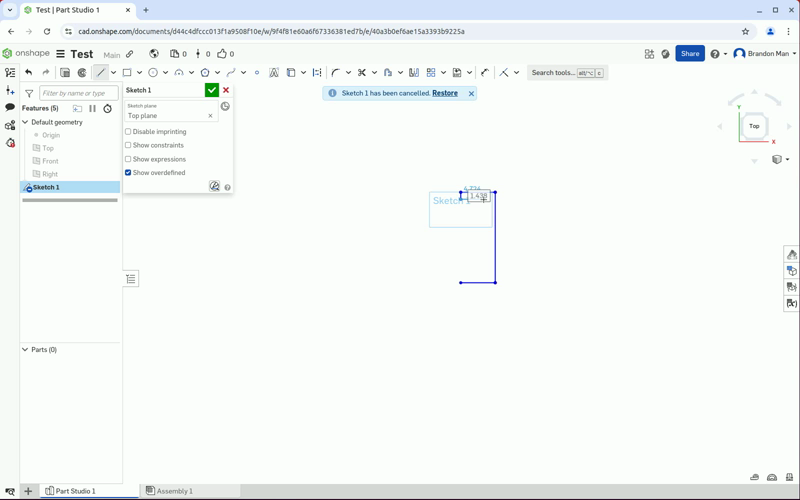
key_up(shift)
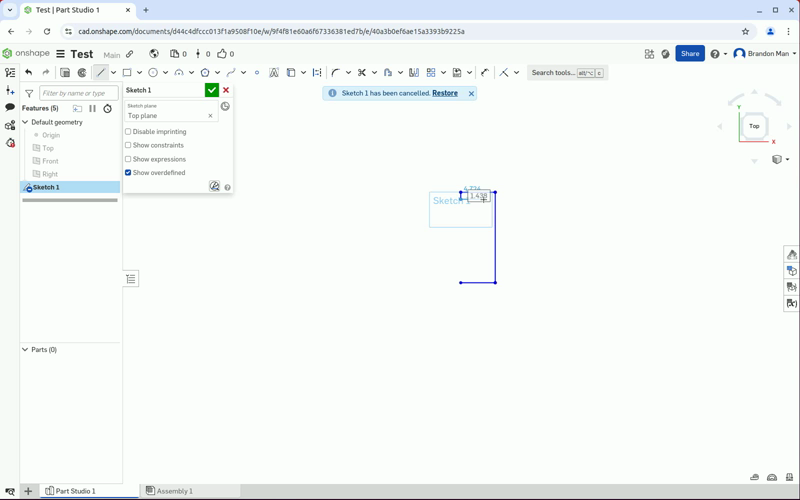
key_down(shift)
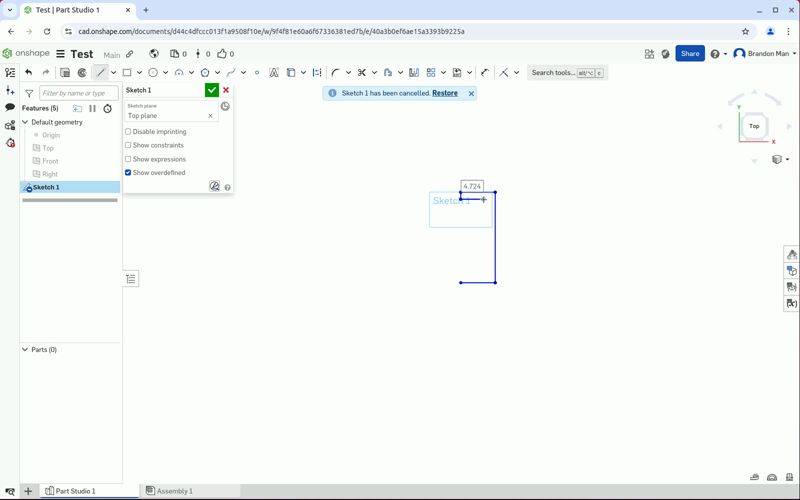
mouse_move(513, 199)
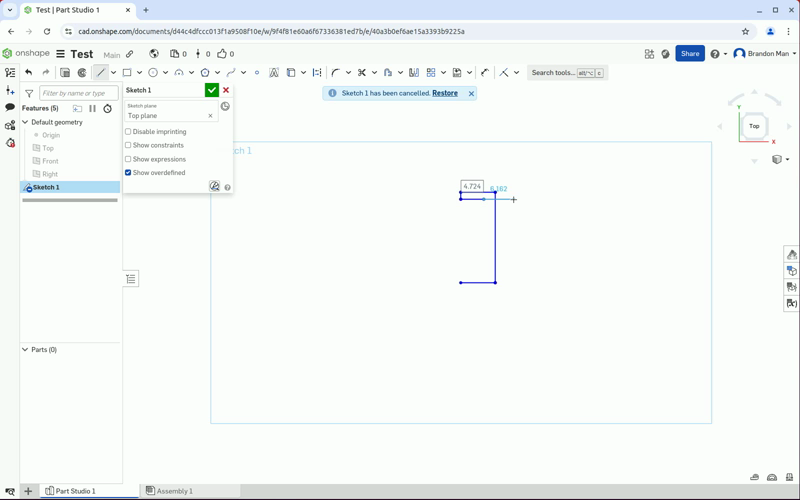
mouse_move(483, 210)
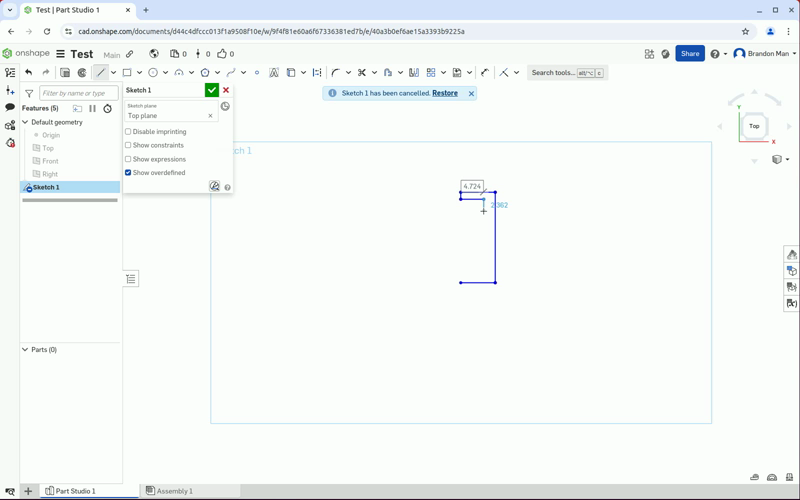
click(483, 210)
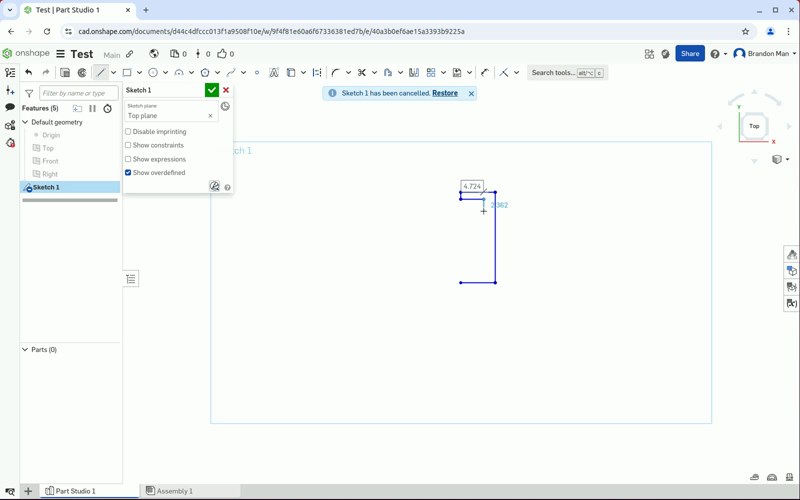
key_up(shift)
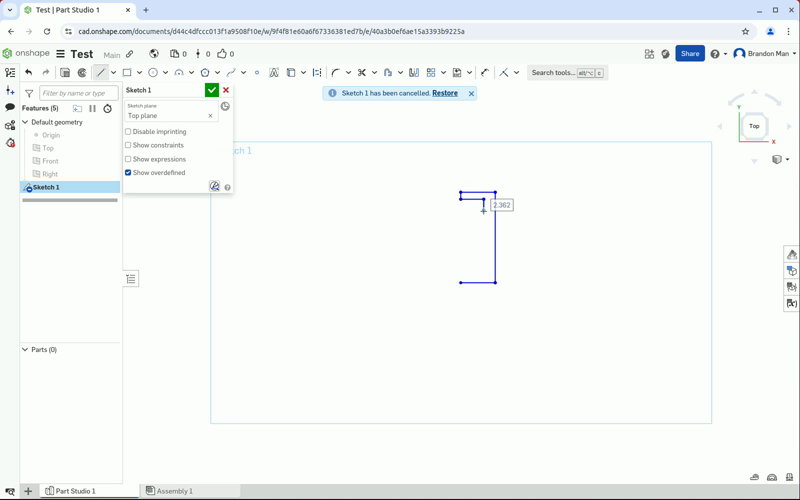
key_down(shift)
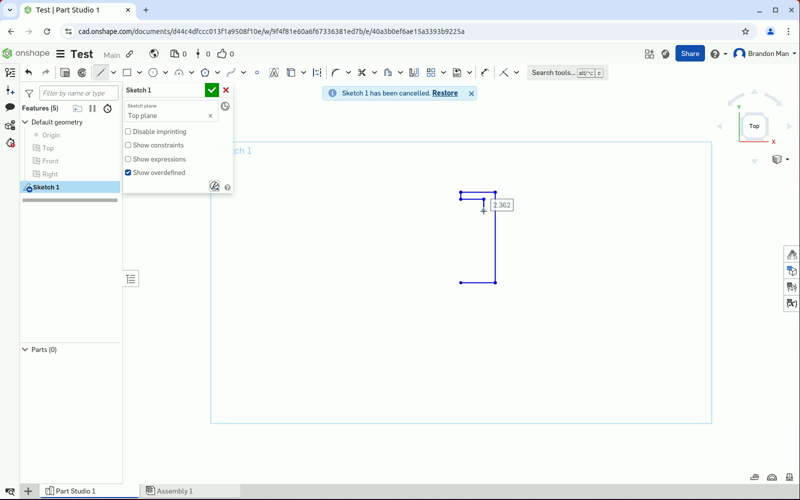
mouse_move(460, 282)
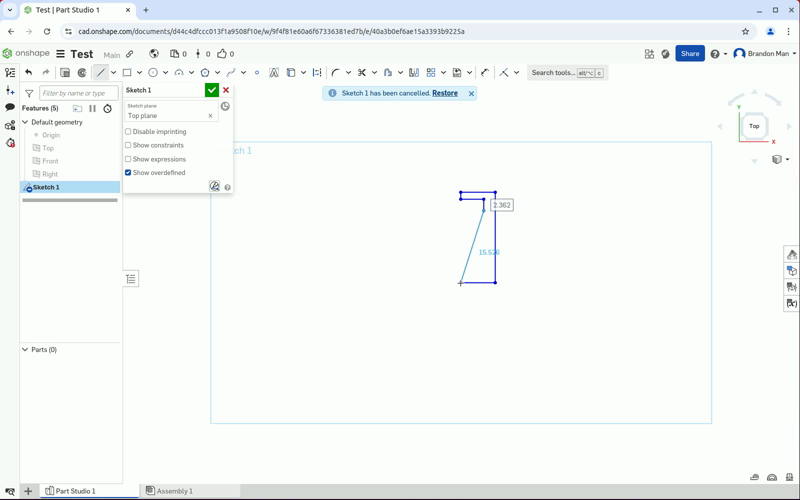
key_up(shift)
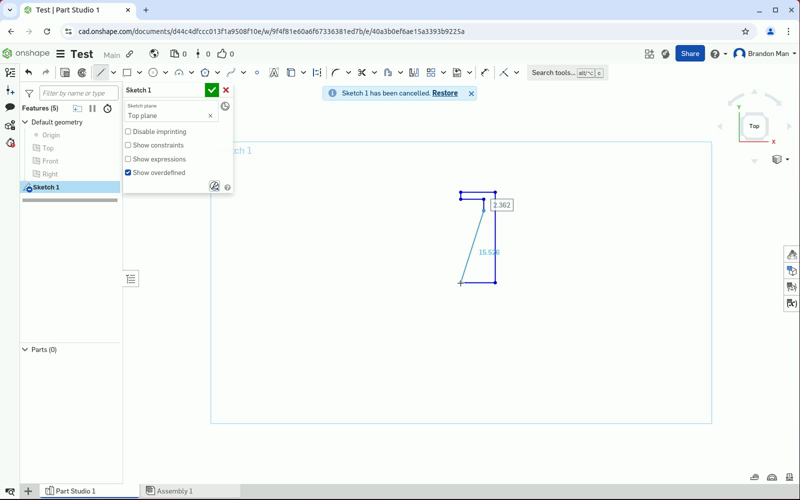
click(460, 282)
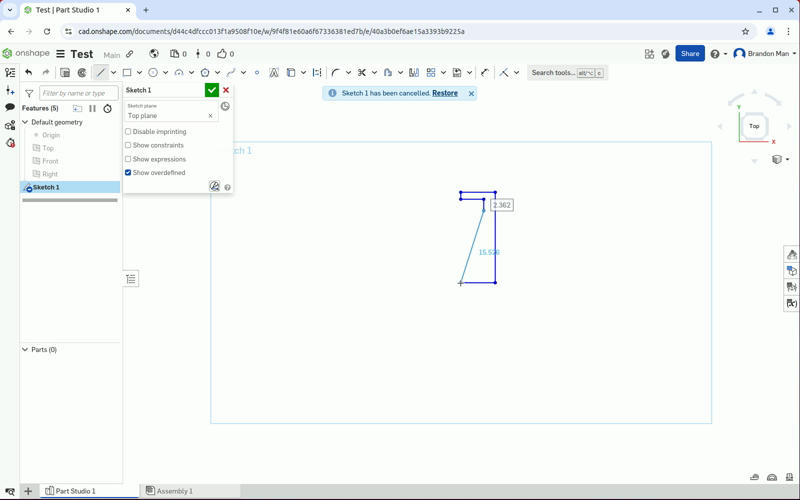
key(esc)
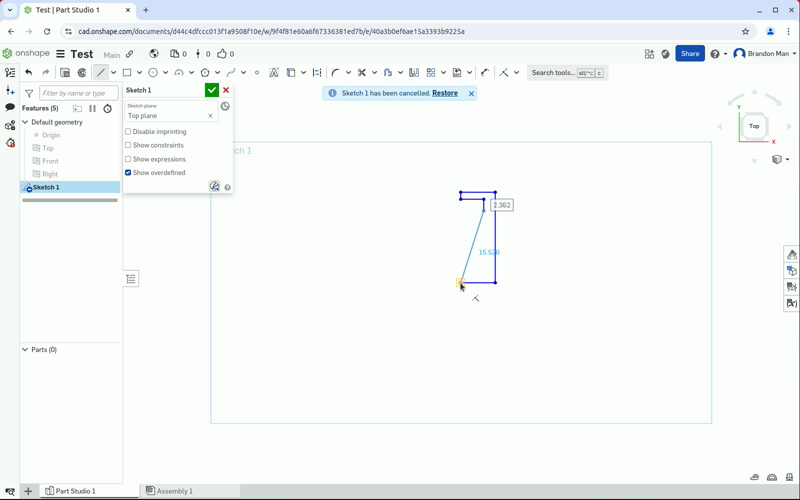
mouse_move(478, 248)
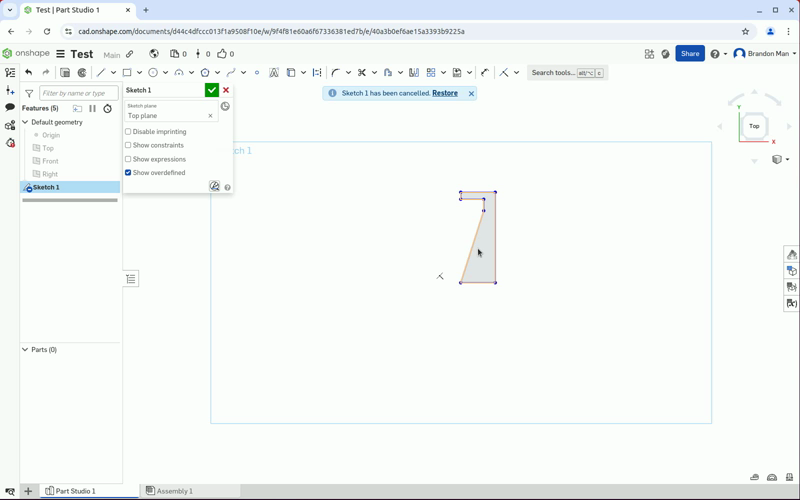
click(478, 248)
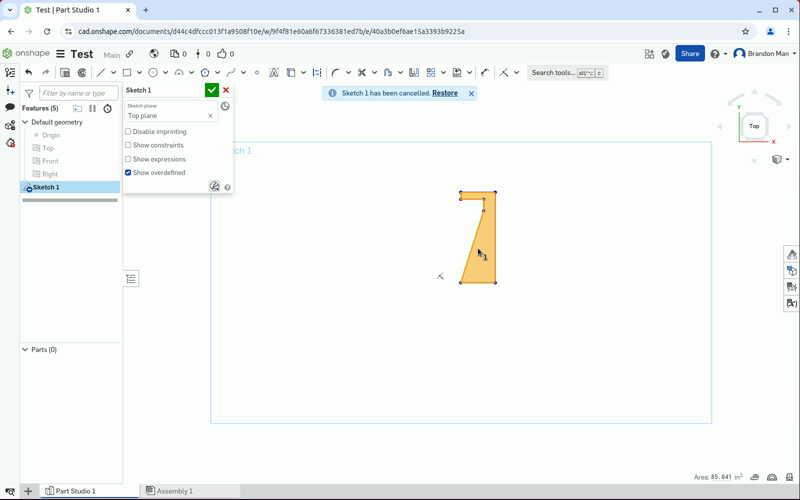
mouse_move(73, 352)
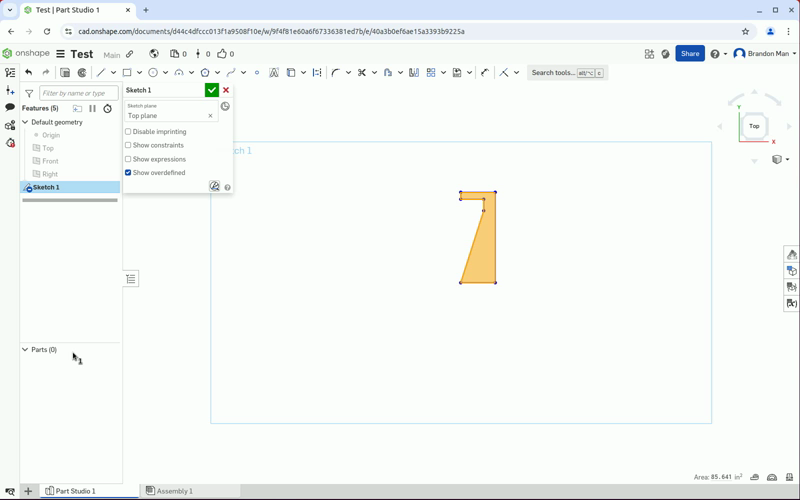
key(shift+y)
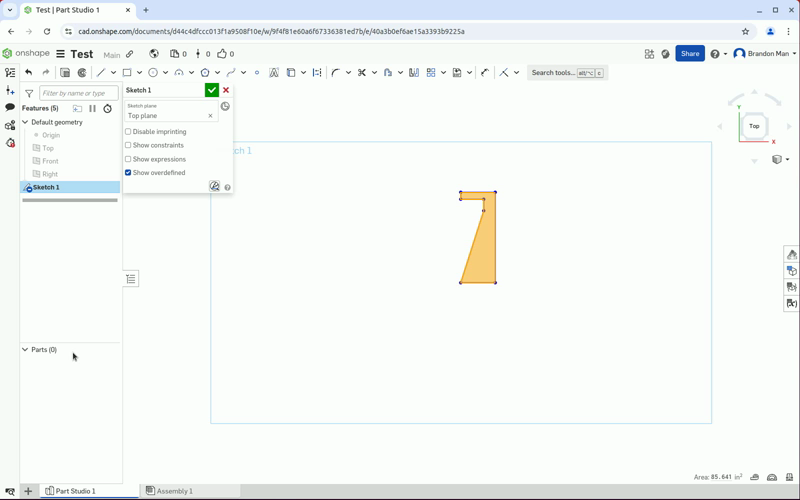
key(shift+e)
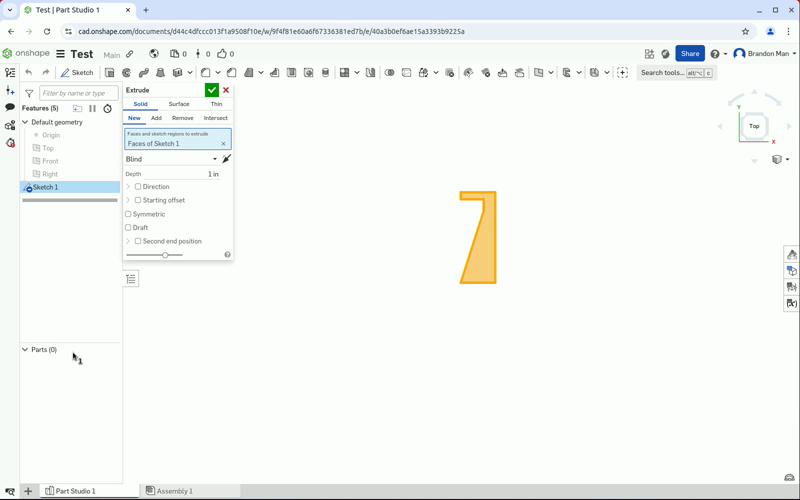
mouse_move(143, 106)
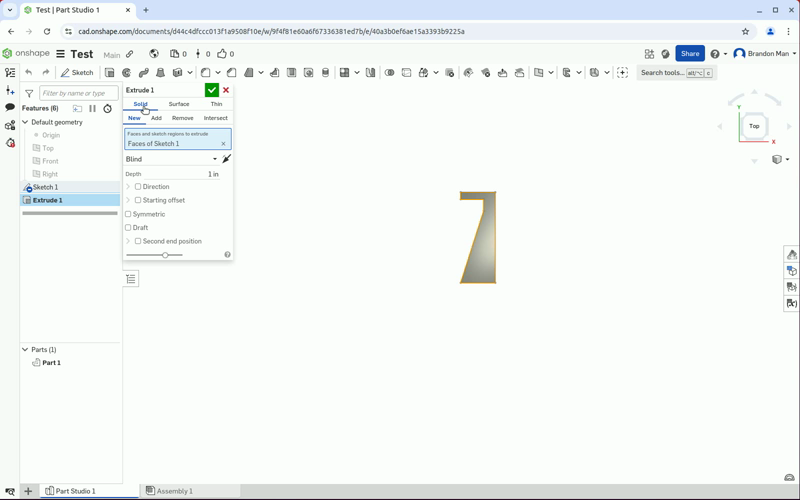
click(143, 106)
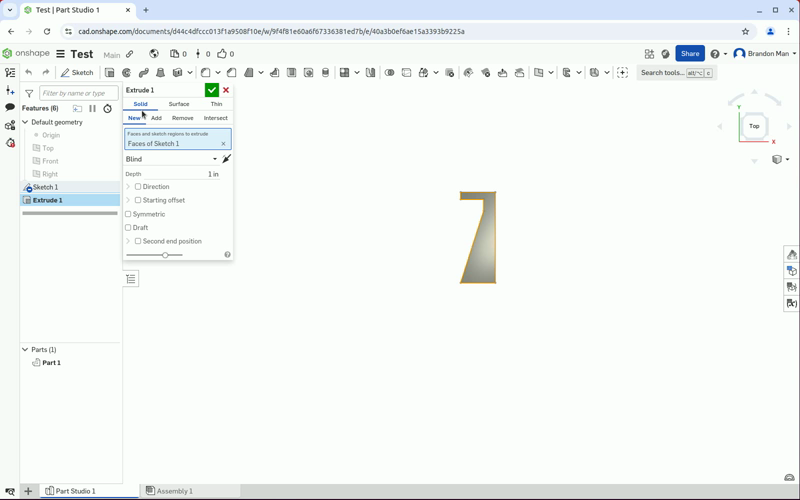
mouse_move(137, 120)
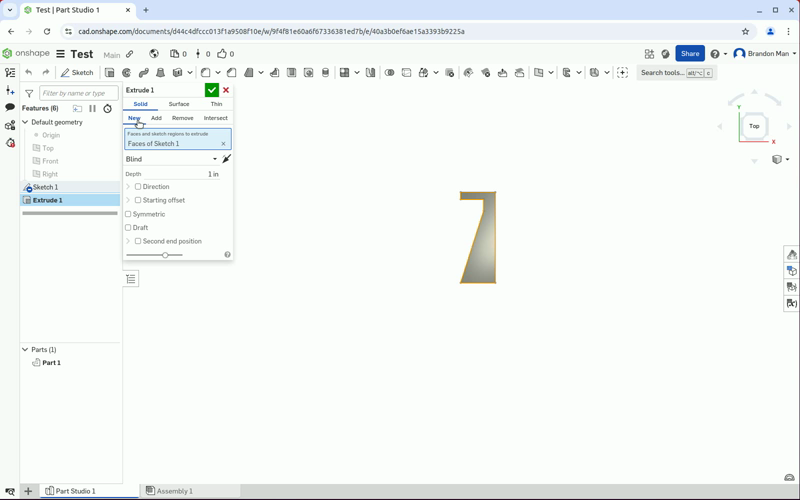
click(137, 120)
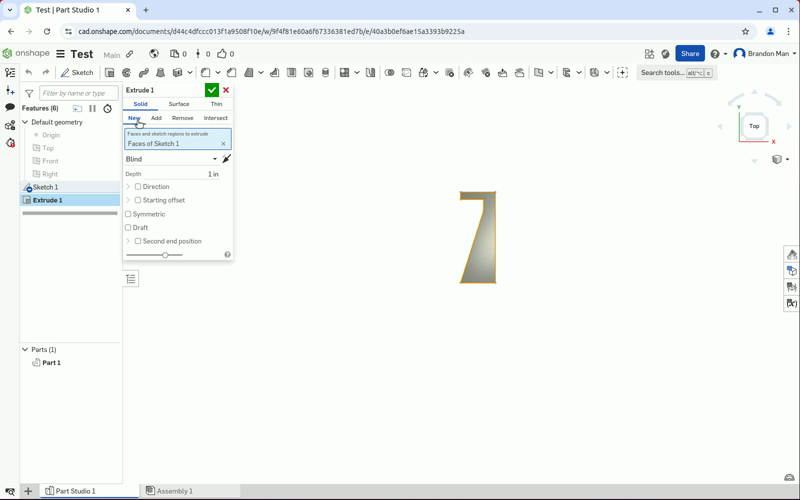
key(tab, 4)
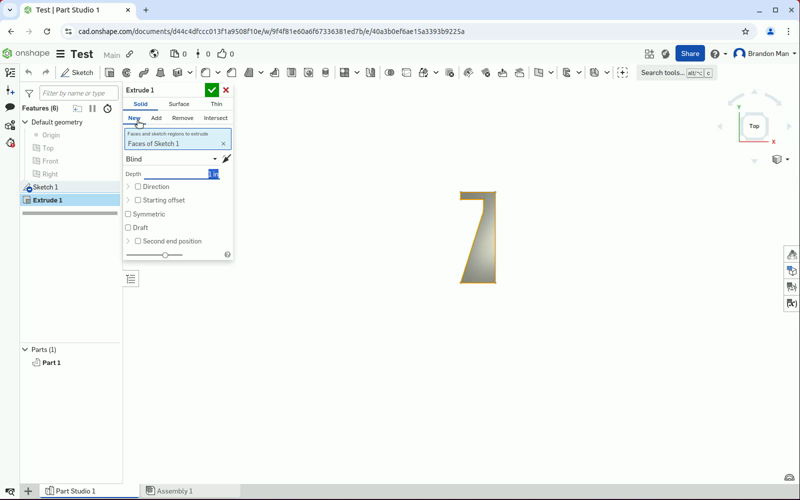
text(23.108)
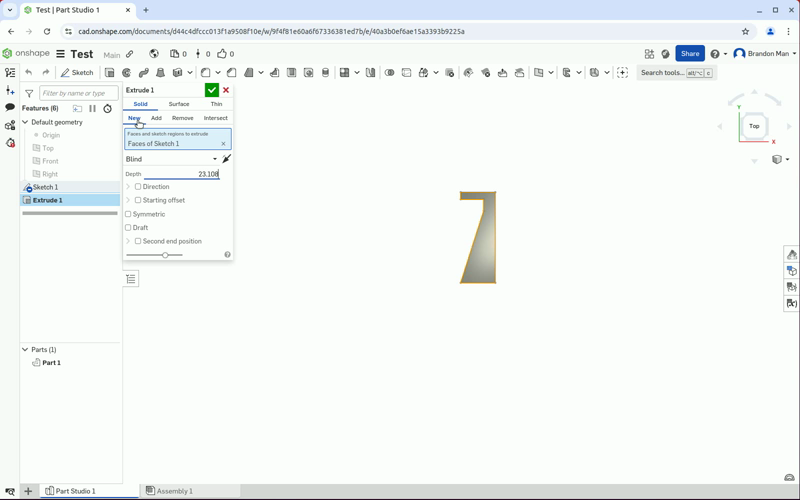
key(enter)
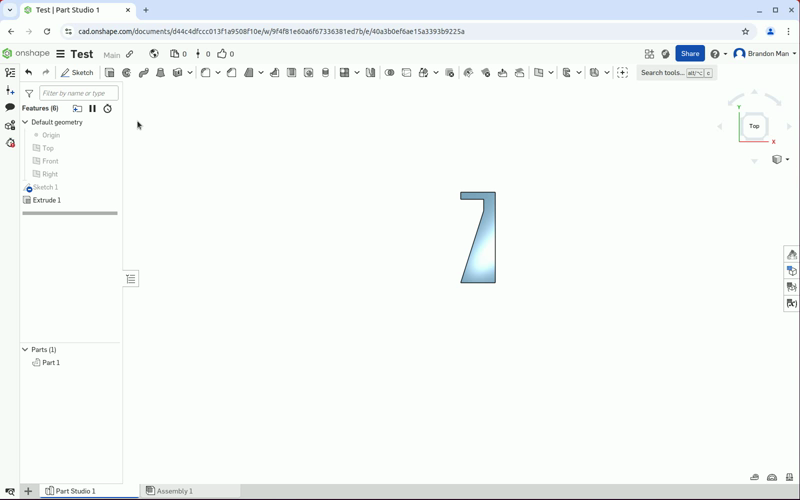
key(shift+h)
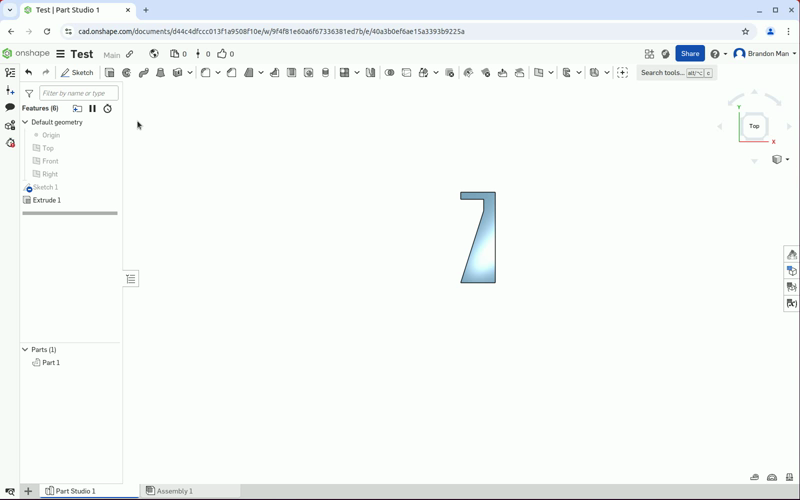
key(shift+h)
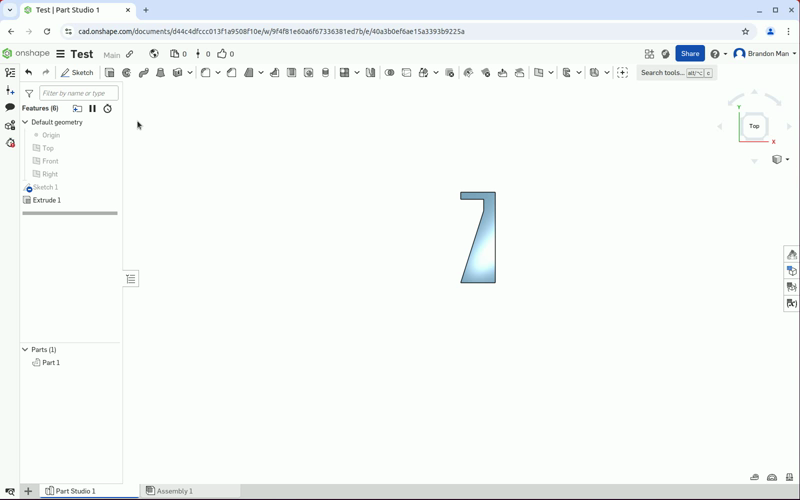
mouse_move(73, 189)
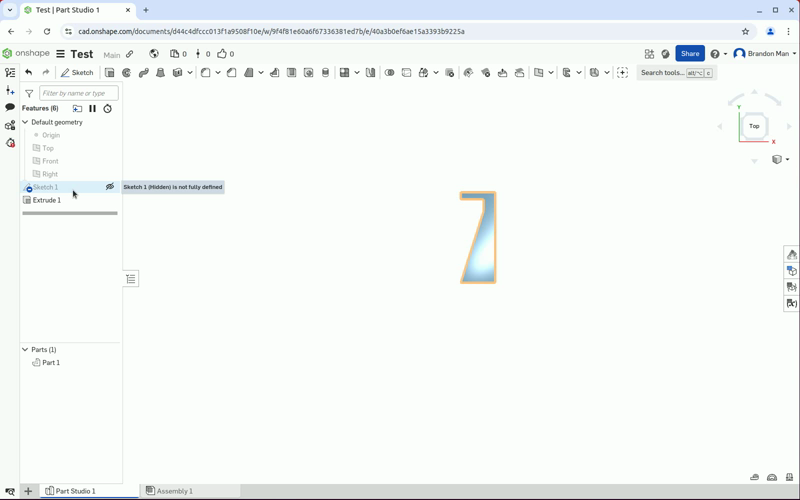
click(73, 189)
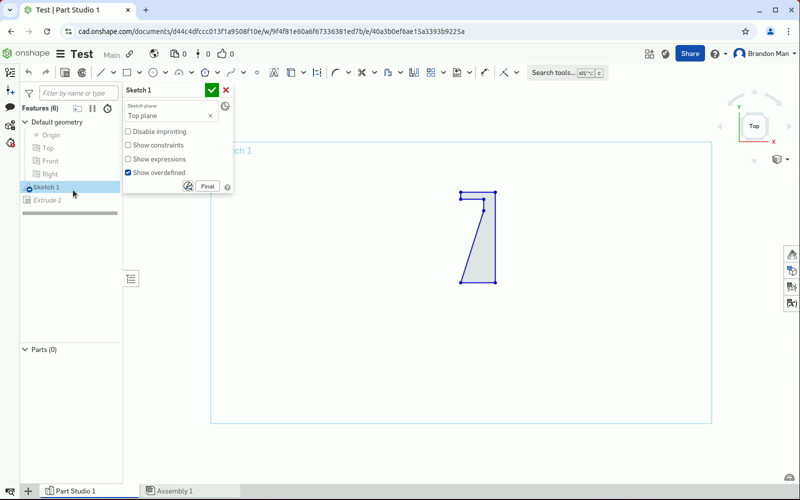
mouse_move(229, 92)
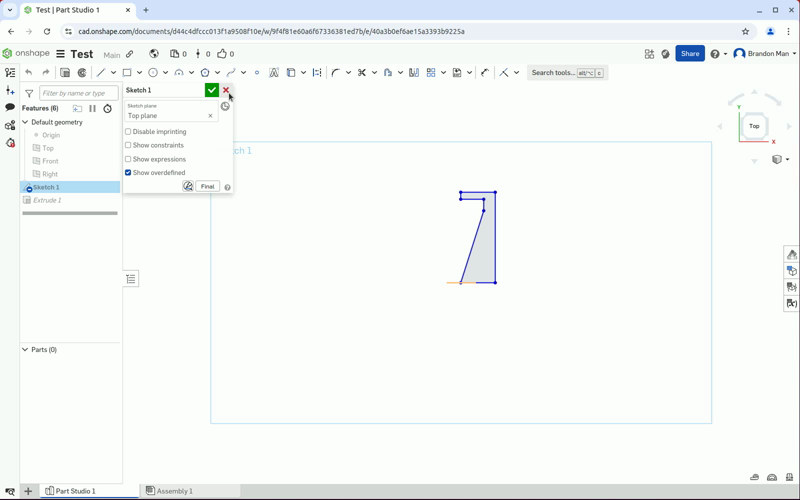
click(229, 92)
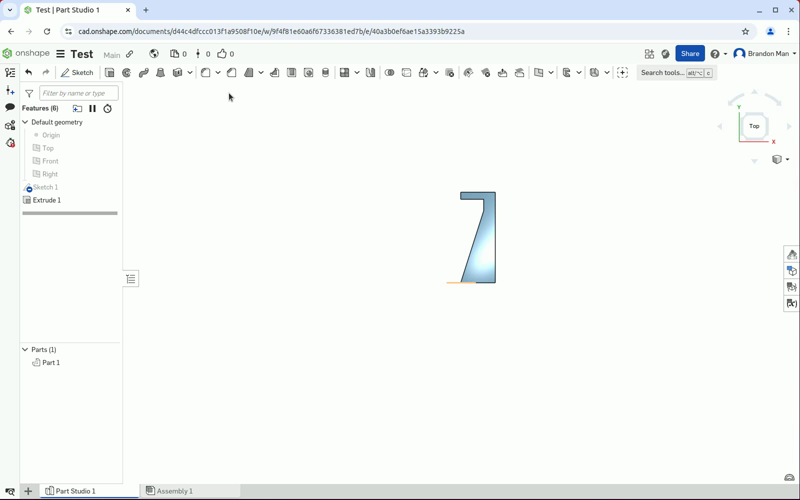
mouse_move(73, 352)
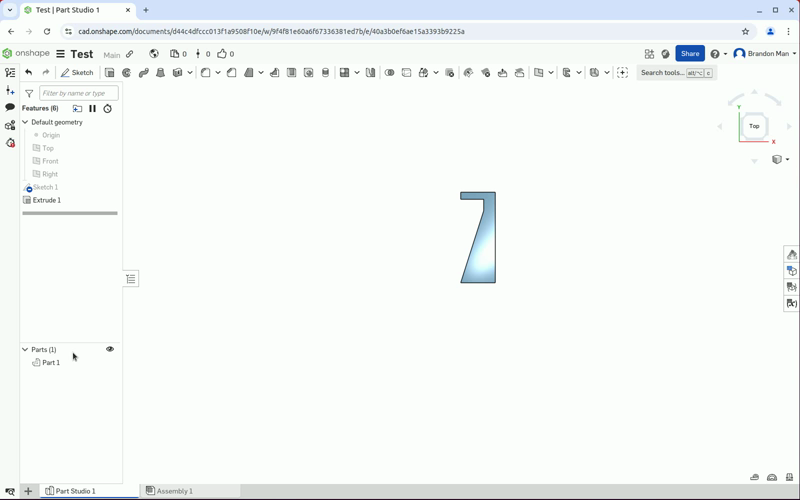
key(y)
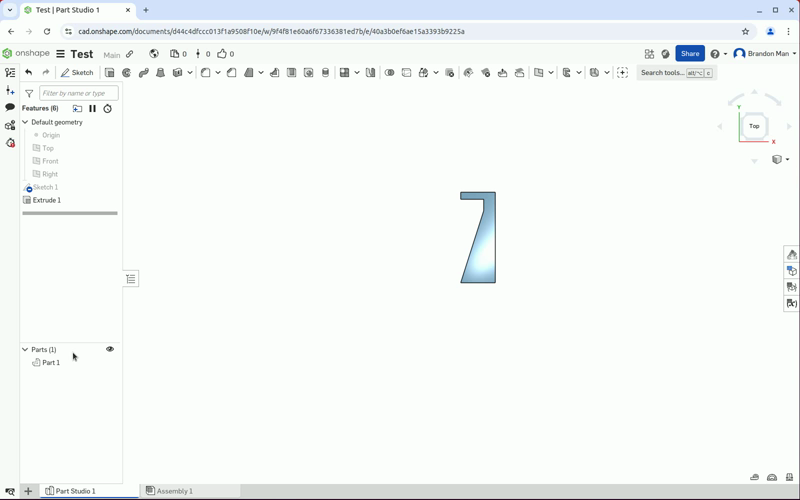
key(shift+p)
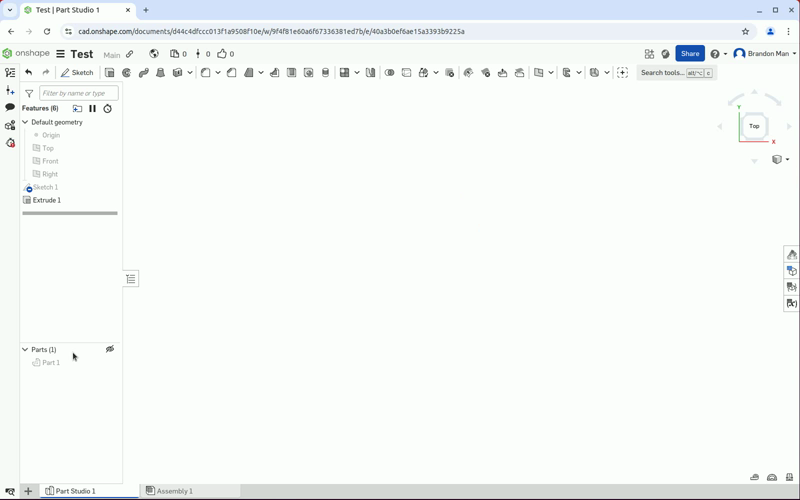
key(space)
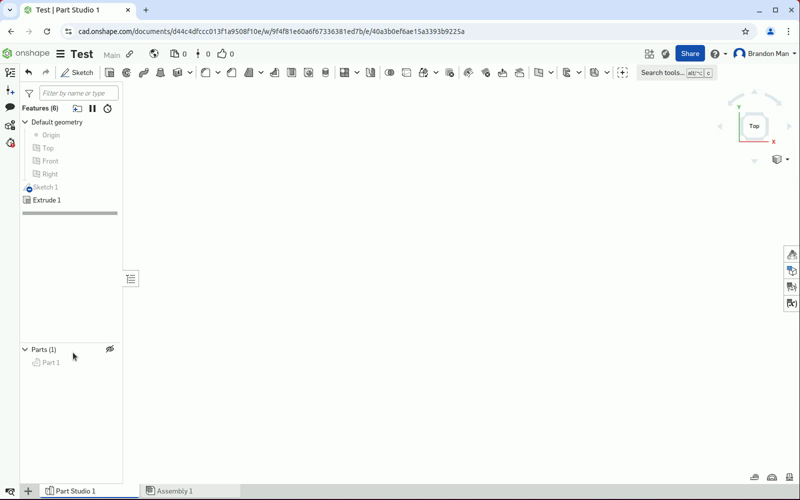
key_down(shift)
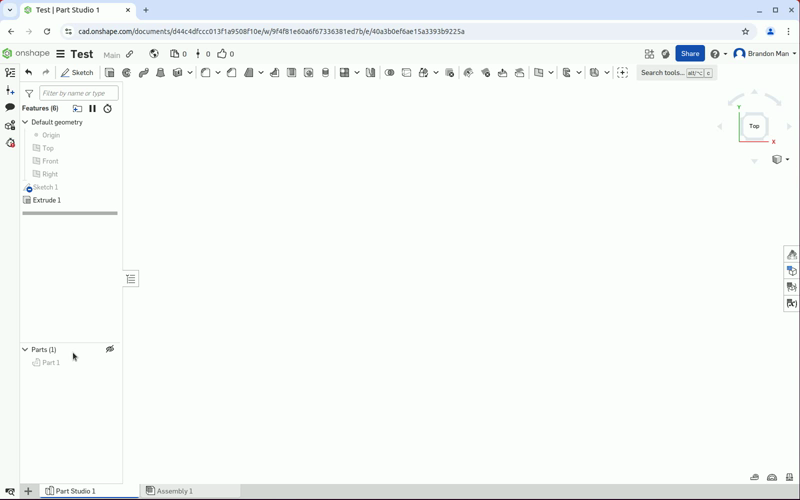
key(up)
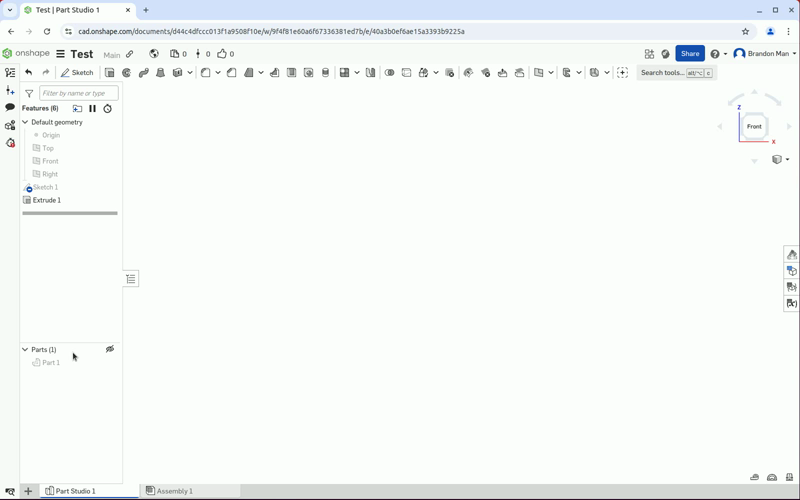
key_up(shift)
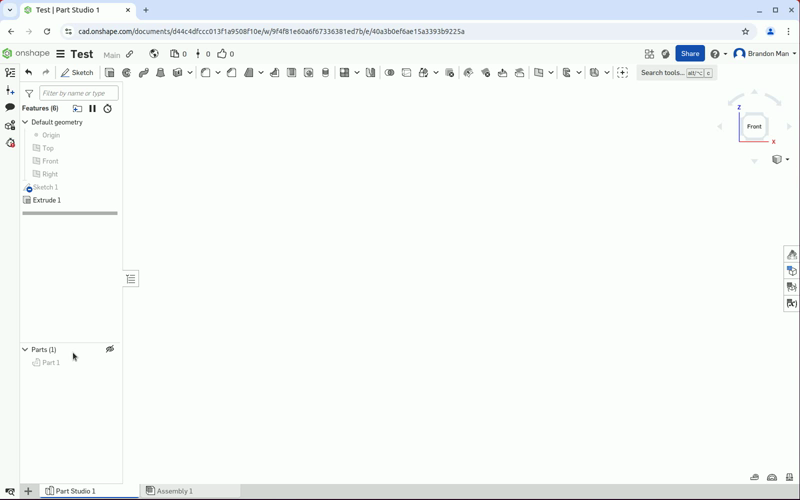
key(space)
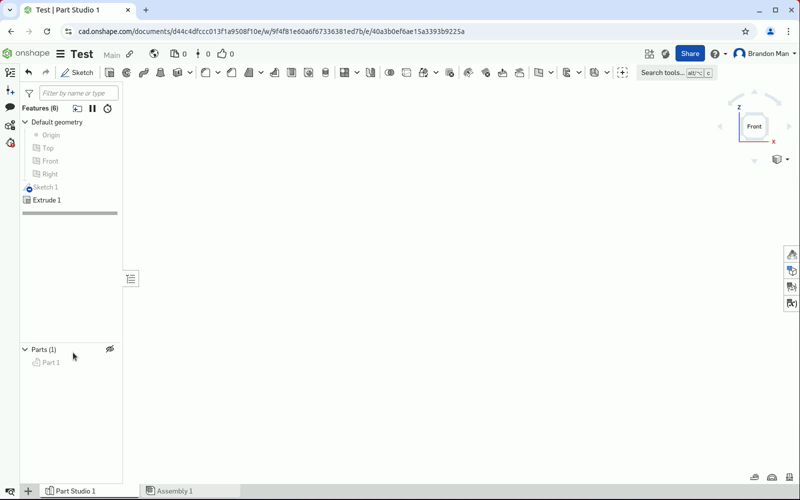
key_down(shift)
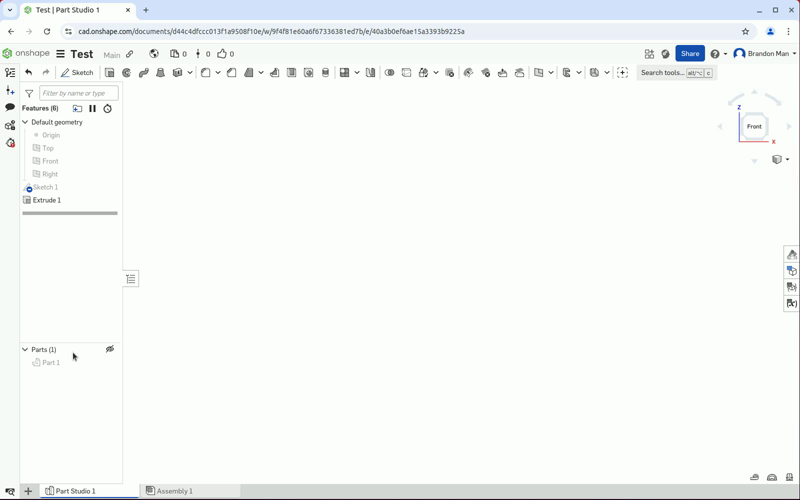
key(left)
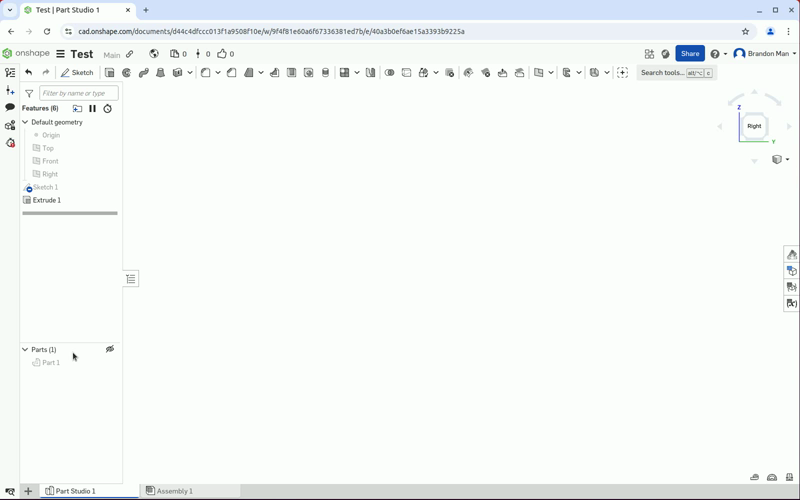
key_up(shift)
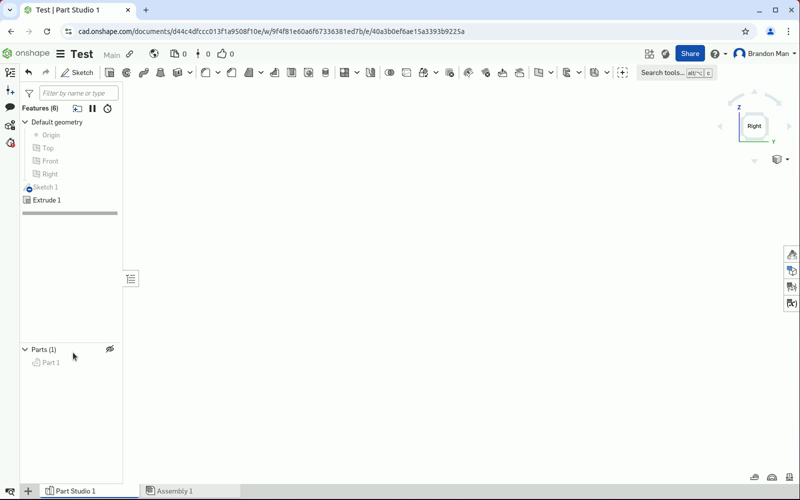
mouse_move(73, 352)
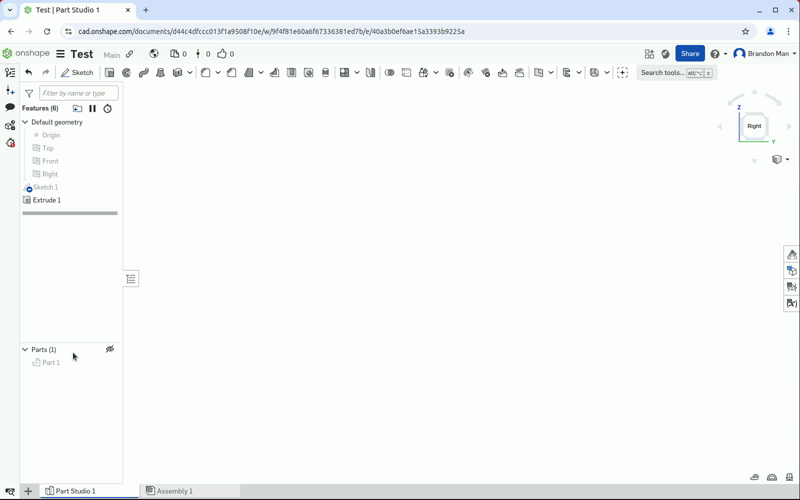
key(shift+y)
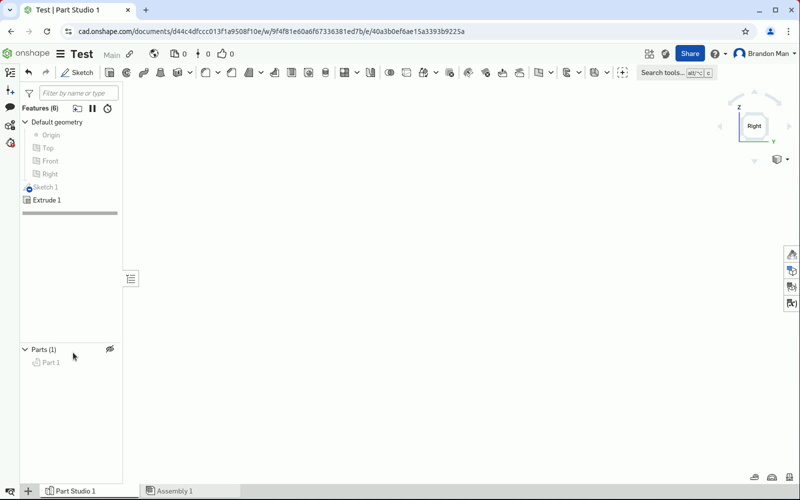
key(shift+s)
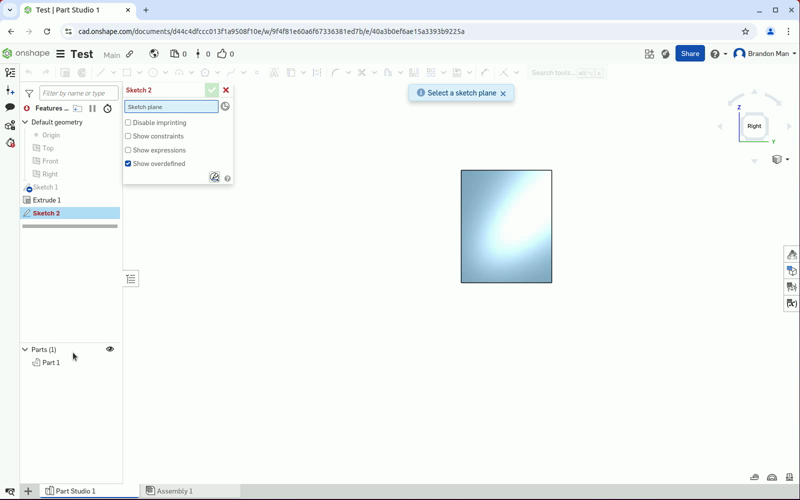
mouse_move(73, 176)
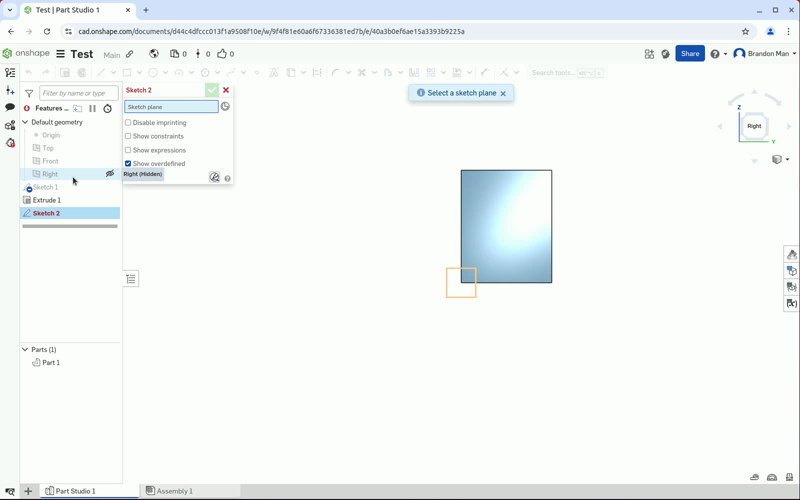
click(73, 176)
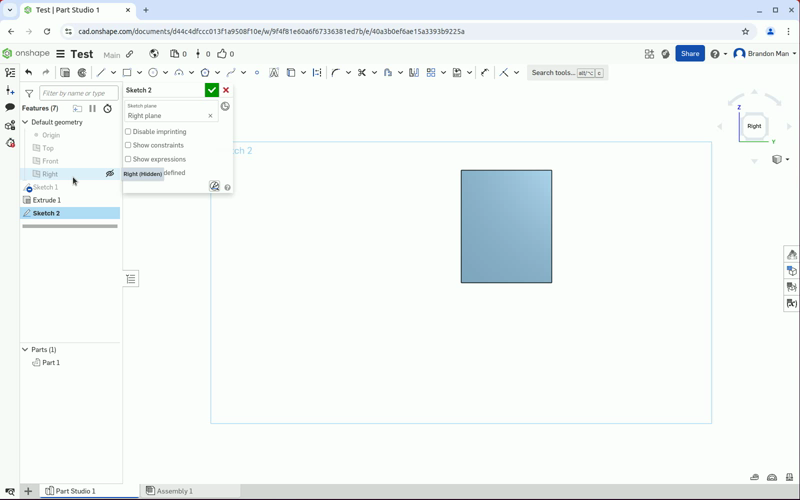
mouse_move(73, 352)
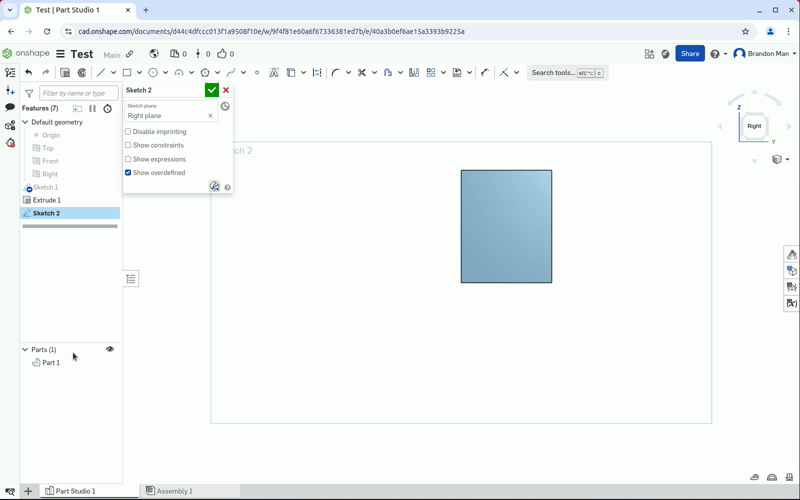
key(y)
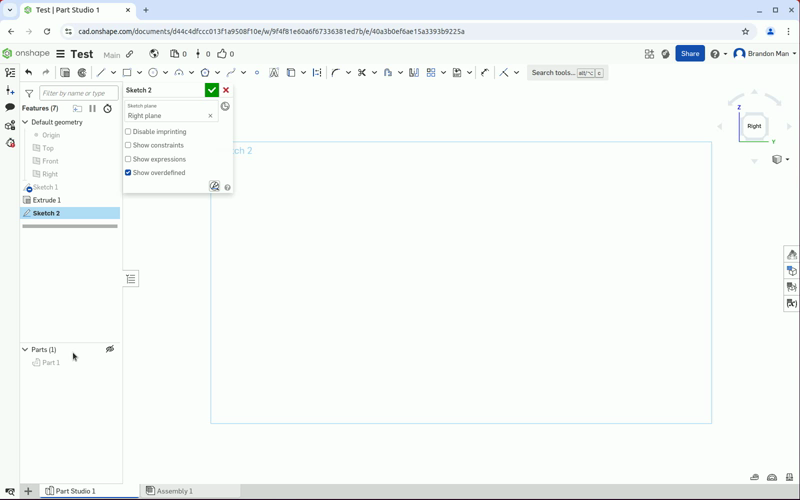
key(l)
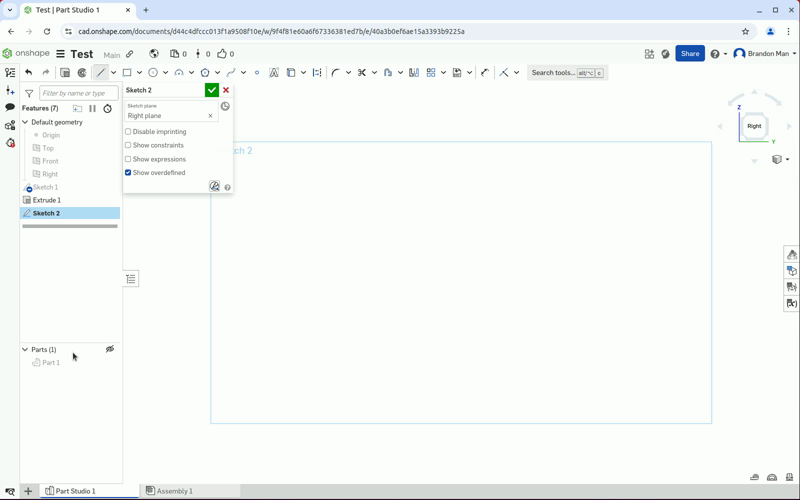
key_down(shift)
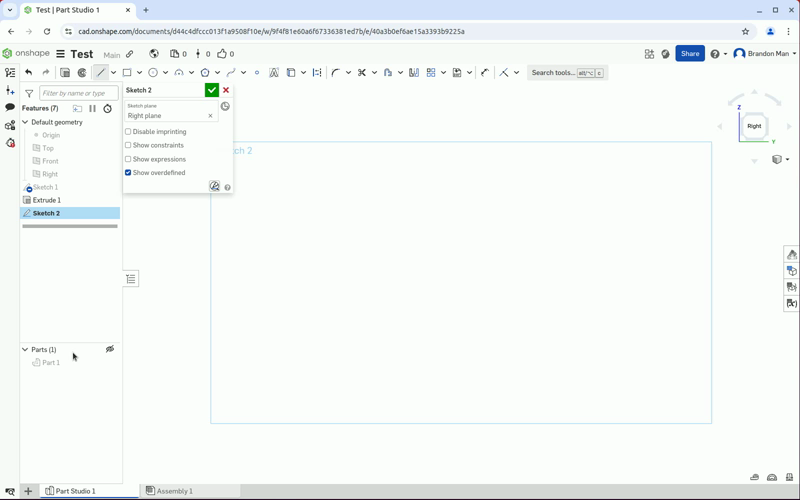
mouse_move(460, 294)
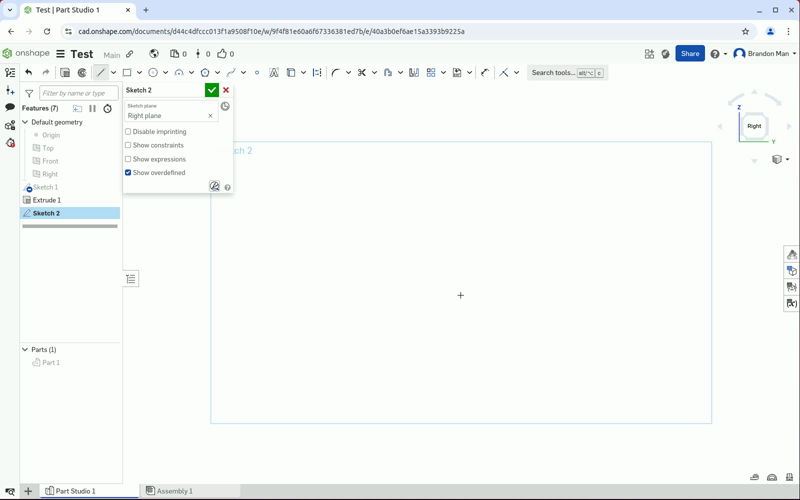
click(460, 294)
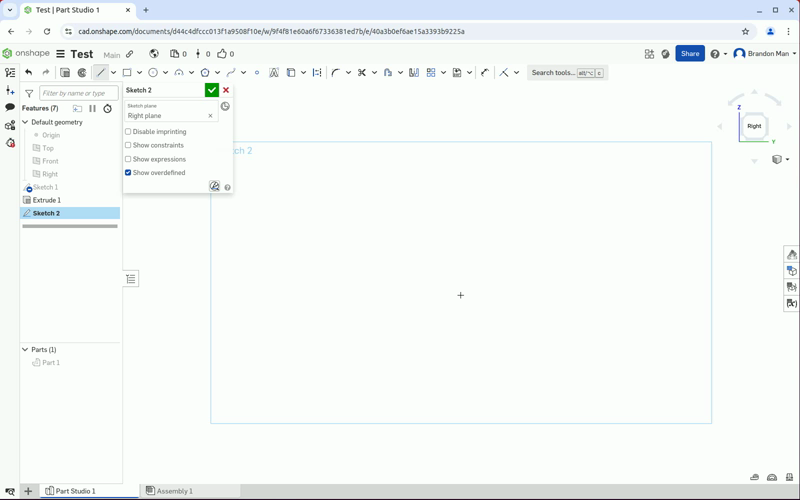
key_up(shift)
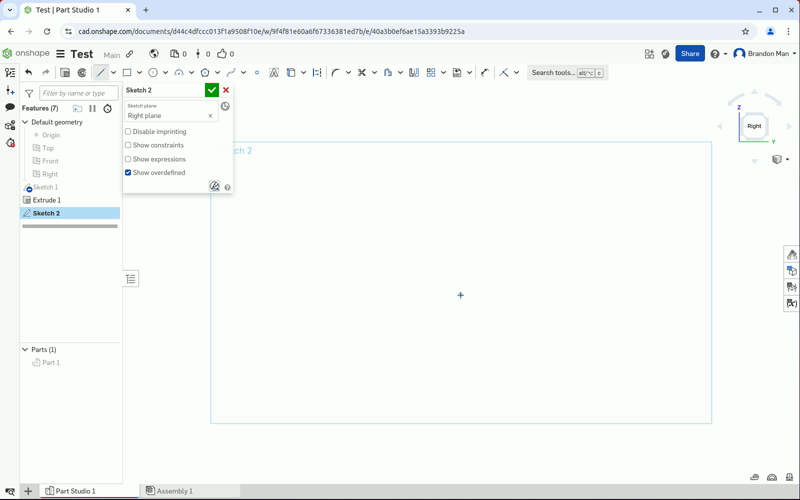
key_down(shift)
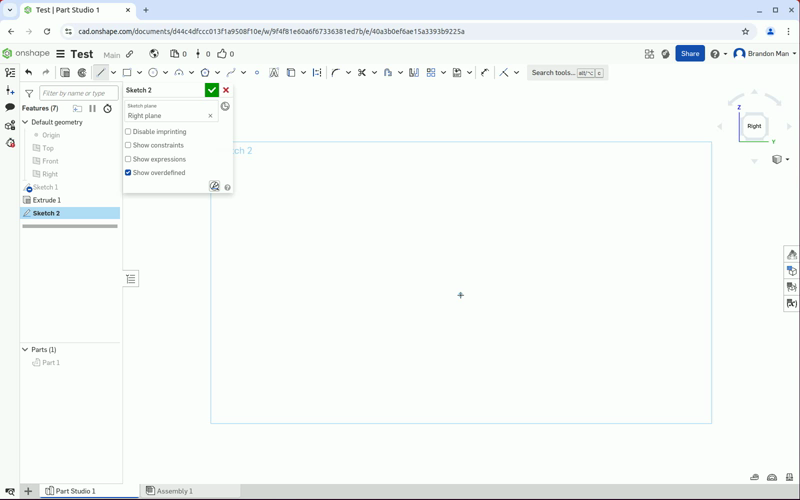
mouse_move(490, 294)
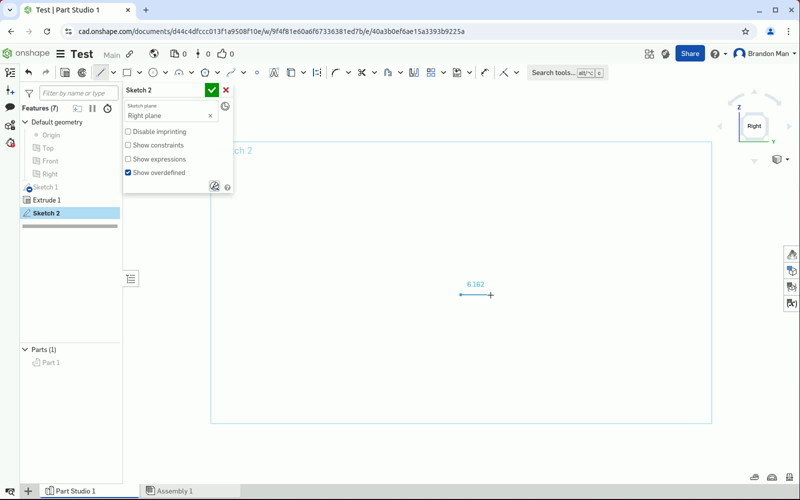
mouse_move(495, 294)
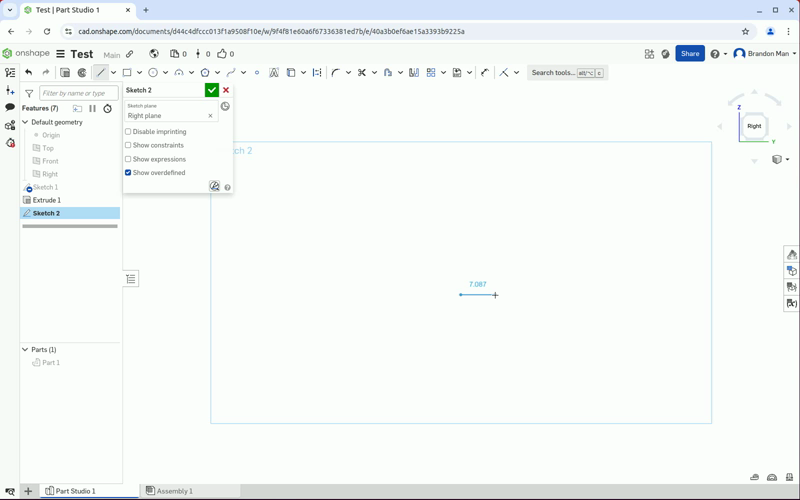
click(495, 294)
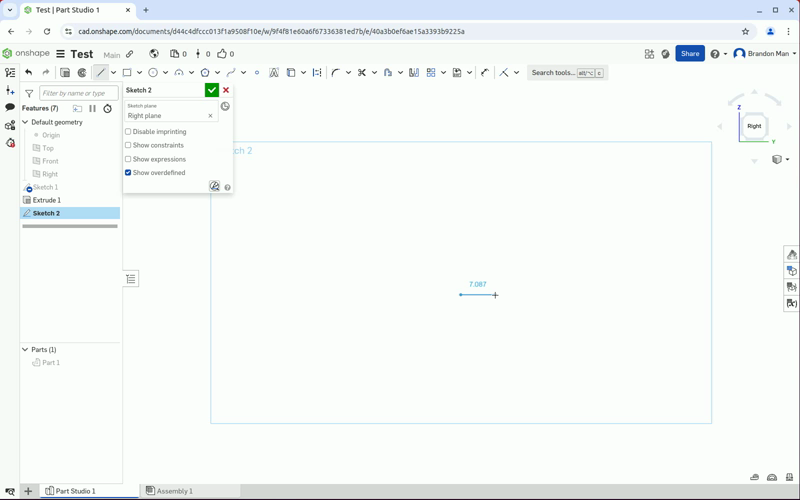
key_up(shift)
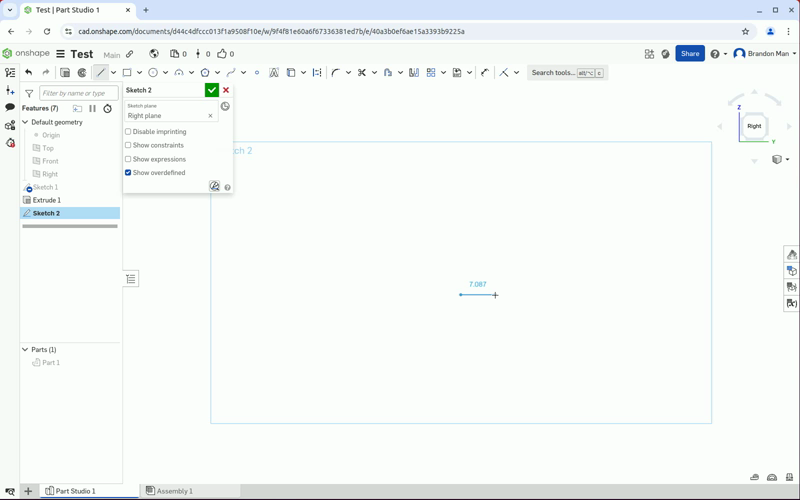
key_down(shift)
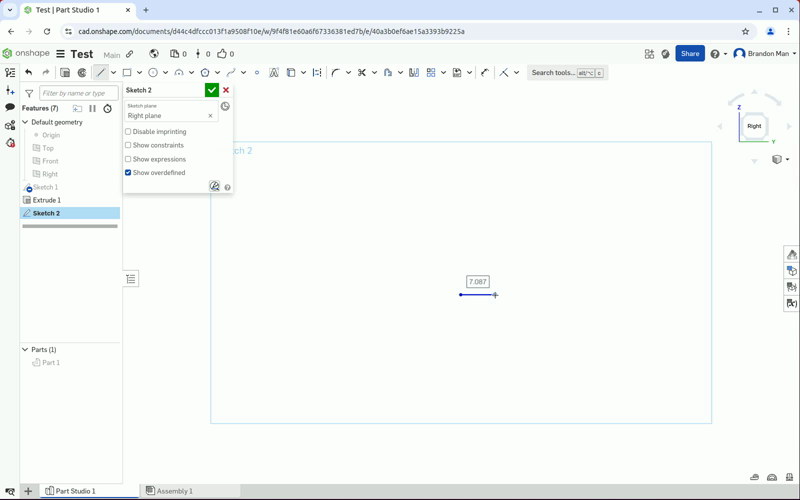
mouse_move(525, 294)
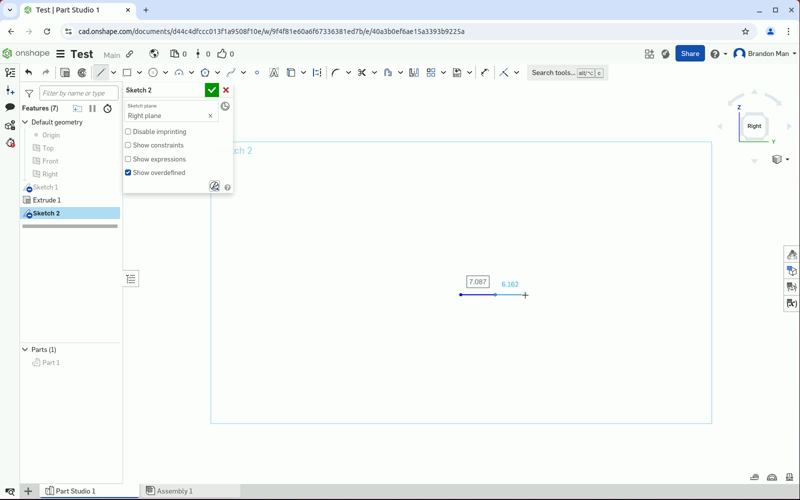
mouse_move(495, 306)
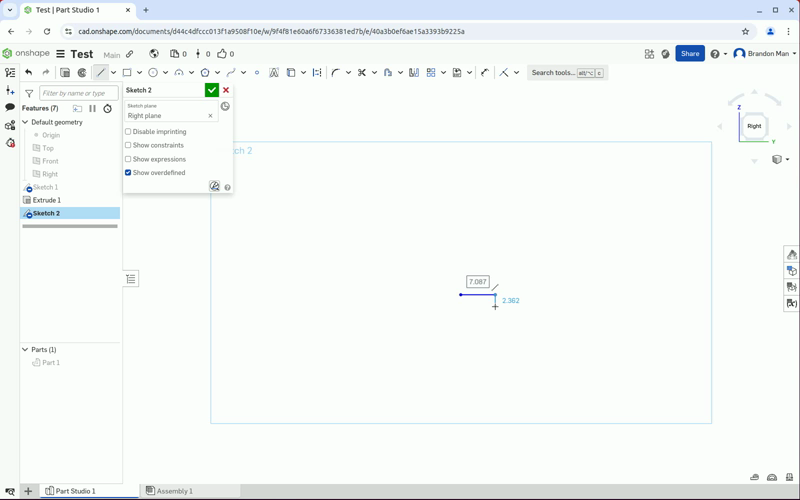
click(495, 306)
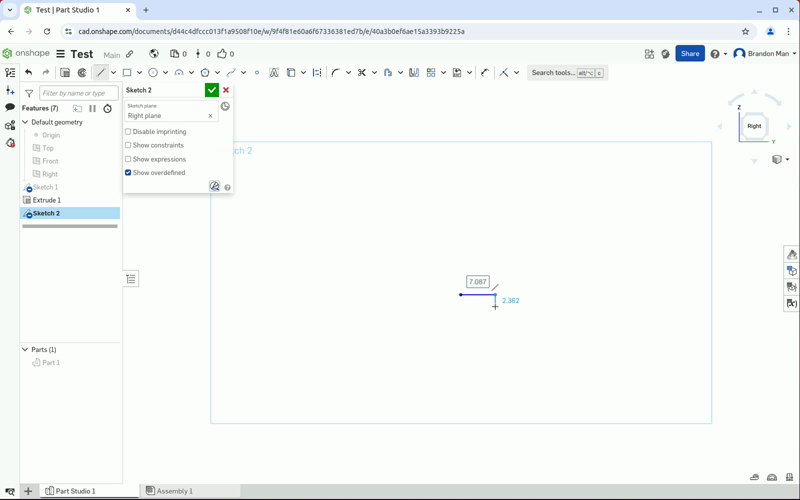
key_up(shift)
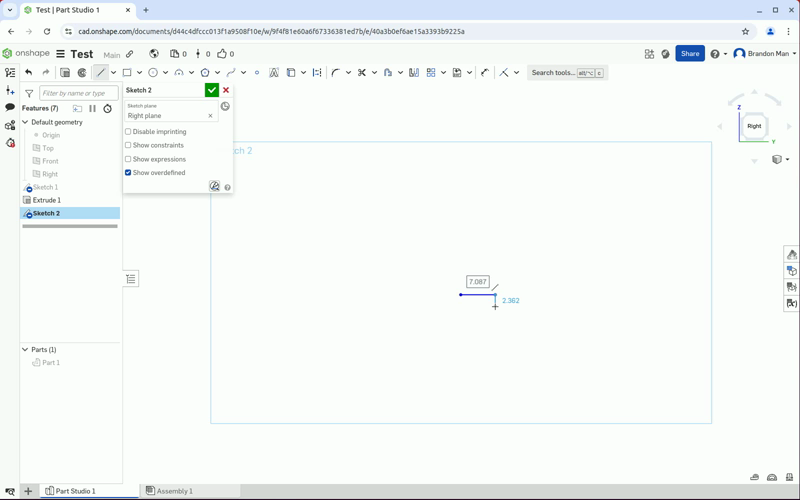
key_down(shift)
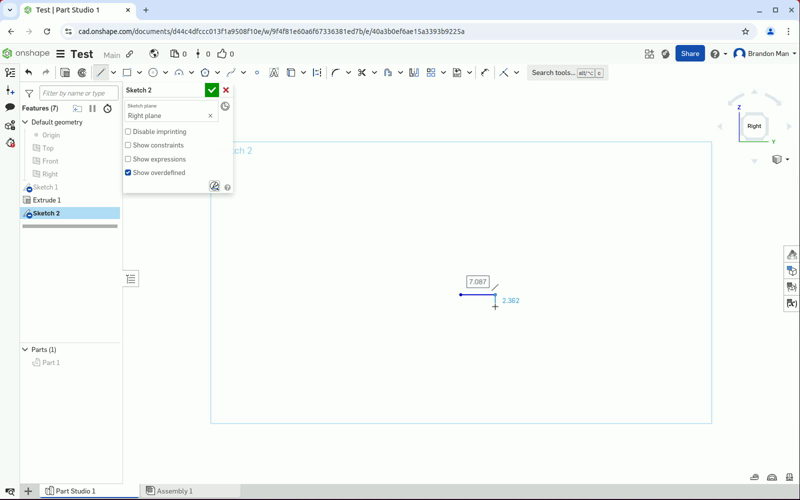
mouse_move(525, 306)
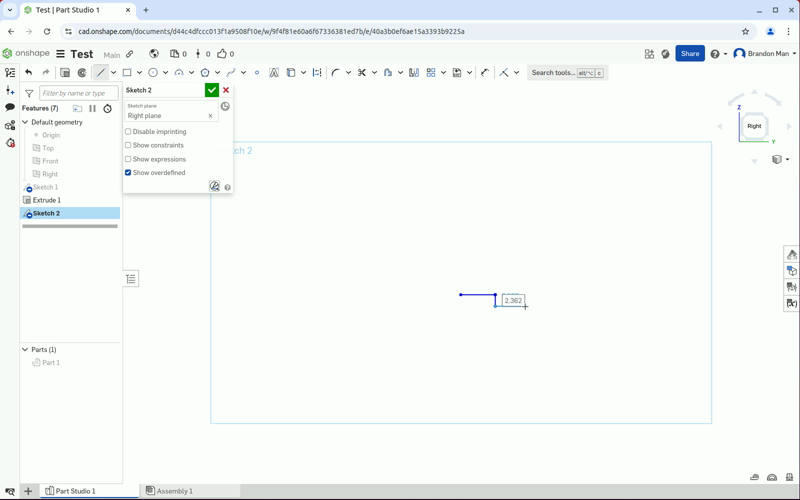
mouse_move(516, 306)
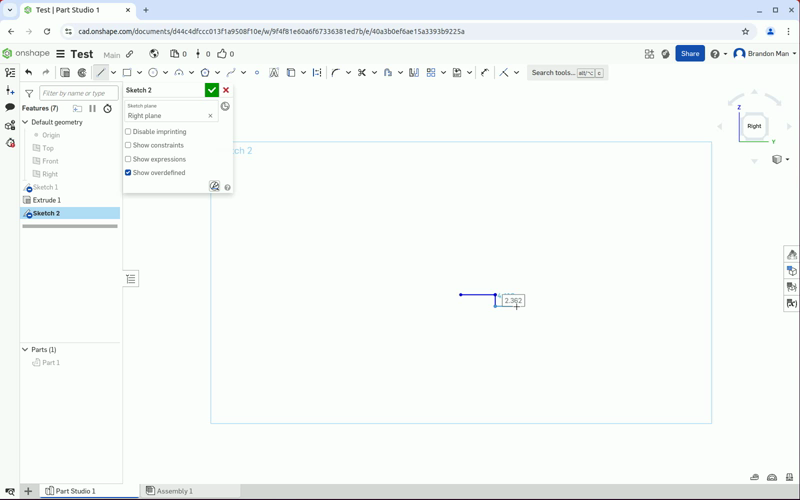
click(516, 306)
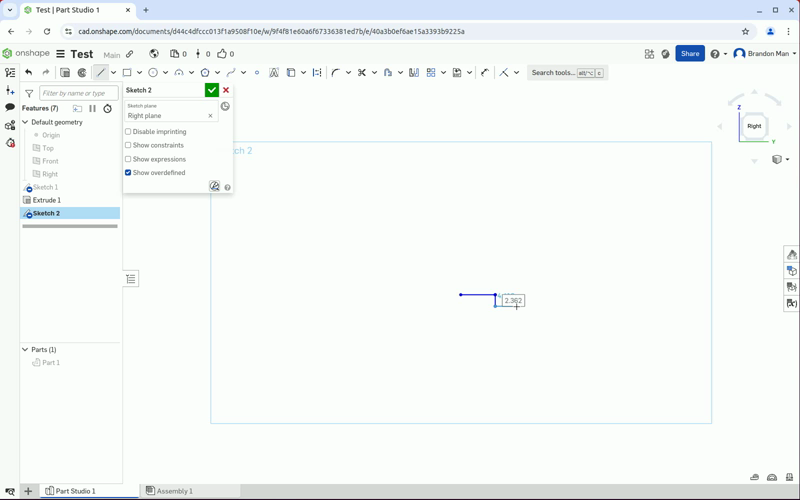
key_up(shift)
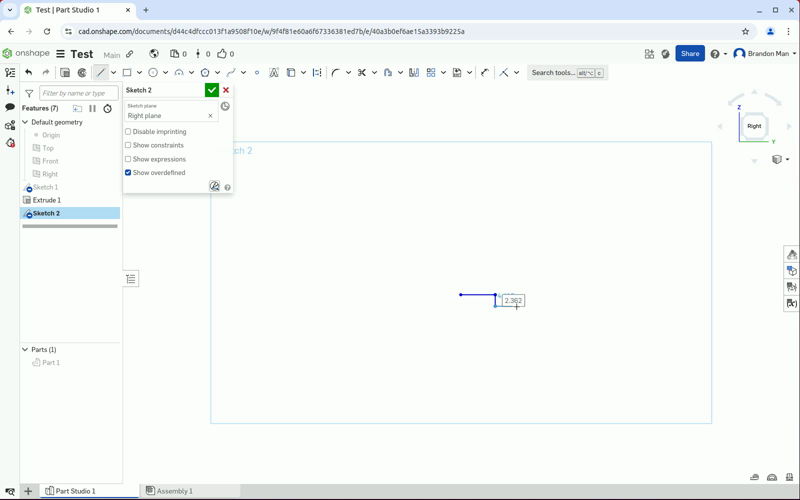
key_down(shift)
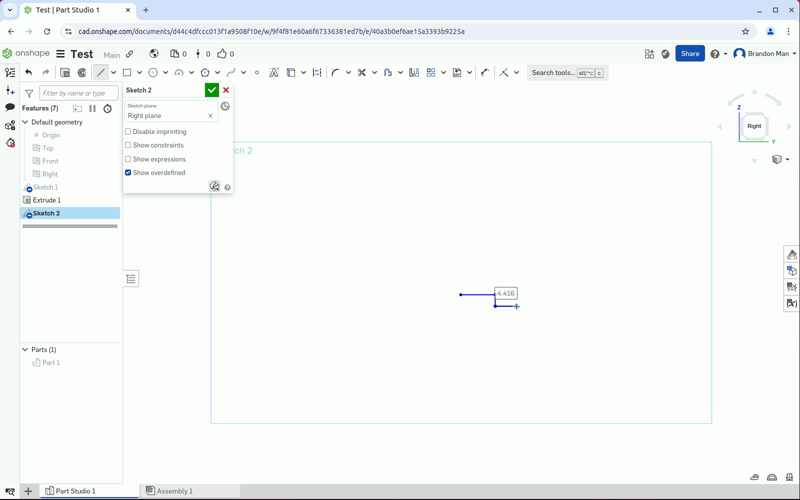
mouse_move(546, 306)
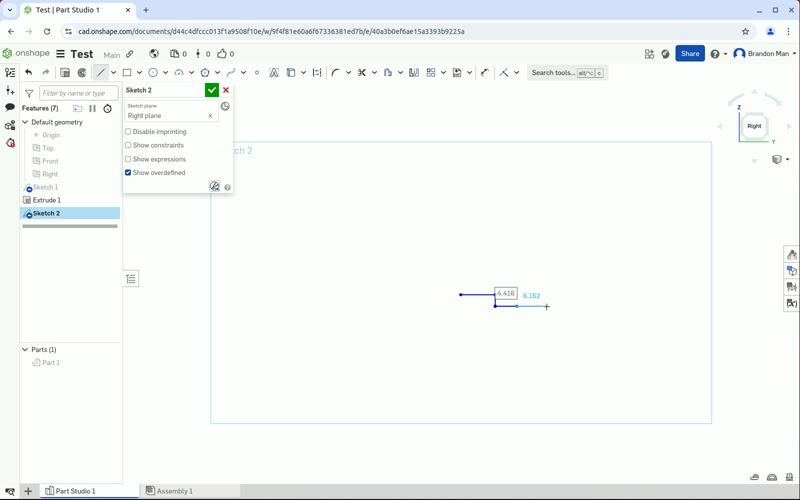
mouse_move(516, 294)
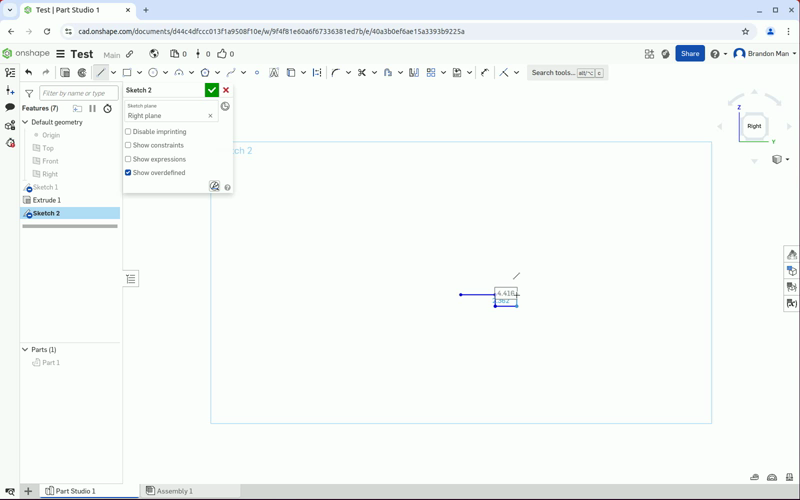
click(516, 294)
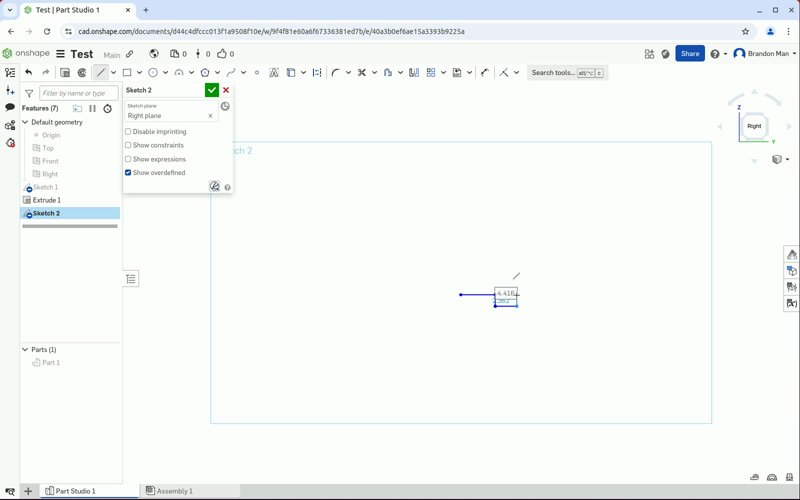
key_up(shift)
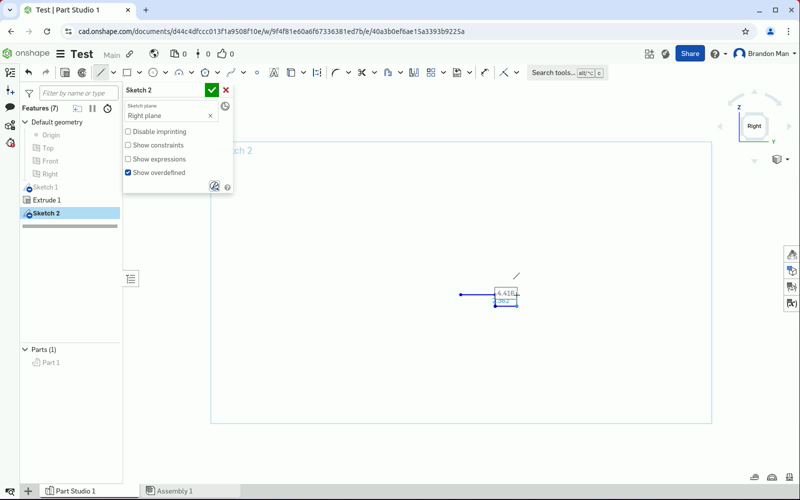
key_down(shift)
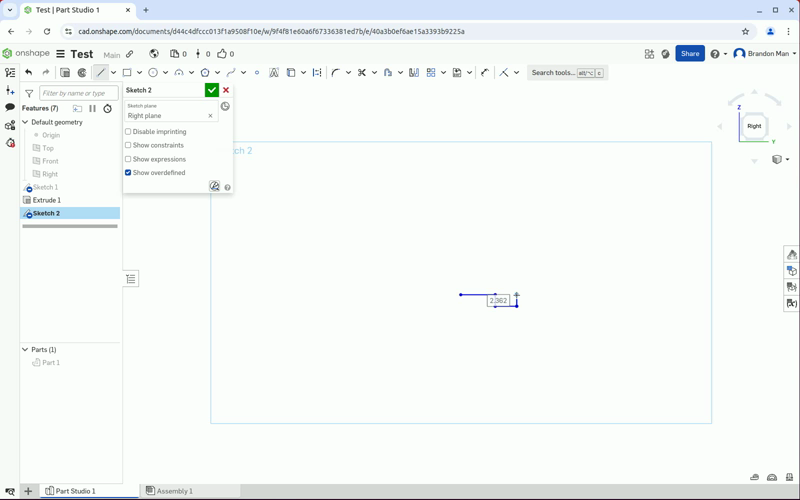
mouse_move(546, 294)
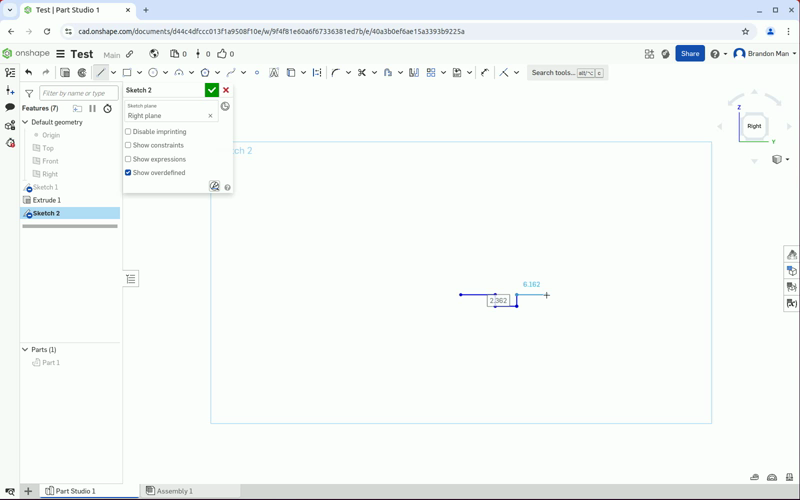
mouse_move(551, 294)
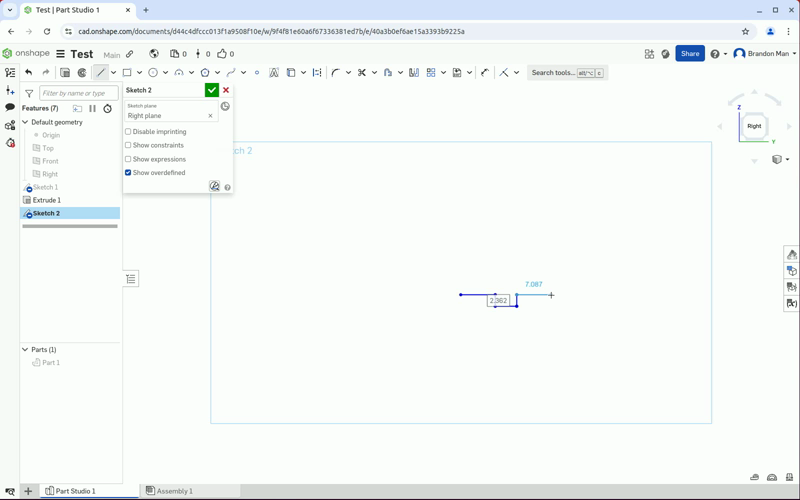
click(551, 294)
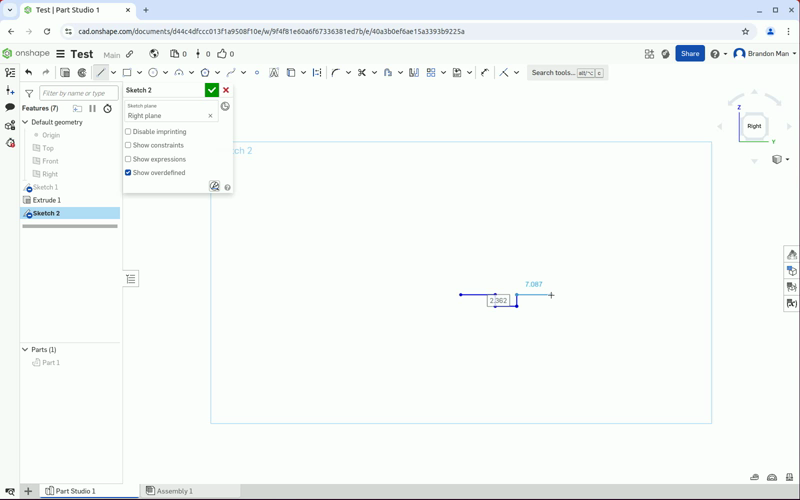
key_up(shift)
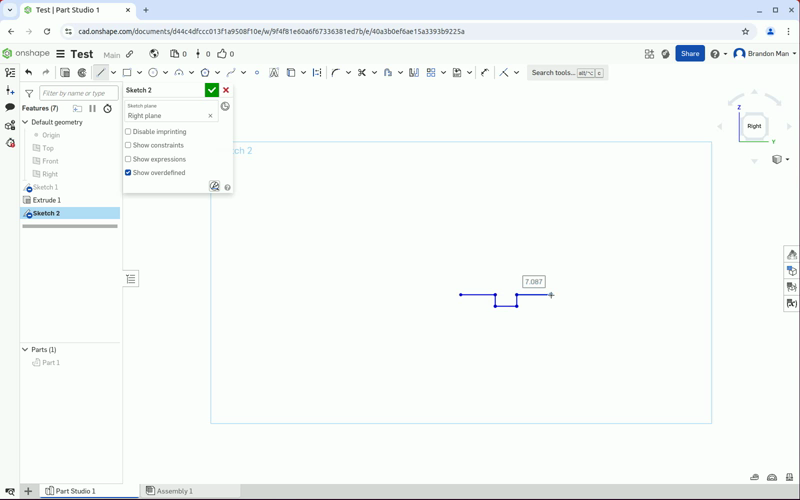
key_down(shift)
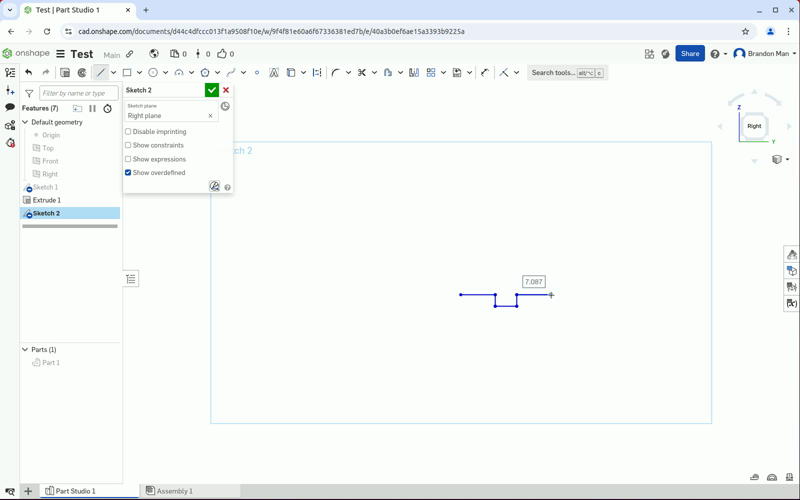
mouse_move(581, 294)
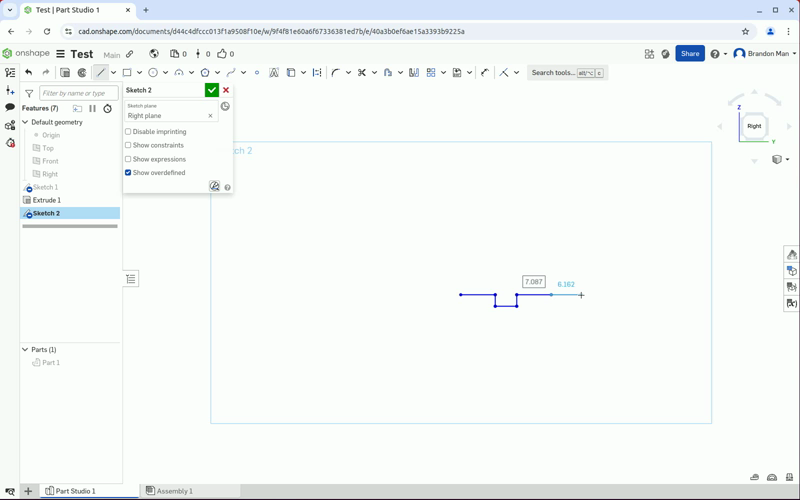
mouse_move(551, 283)
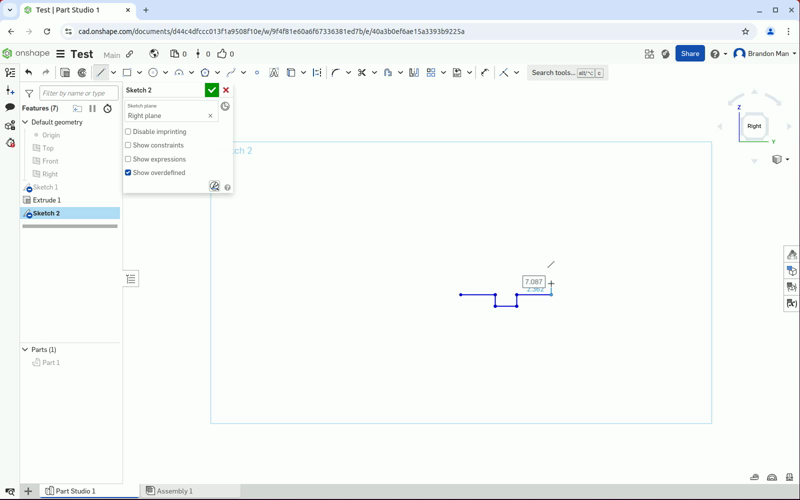
click(551, 283)
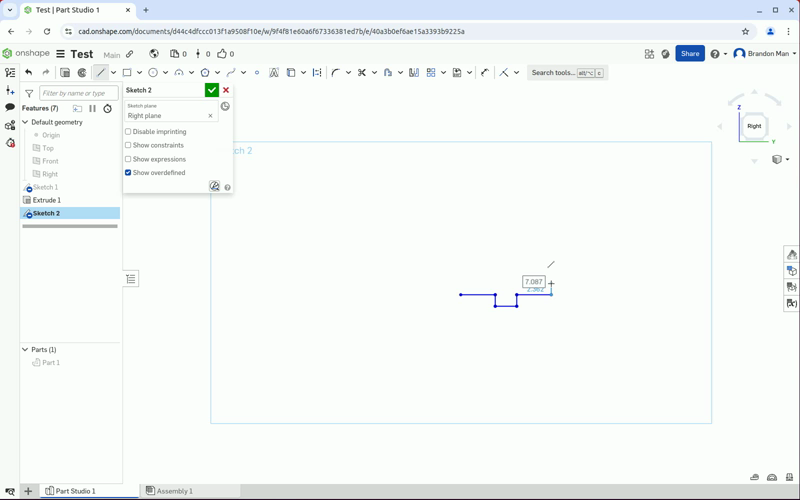
key_up(shift)
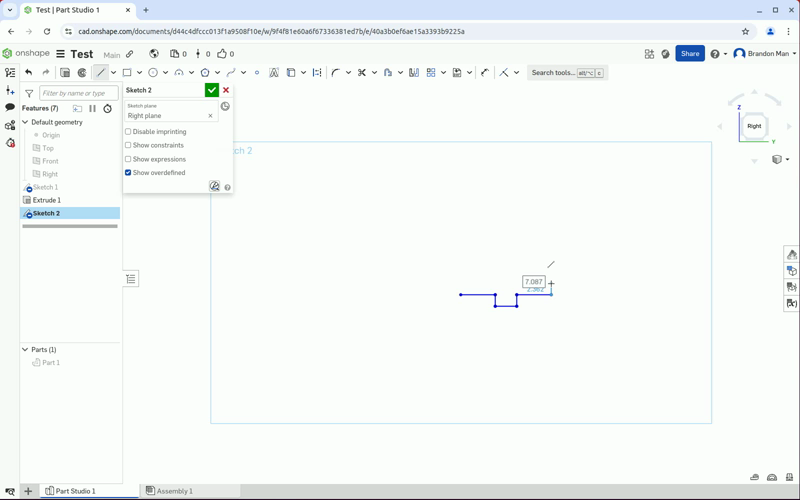
key_down(shift)
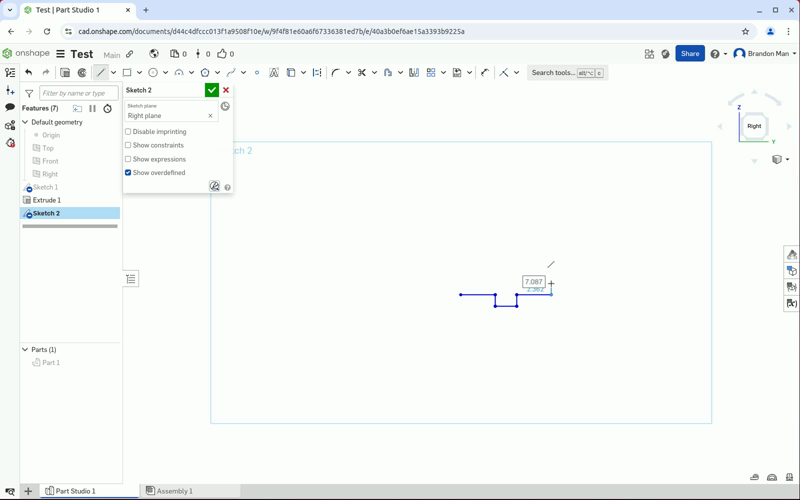
mouse_move(460, 283)
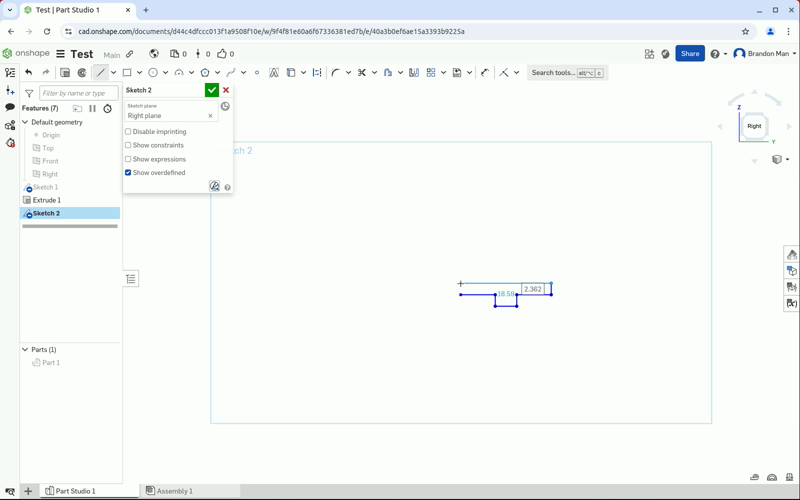
click(460, 283)
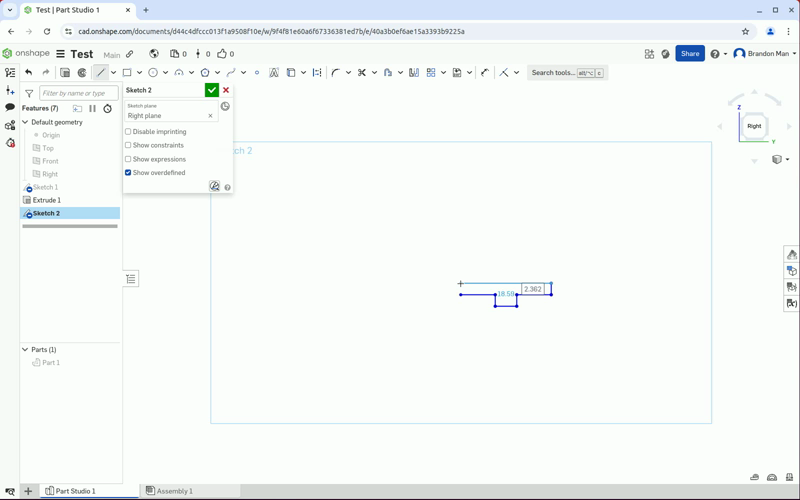
key_up(shift)
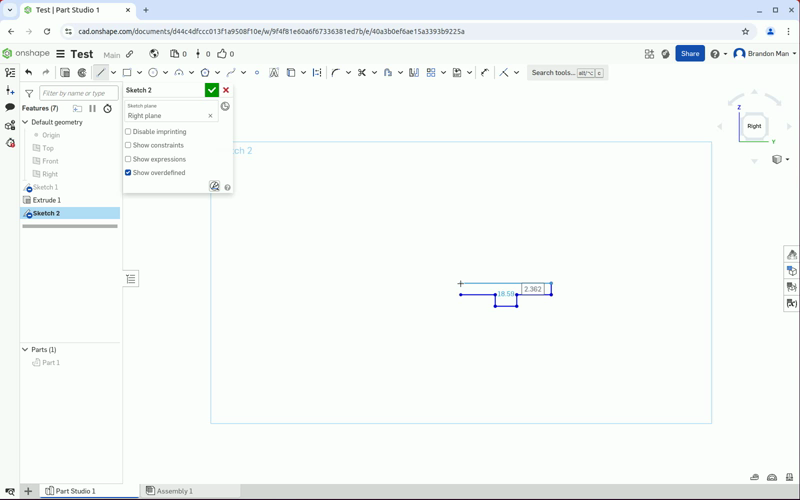
mouse_move(490, 283)
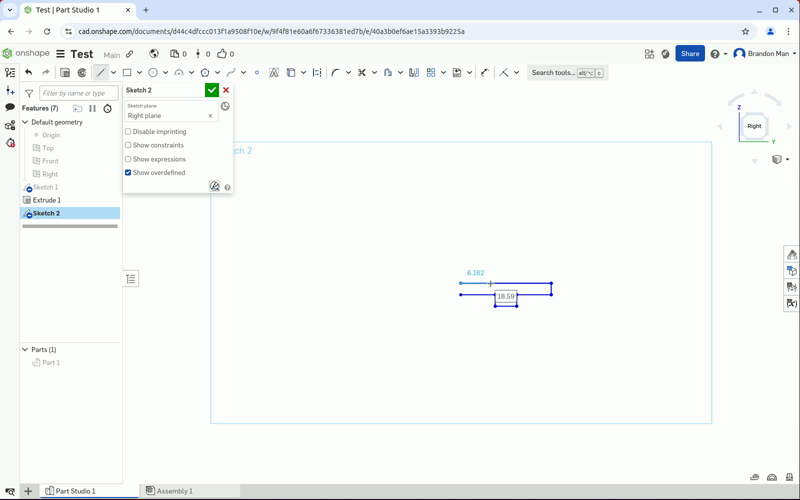
key_down(shift)
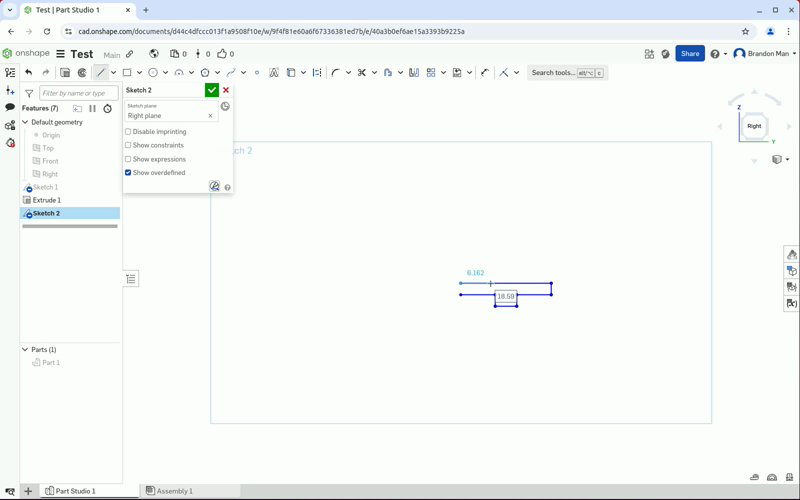
mouse_move(460, 294)
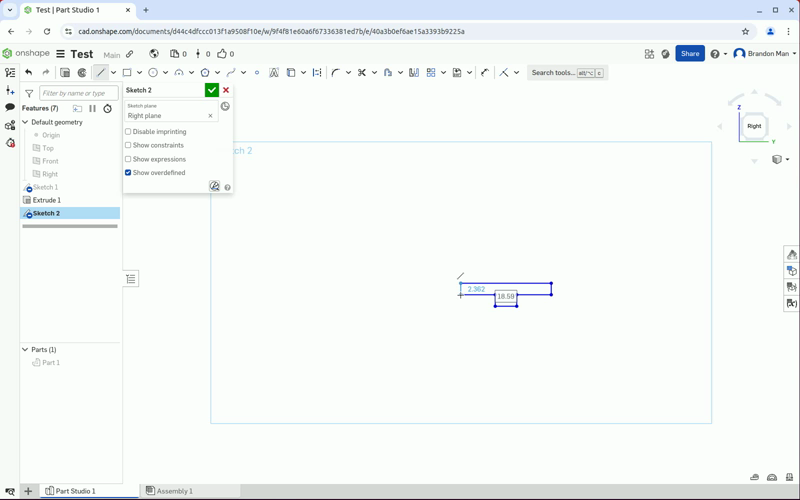
key_up(shift)
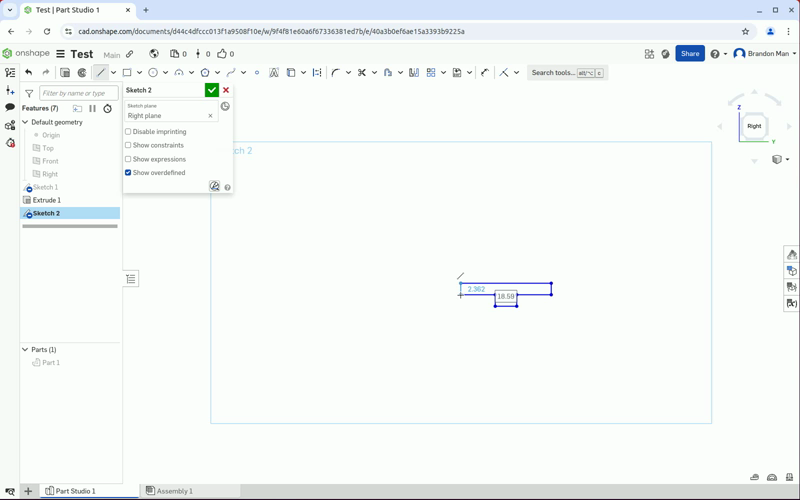
click(460, 294)
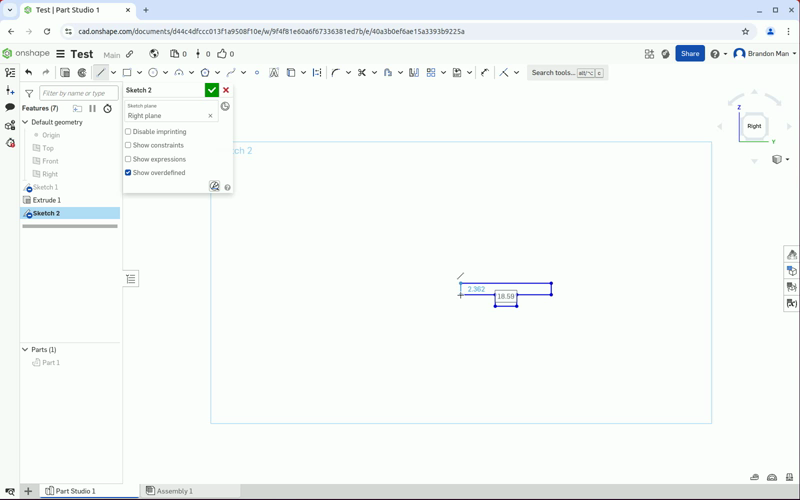
key(esc)
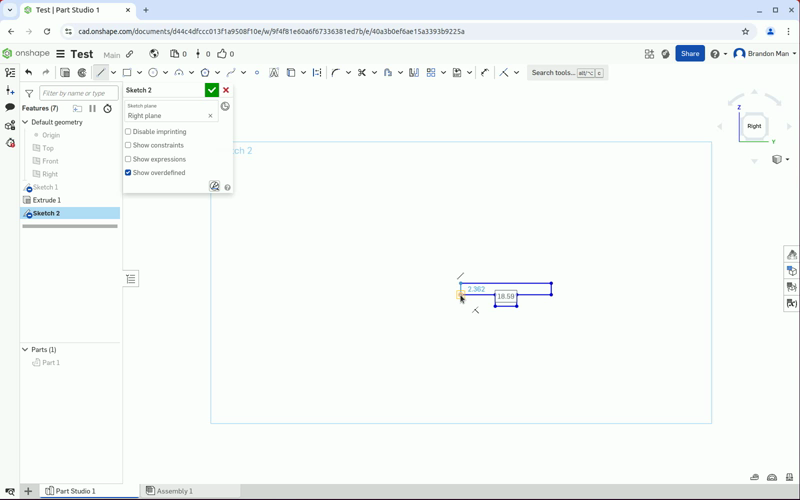
mouse_move(510, 289)
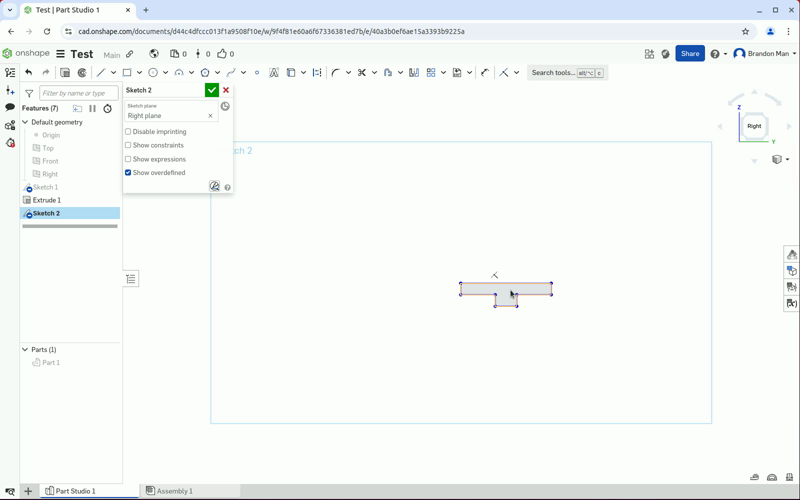
scroll(6)
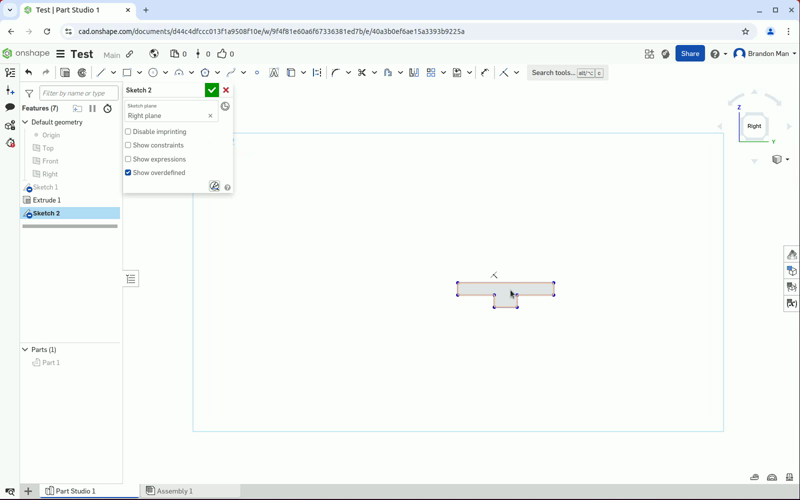
scroll(6)
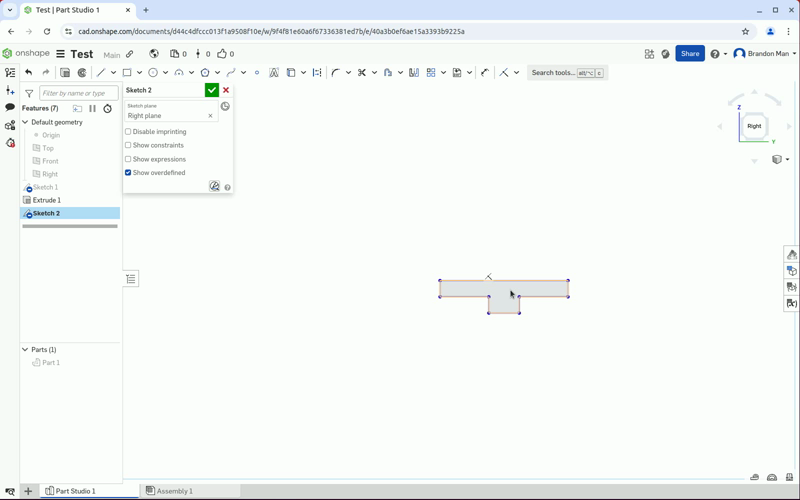
scroll(6)
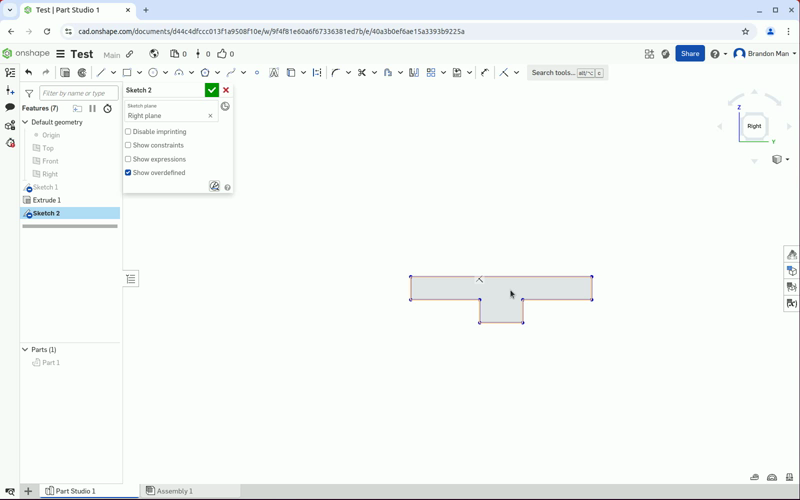
scroll(6)
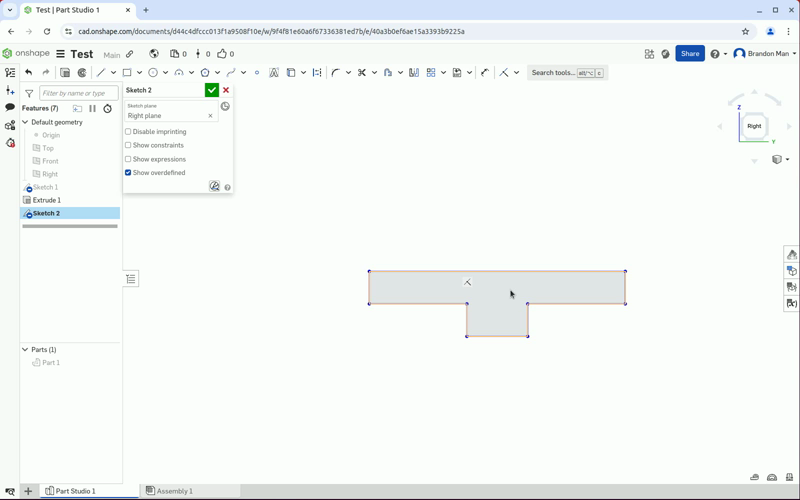
scroll(6)
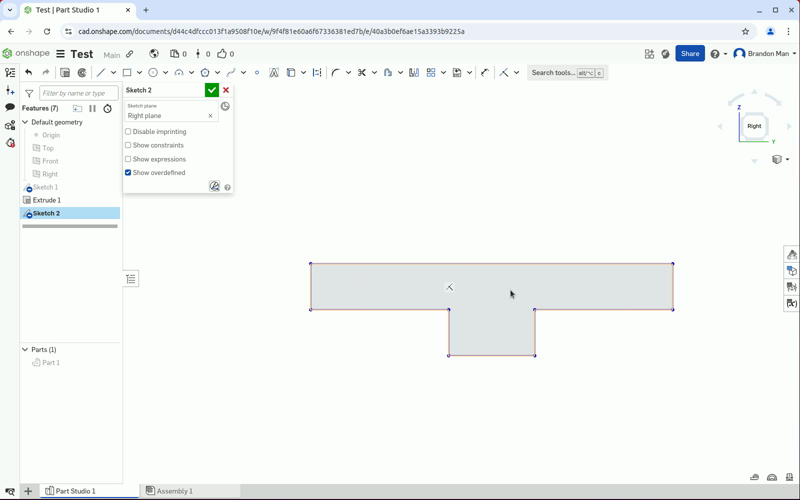
scroll(6)
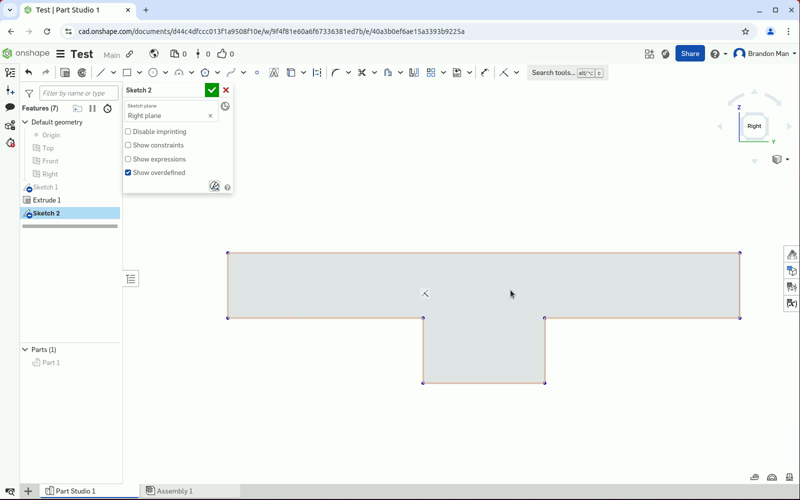
scroll(6)
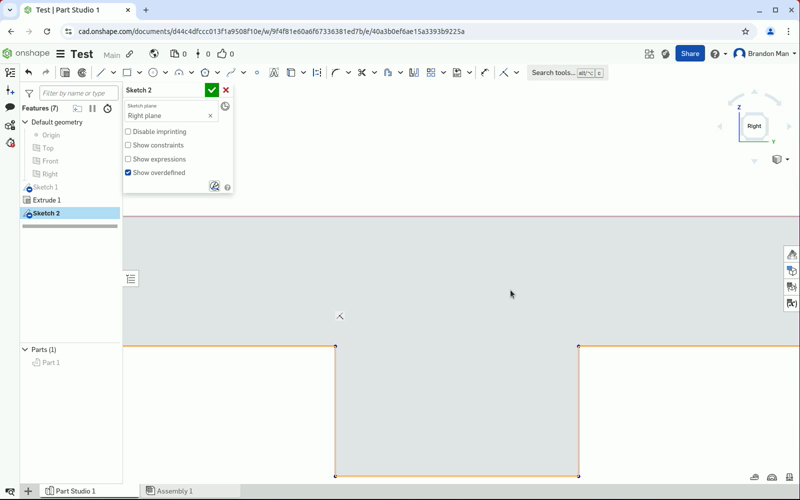
click(510, 289)
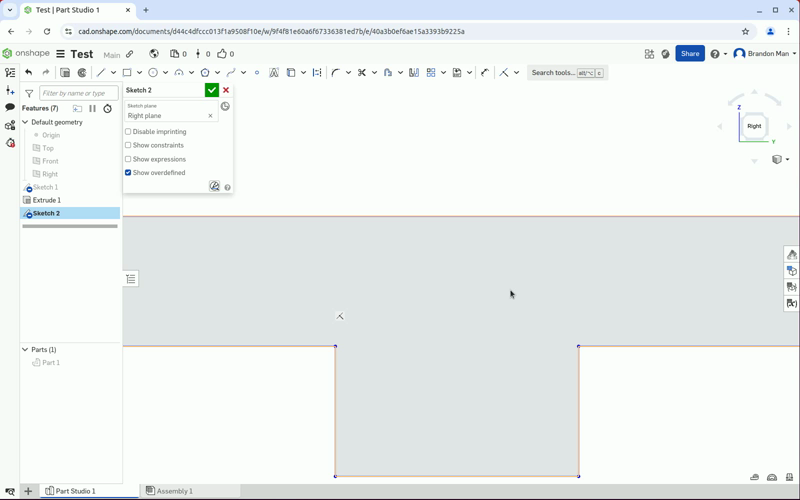
scroll(-6)
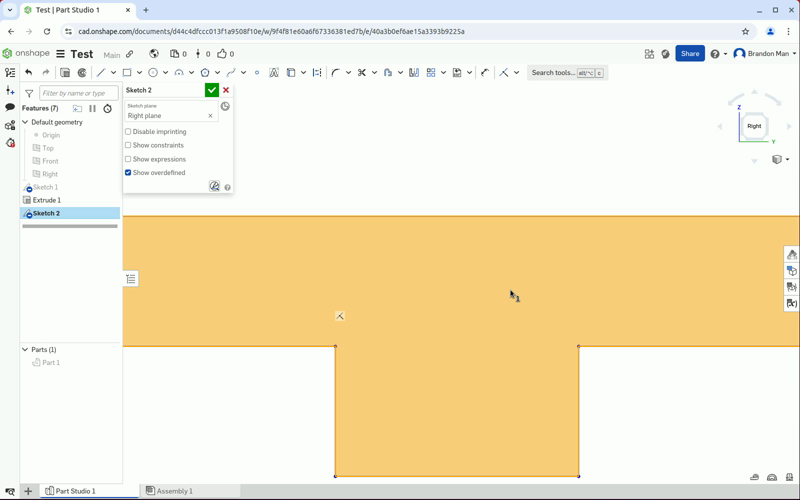
scroll(-6)
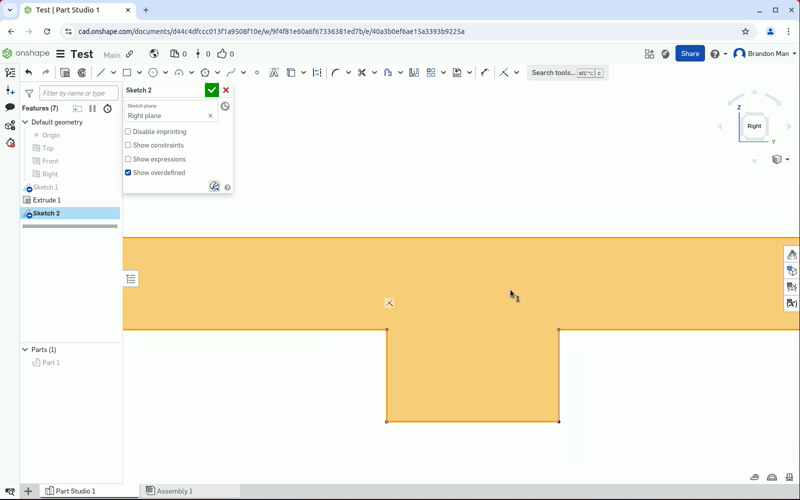
scroll(-6)
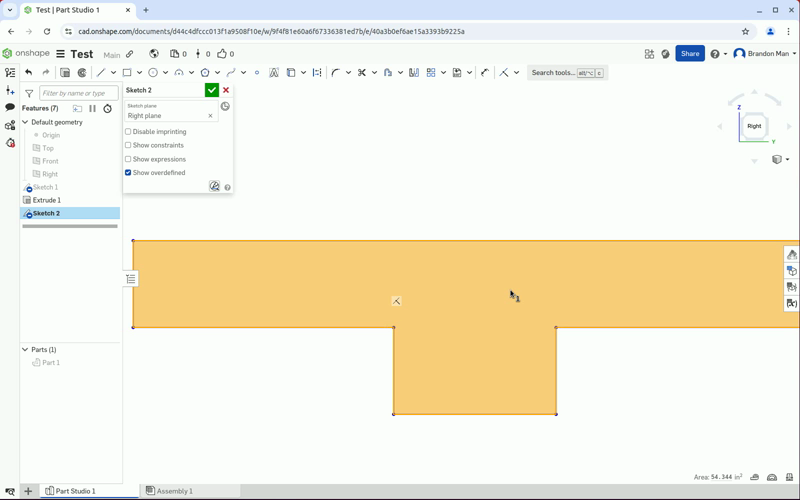
scroll(-6)
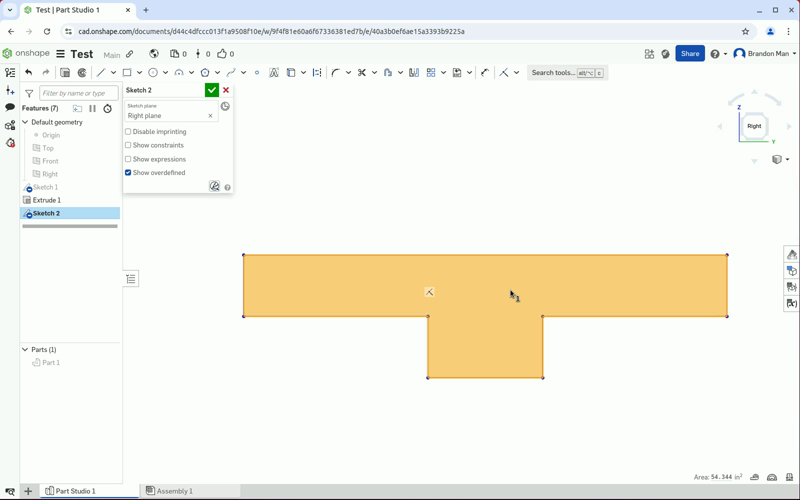
scroll(-6)
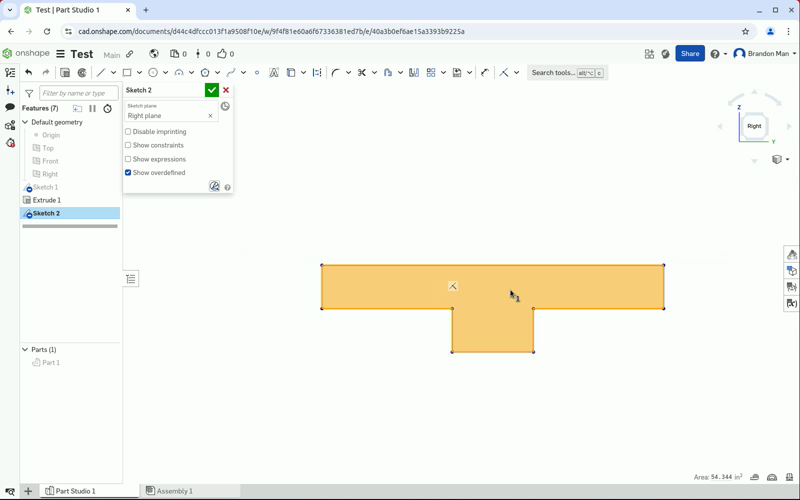
scroll(-6)
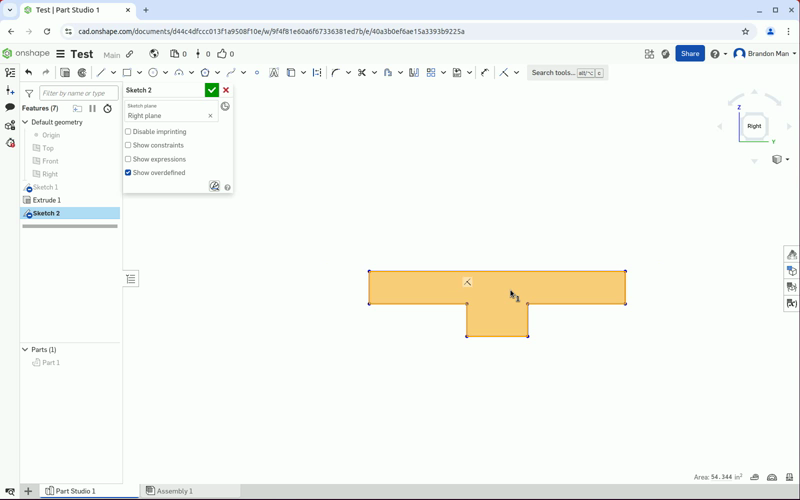
scroll(-6)
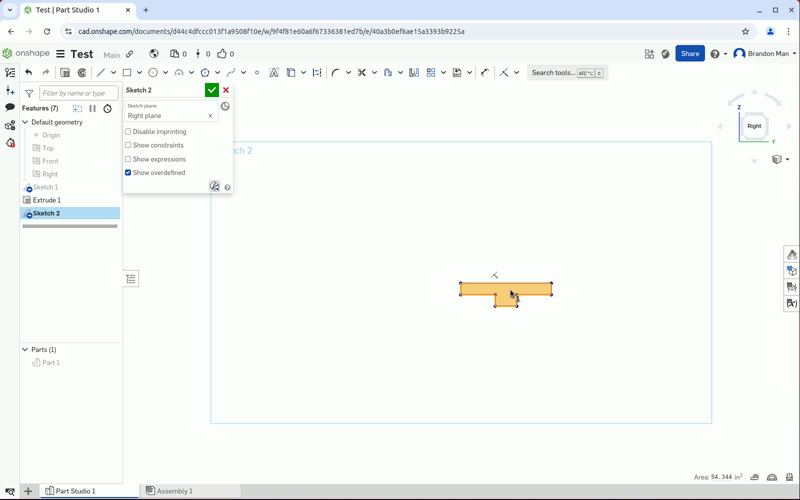
mouse_move(73, 352)
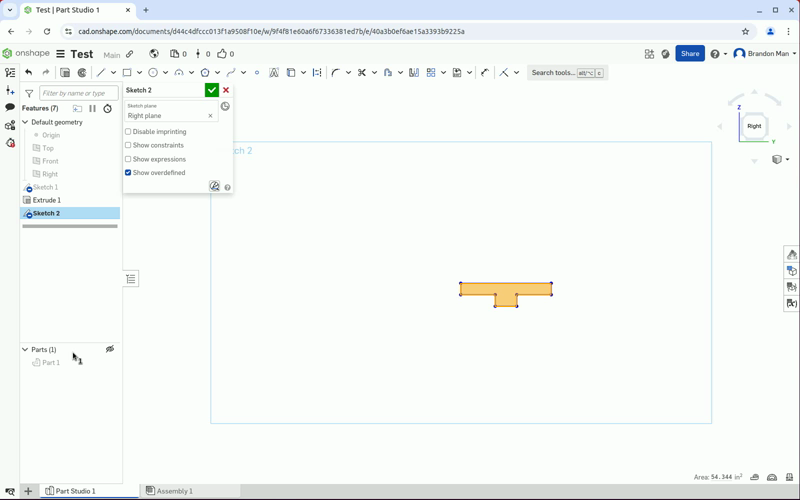
key(shift+y)
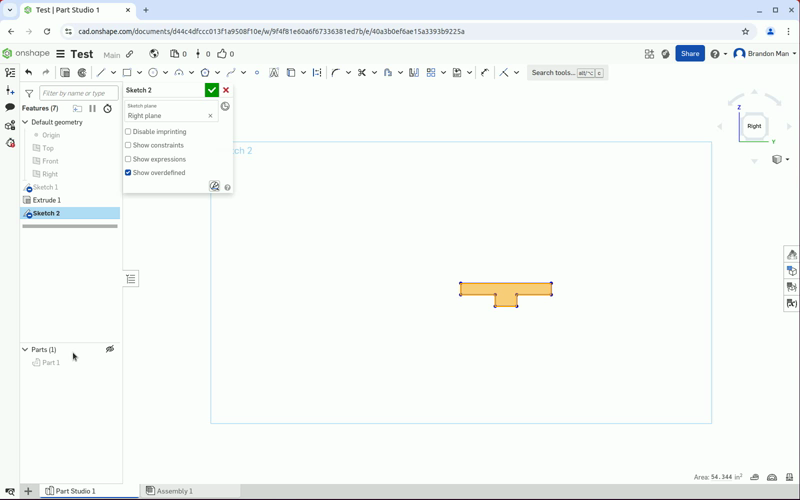
key(shift+e)
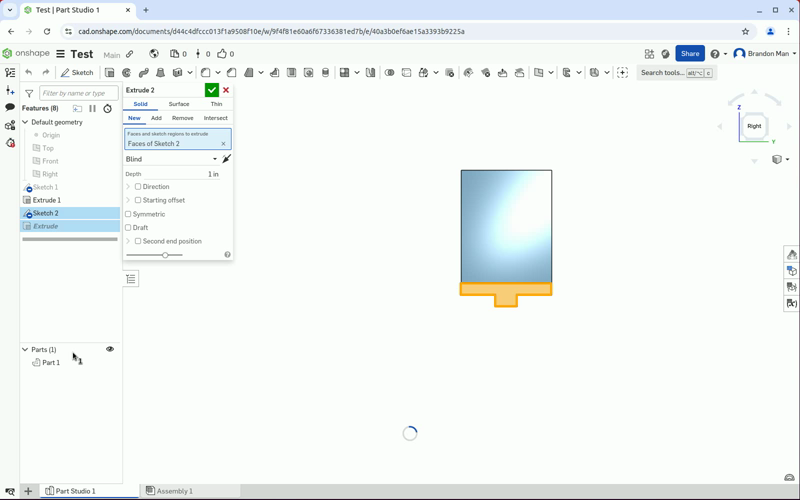
mouse_move(143, 106)
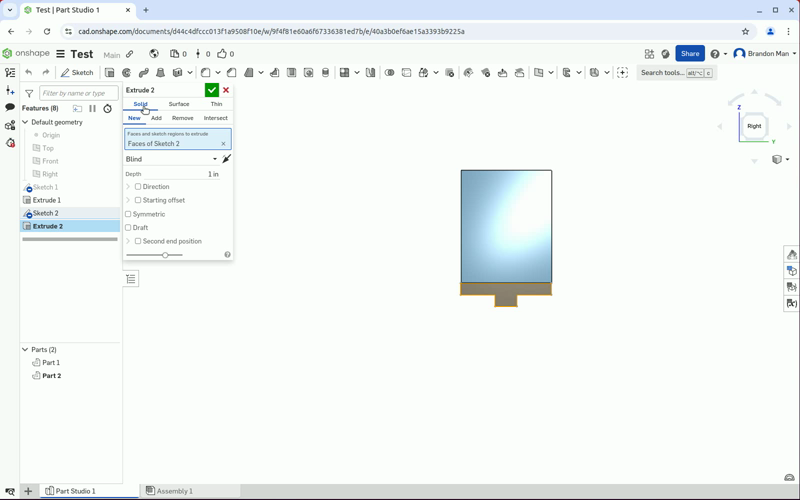
click(143, 106)
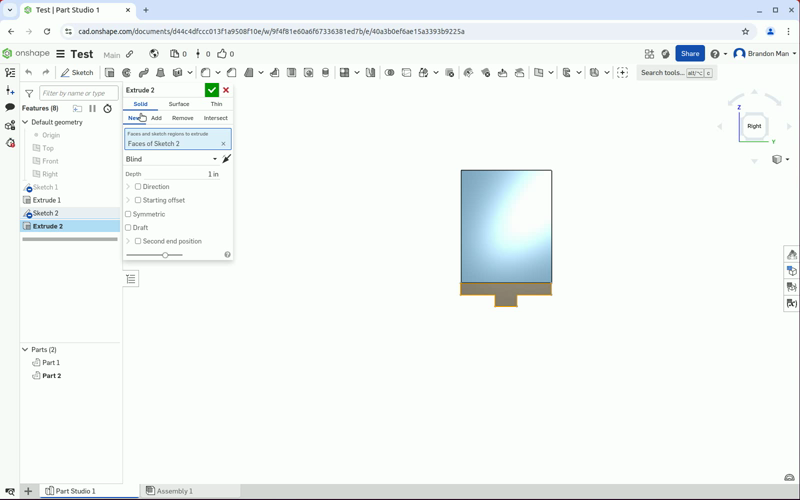
mouse_move(137, 120)
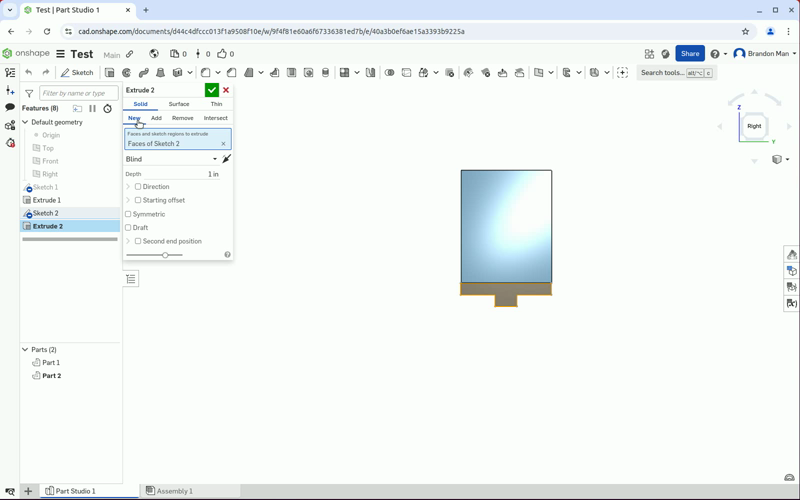
click(137, 120)
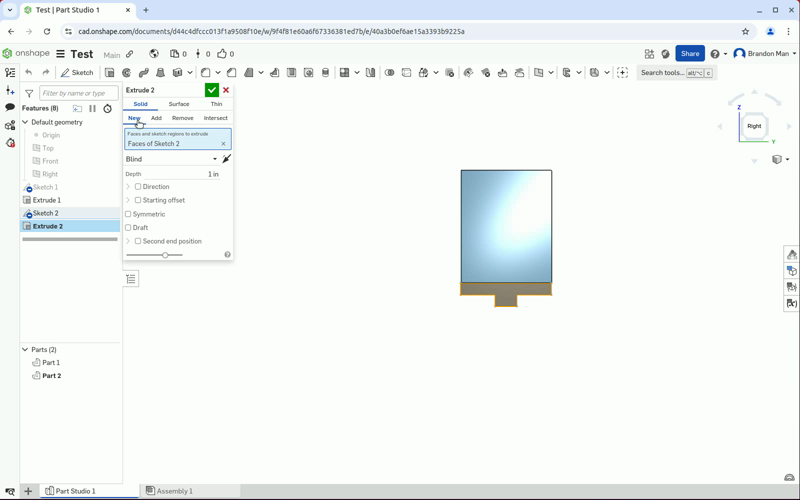
key(tab, 4)
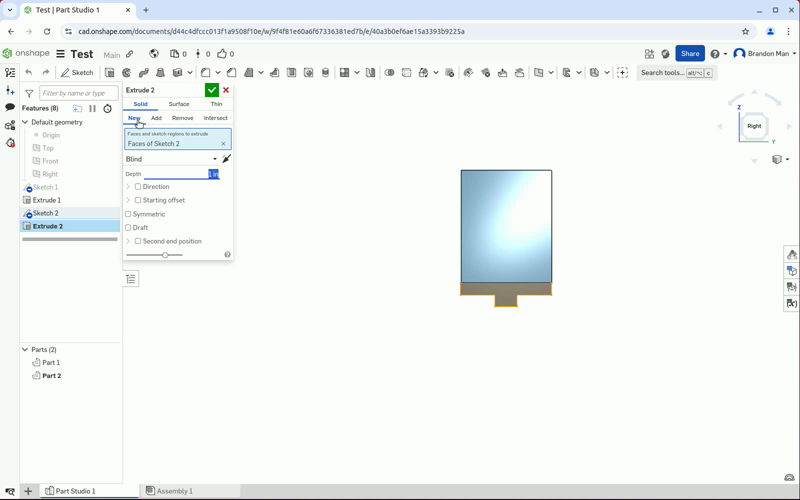
text(6.981)
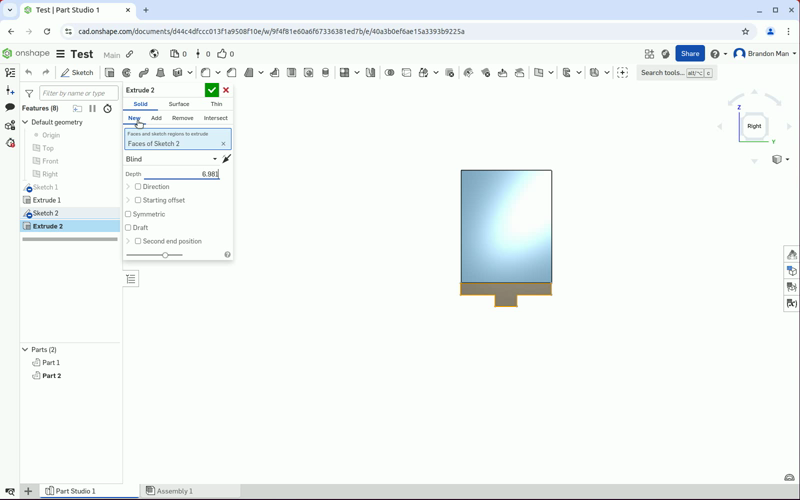
key(enter)
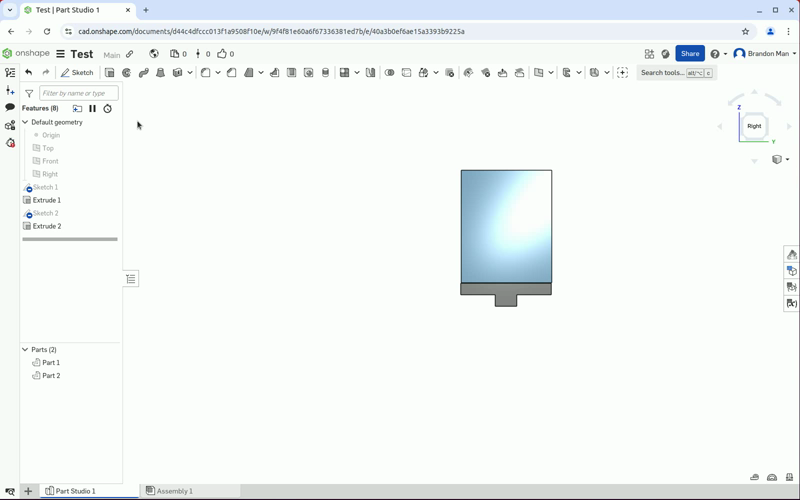
key(shift+h)
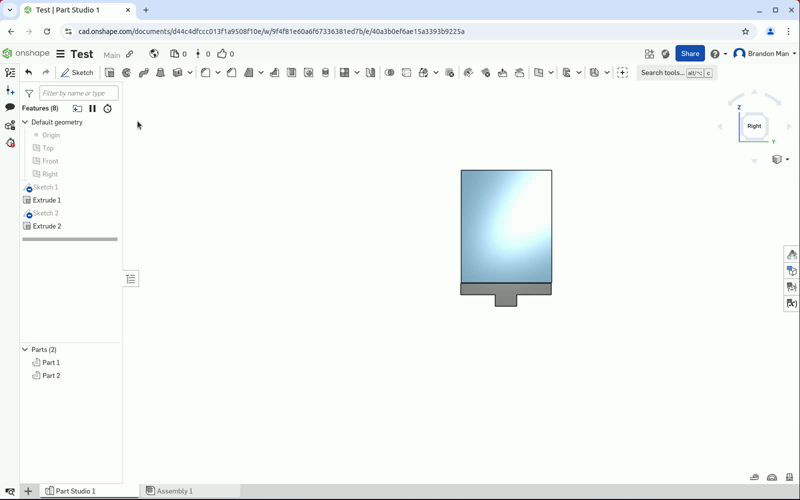
key(shift+h)
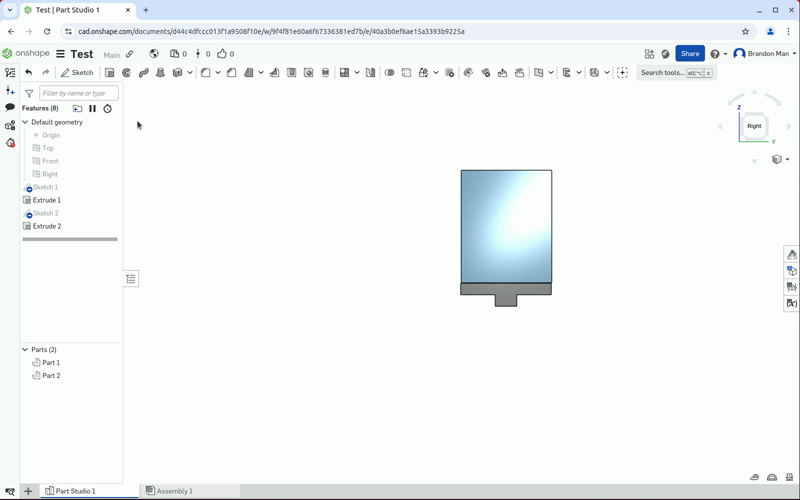
mouse_move(73, 189)
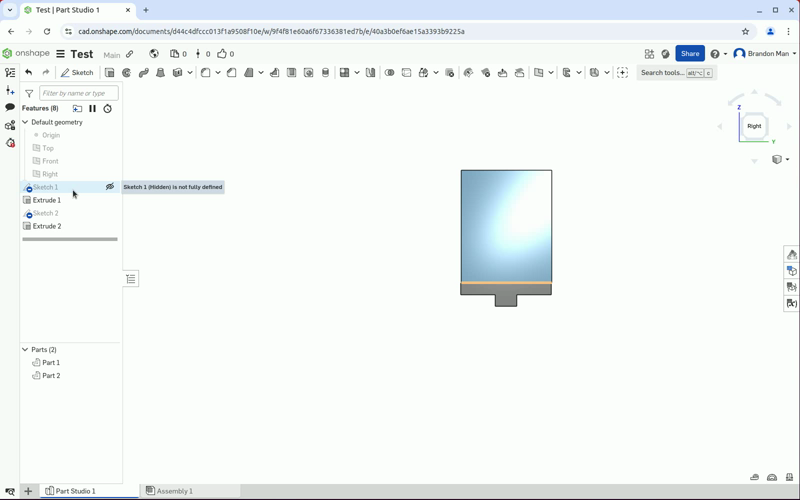
click(73, 189)
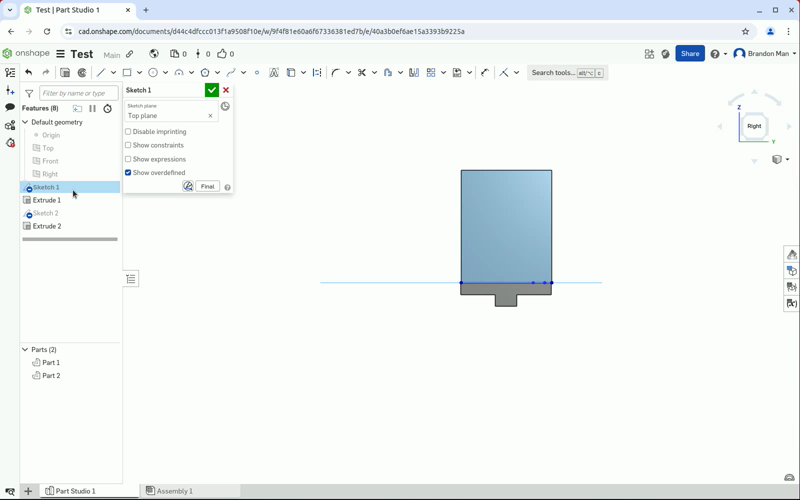
mouse_move(229, 92)
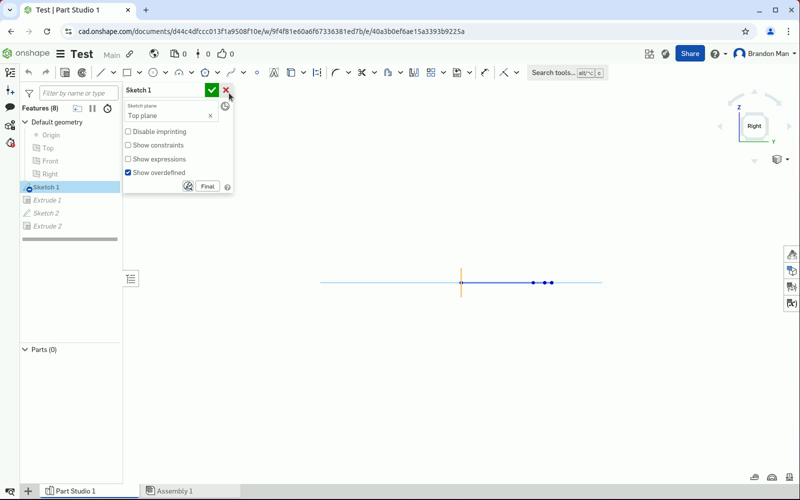
click(229, 92)
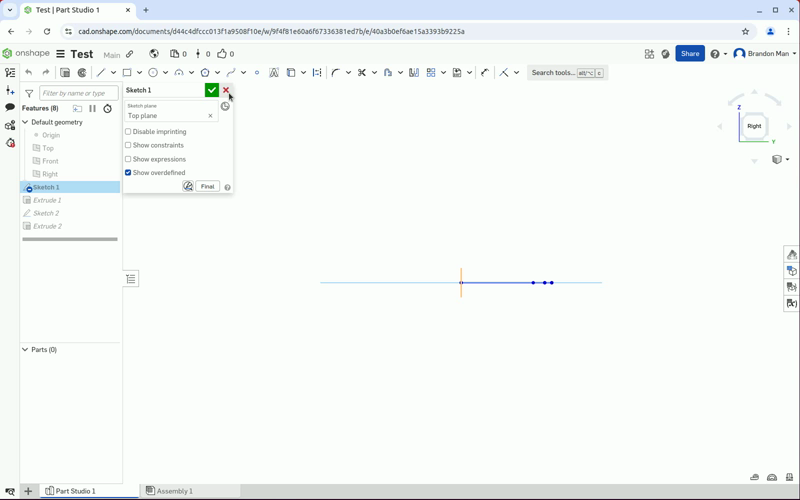
key(shift+s)
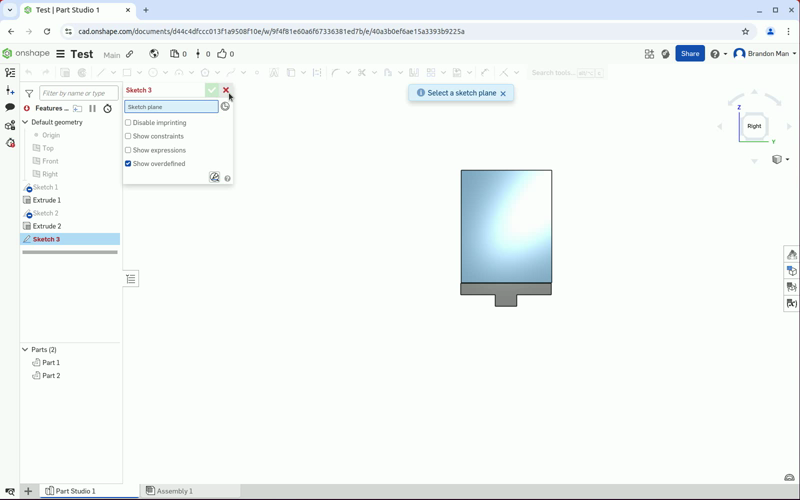
mouse_move(73, 176)
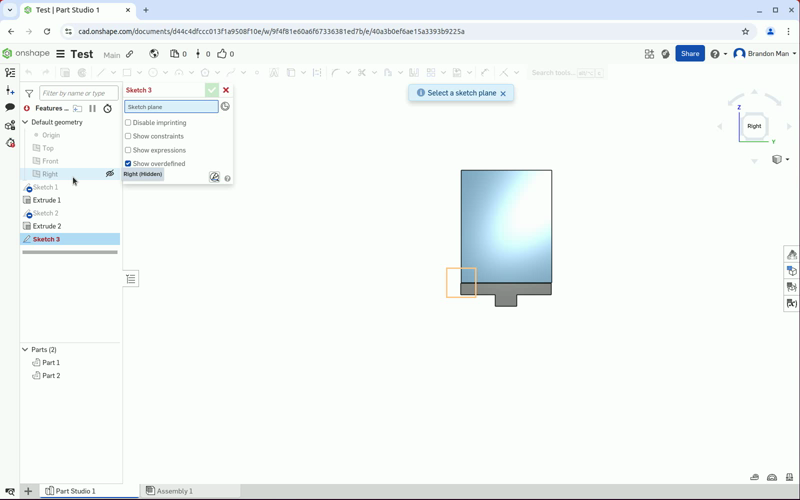
click(73, 176)
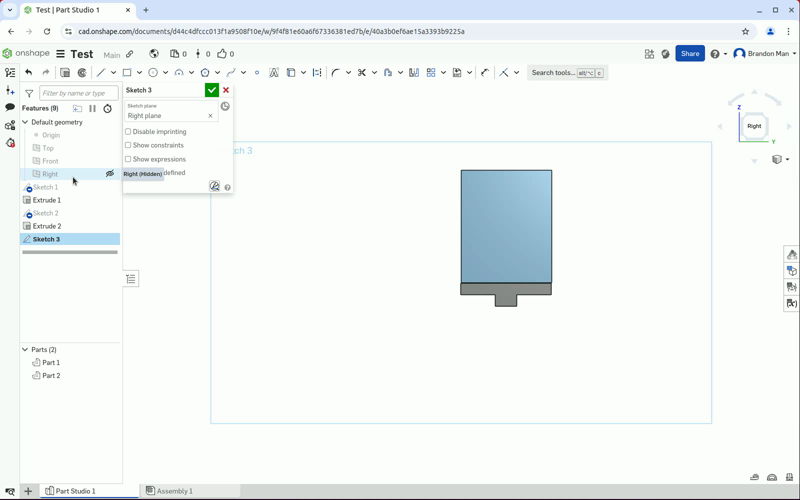
mouse_move(73, 352)
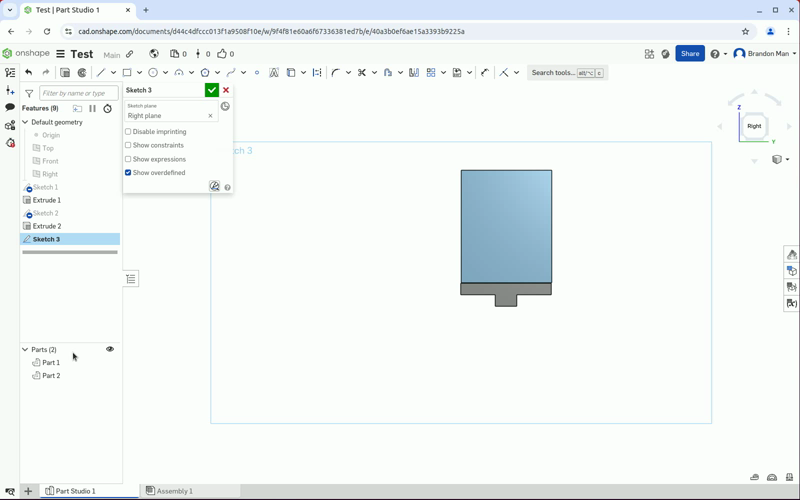
key(y)
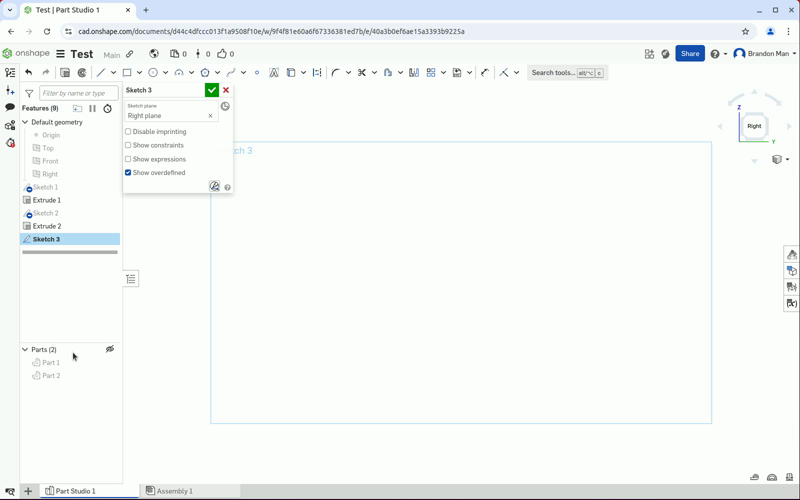
key(l)
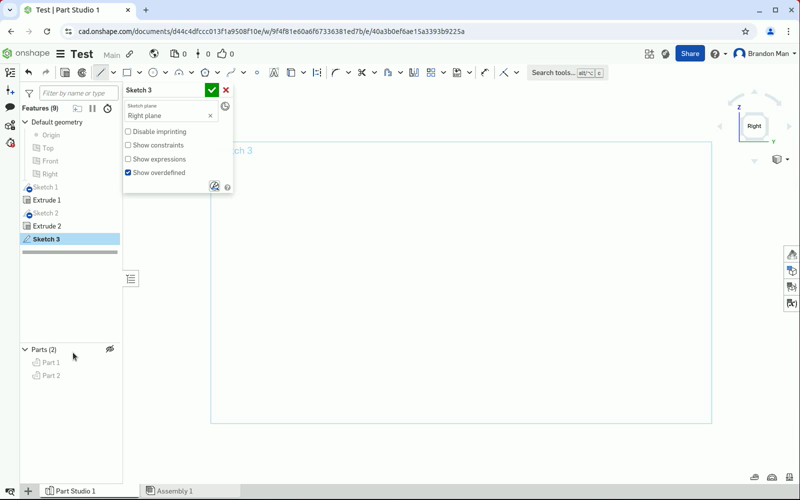
key_down(shift)
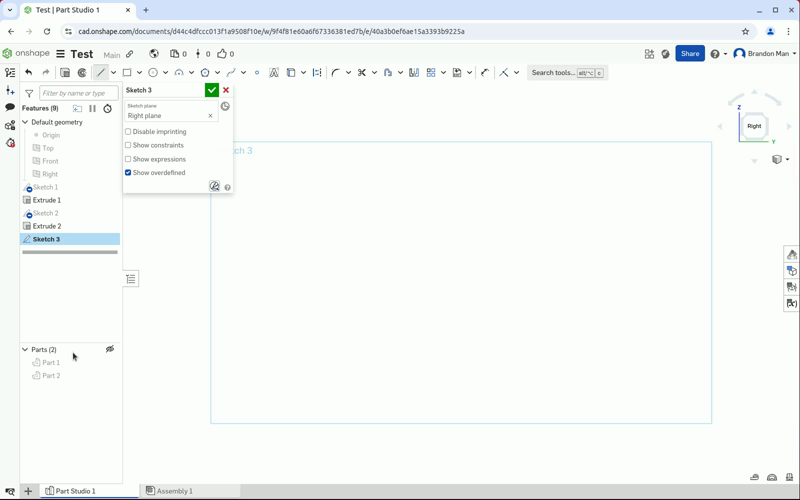
mouse_move(460, 294)
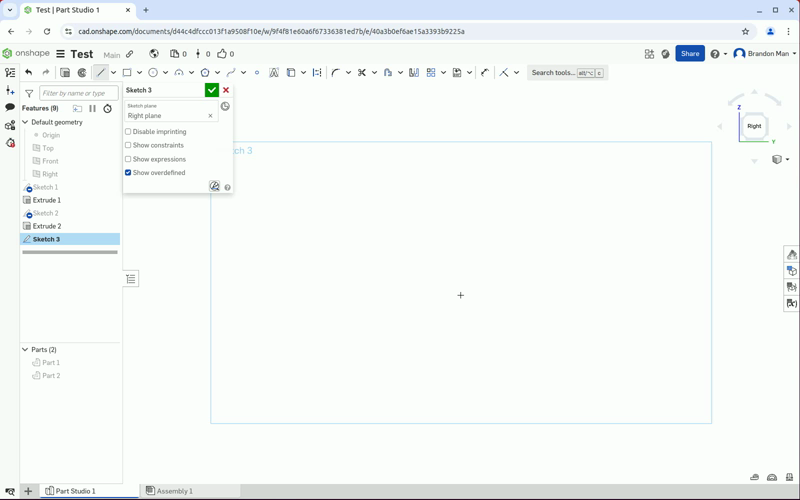
click(460, 294)
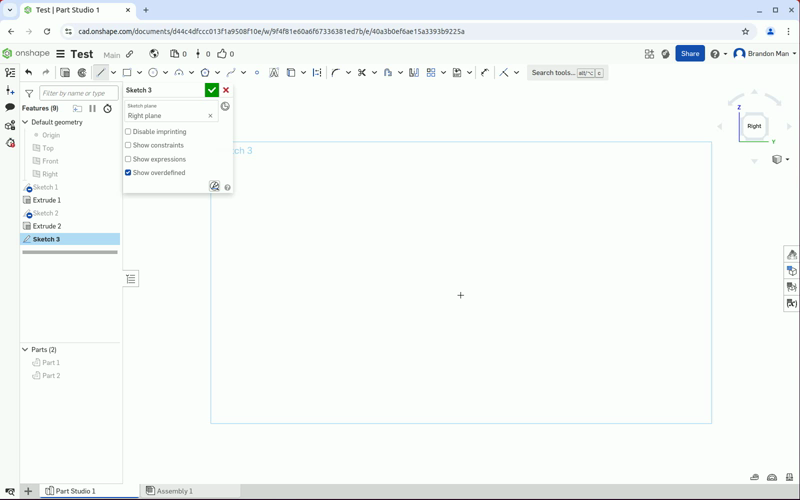
key_up(shift)
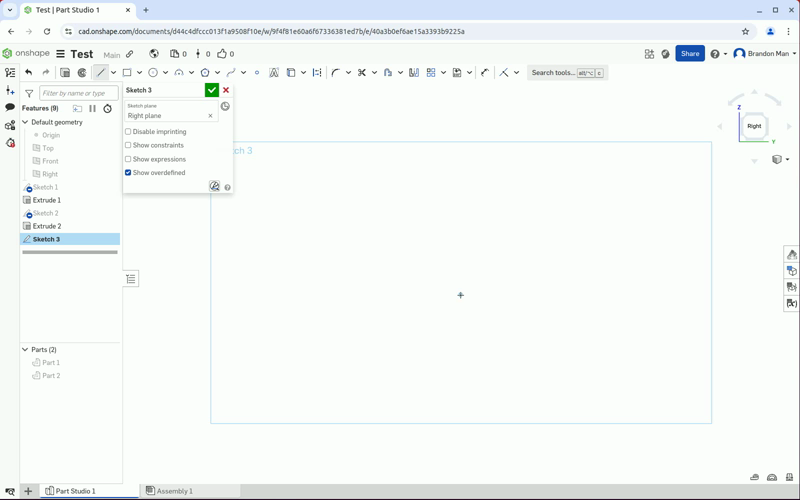
key_down(shift)
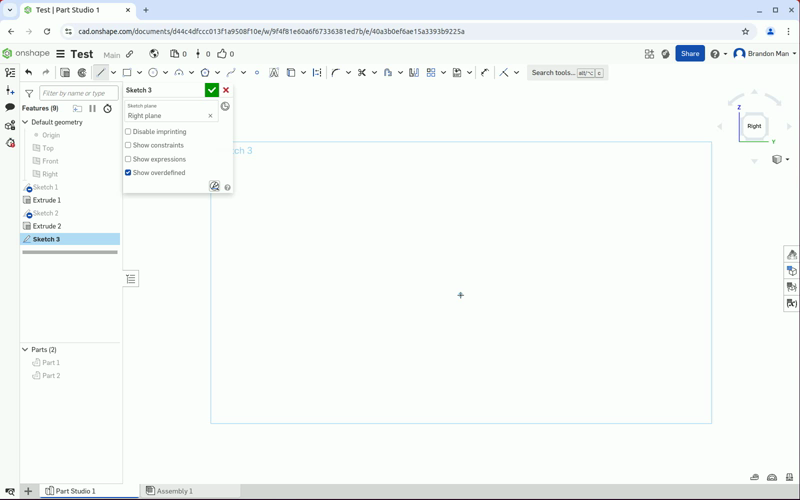
mouse_move(490, 294)
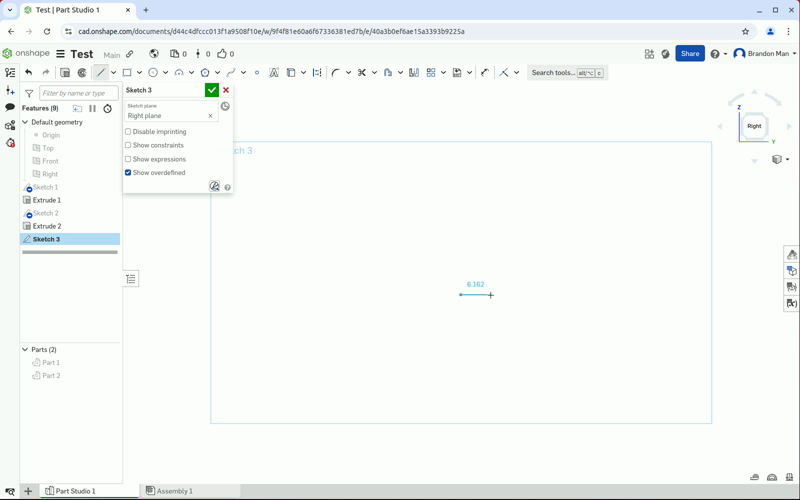
mouse_move(495, 294)
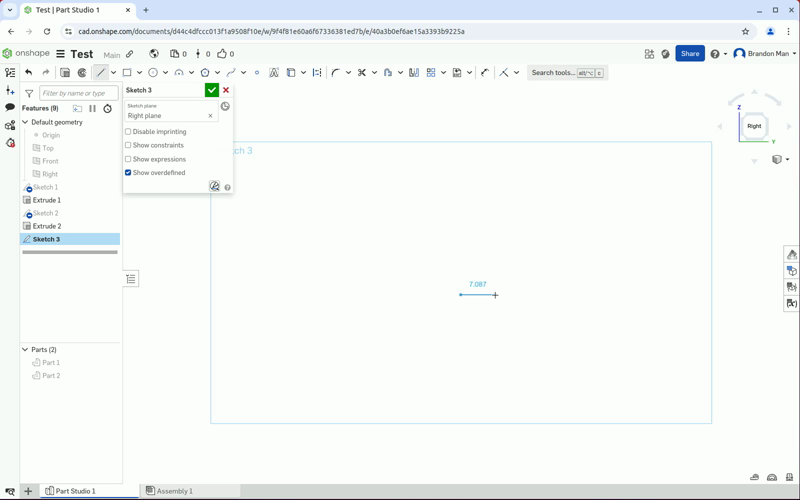
click(495, 294)
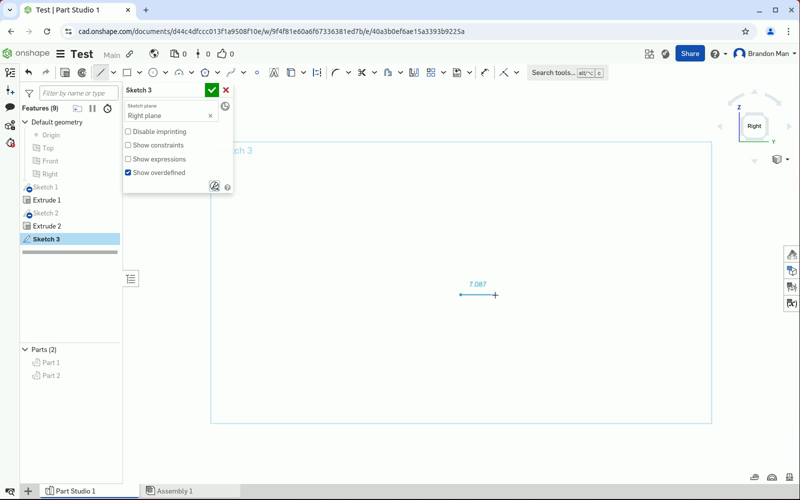
key_up(shift)
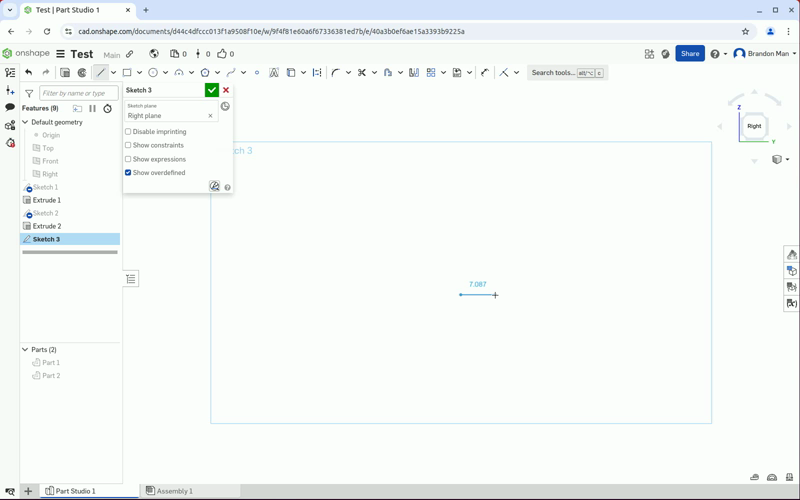
key_down(shift)
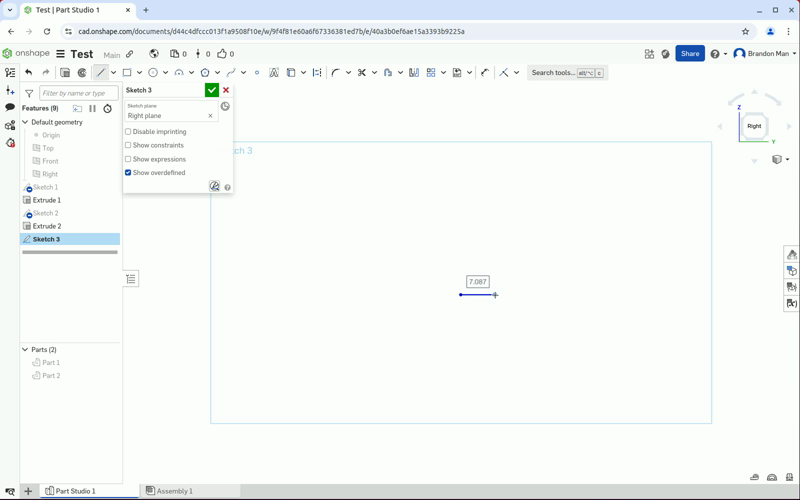
mouse_move(525, 294)
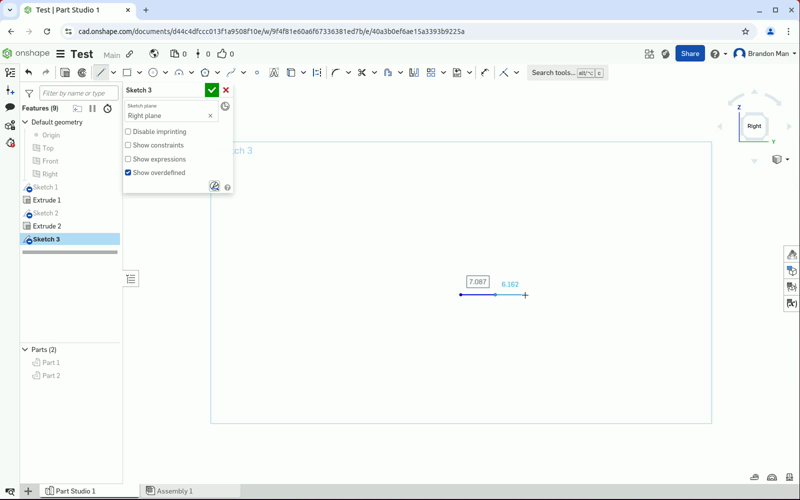
mouse_move(495, 306)
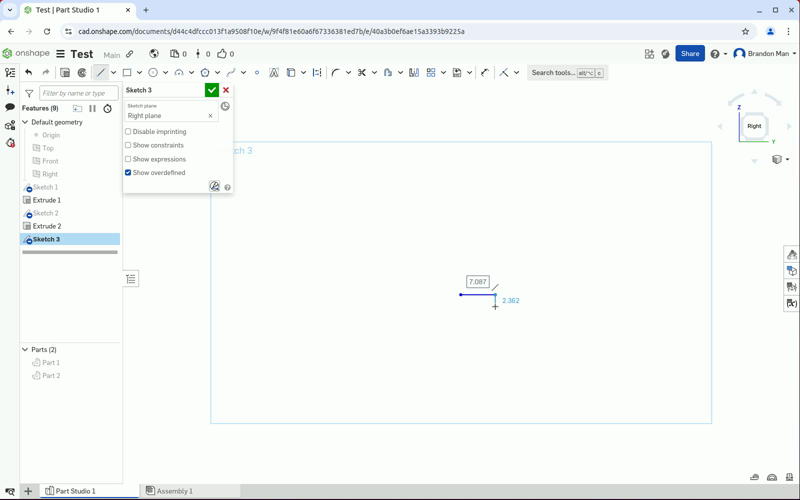
click(495, 306)
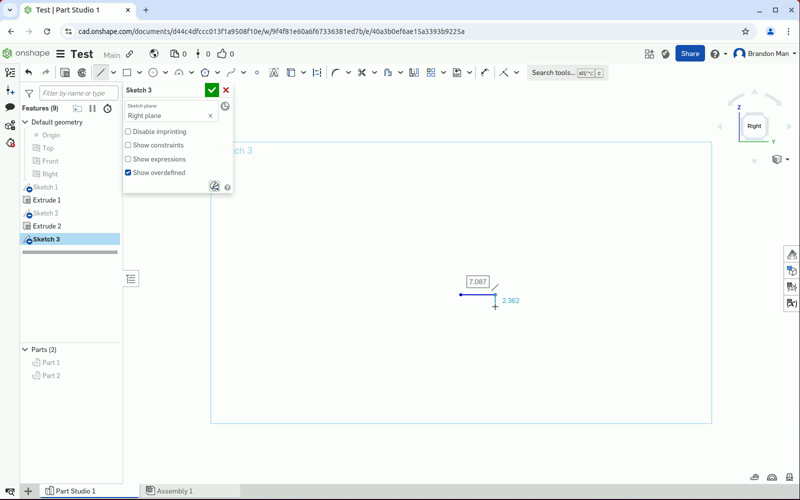
key_up(shift)
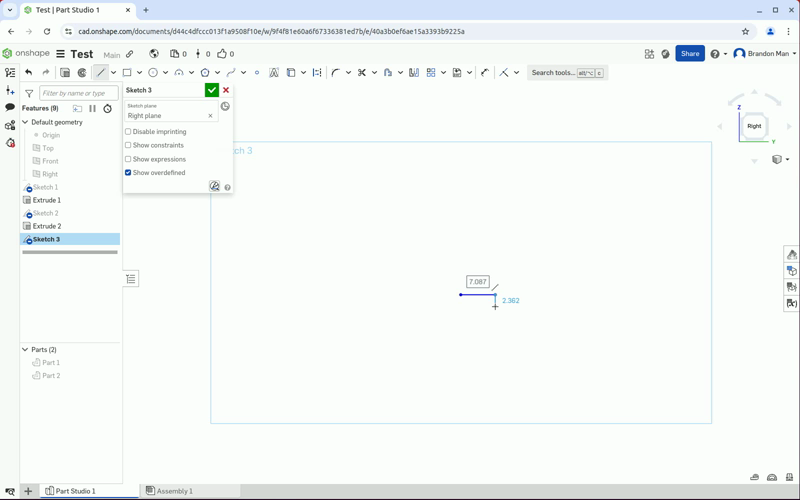
key_down(shift)
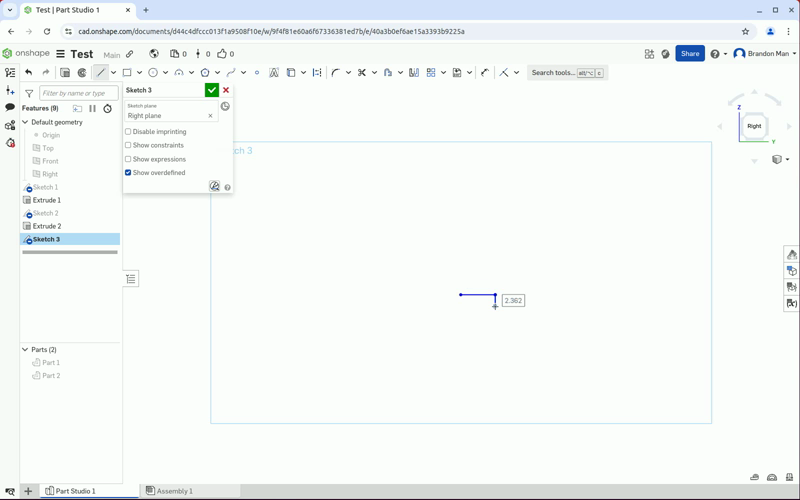
mouse_move(525, 306)
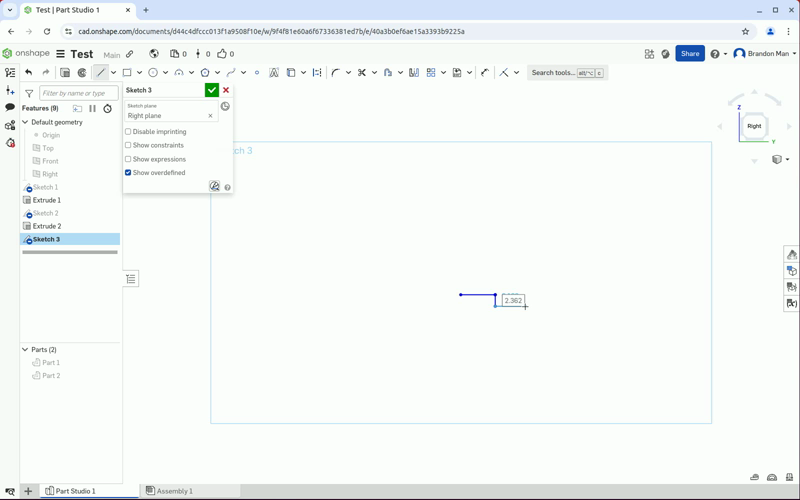
mouse_move(516, 306)
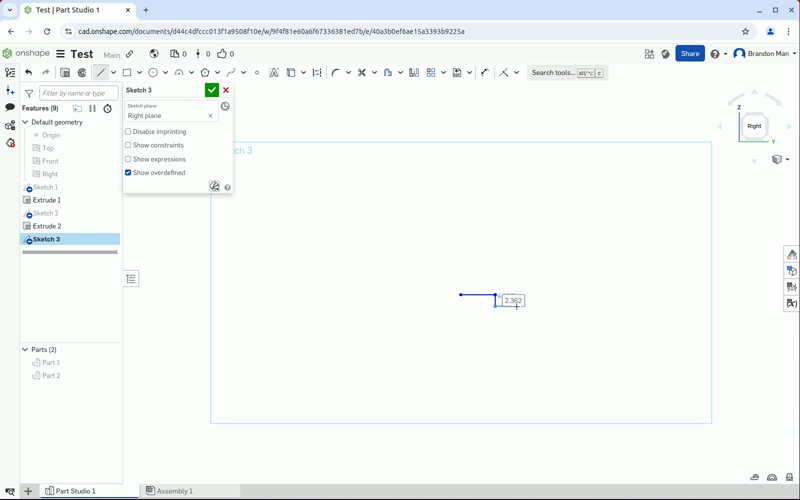
click(516, 306)
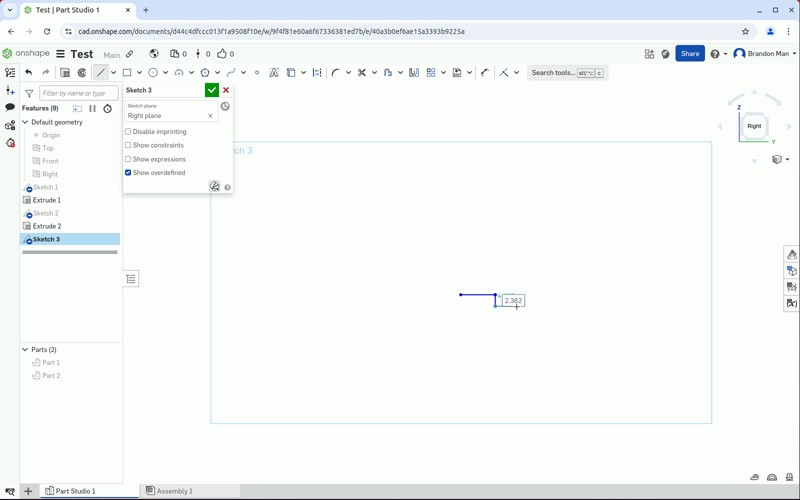
key_up(shift)
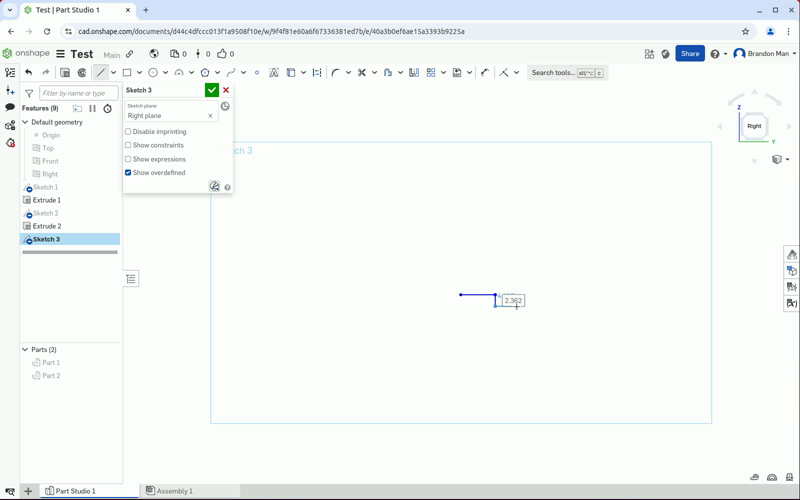
key_down(shift)
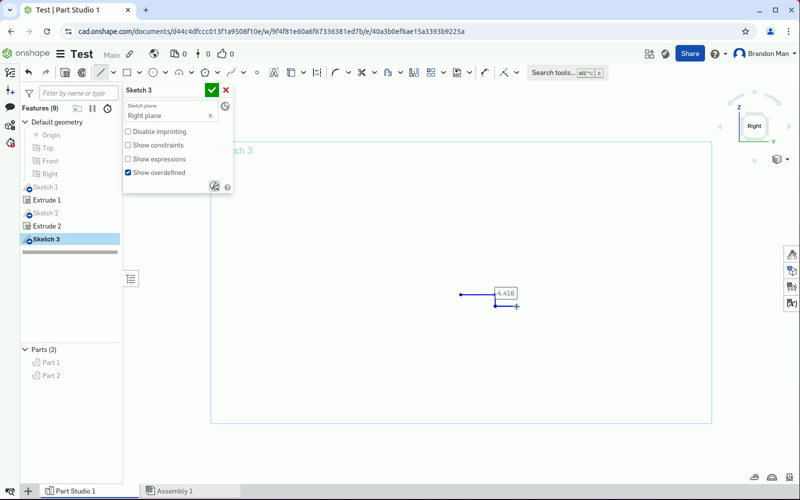
mouse_move(546, 306)
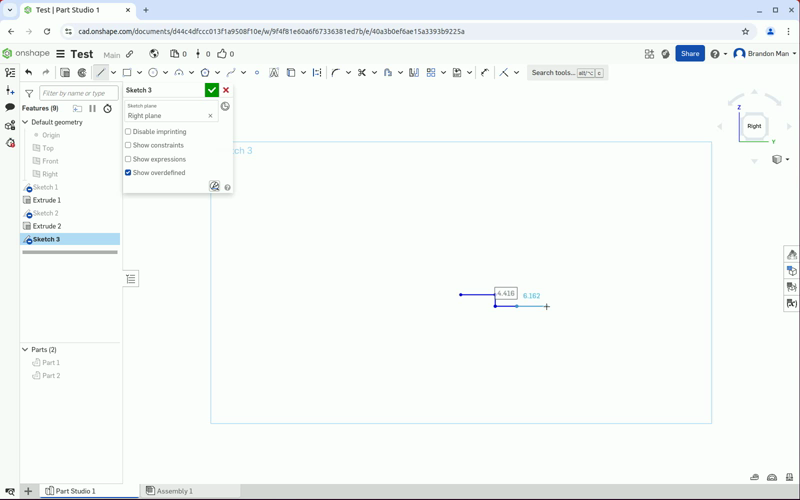
mouse_move(516, 294)
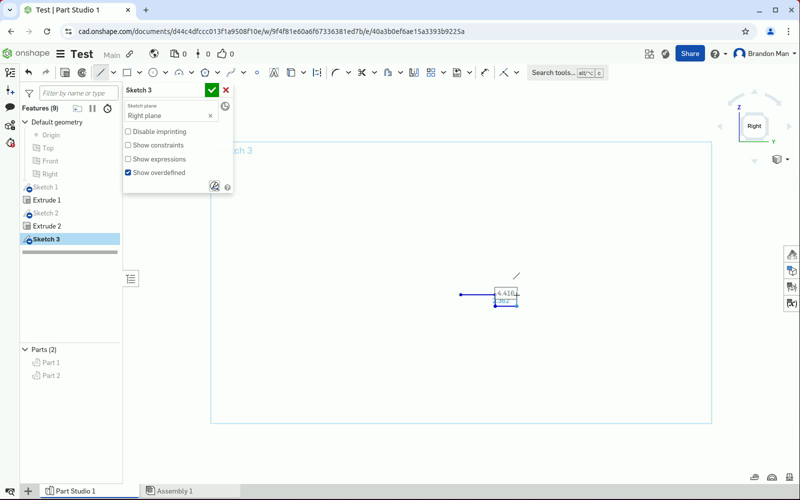
click(516, 294)
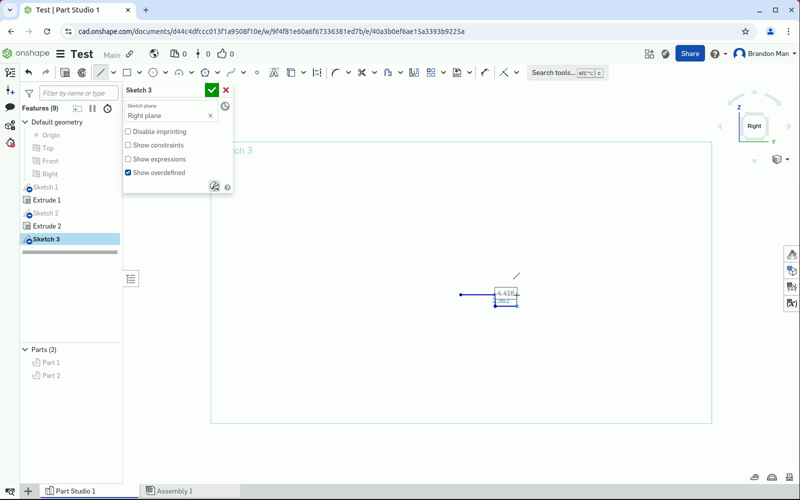
key_up(shift)
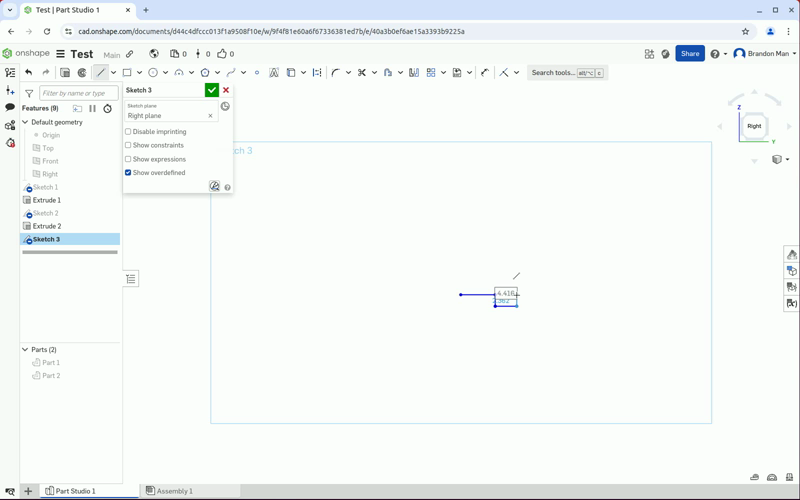
key_down(shift)
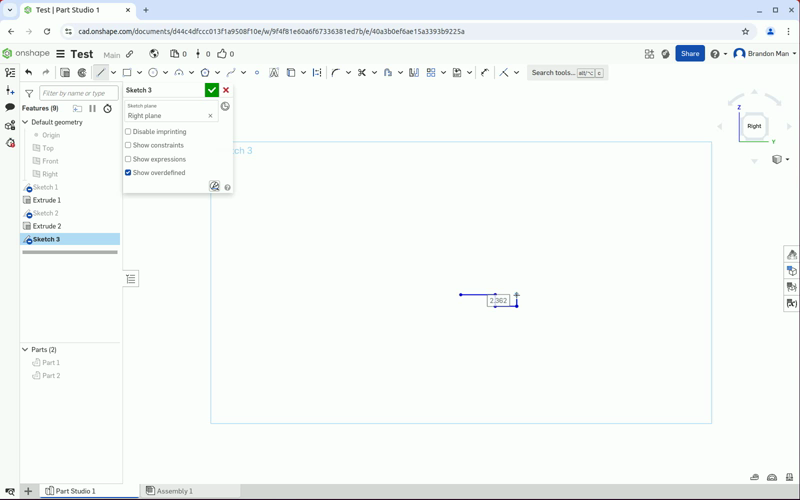
mouse_move(546, 294)
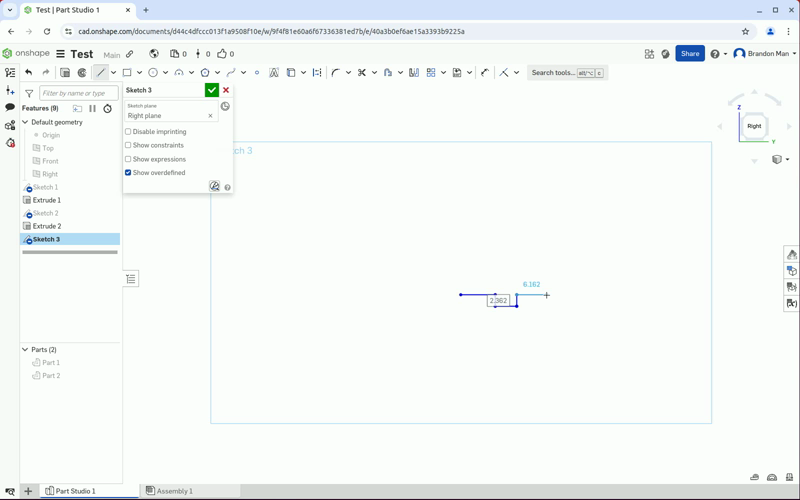
mouse_move(551, 294)
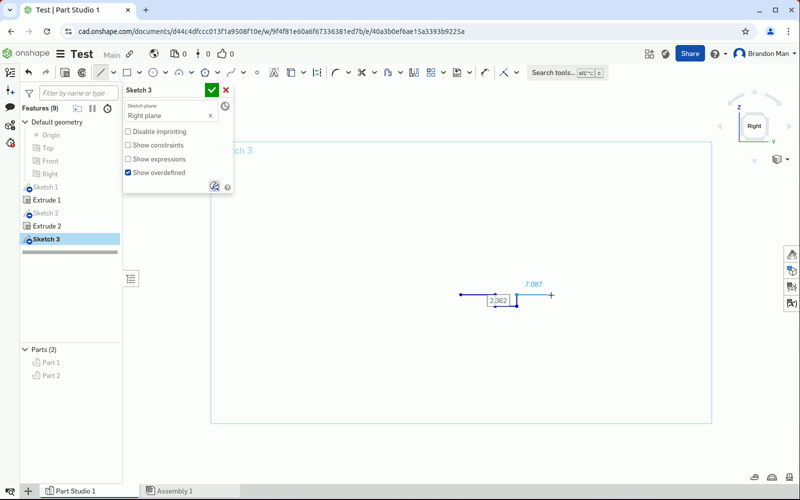
click(551, 294)
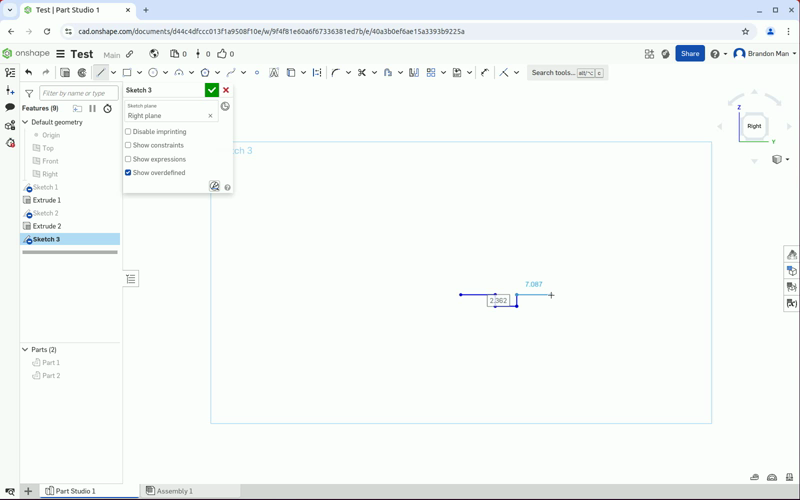
key_up(shift)
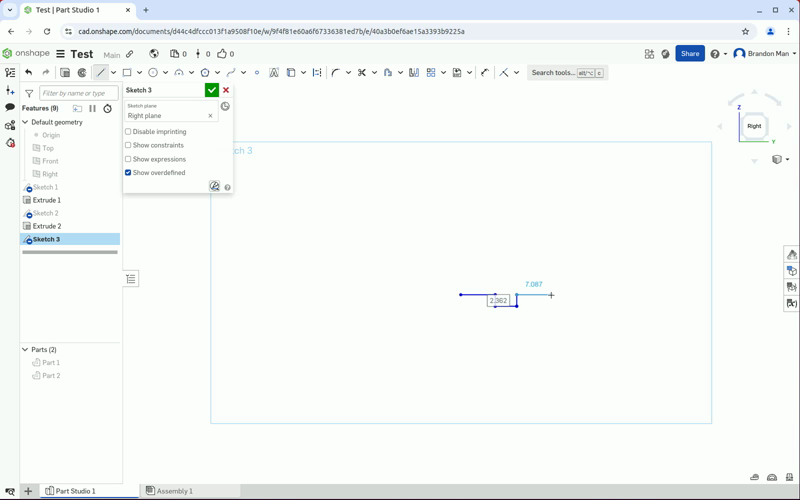
key_down(shift)
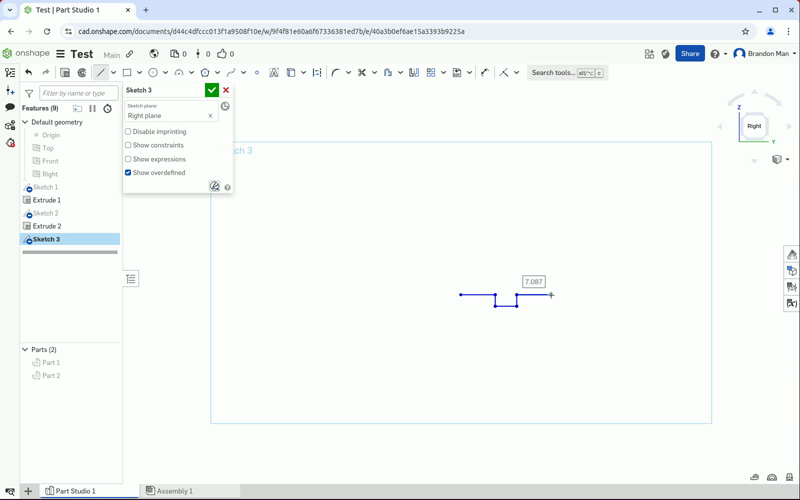
mouse_move(581, 294)
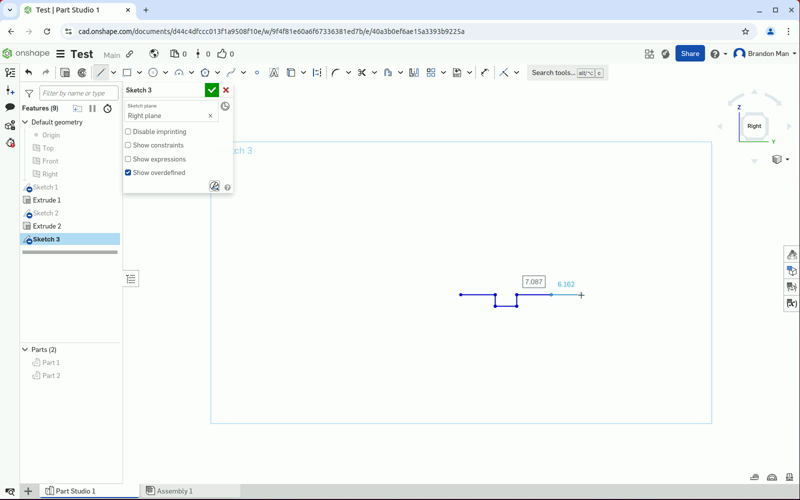
mouse_move(551, 283)
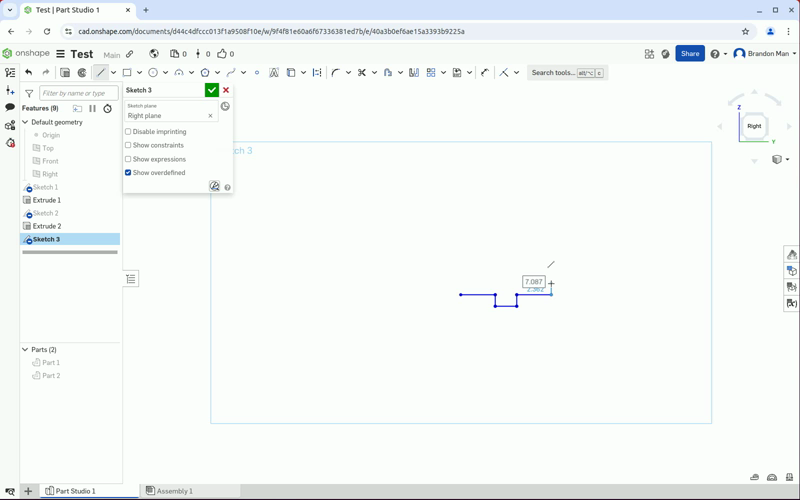
click(551, 283)
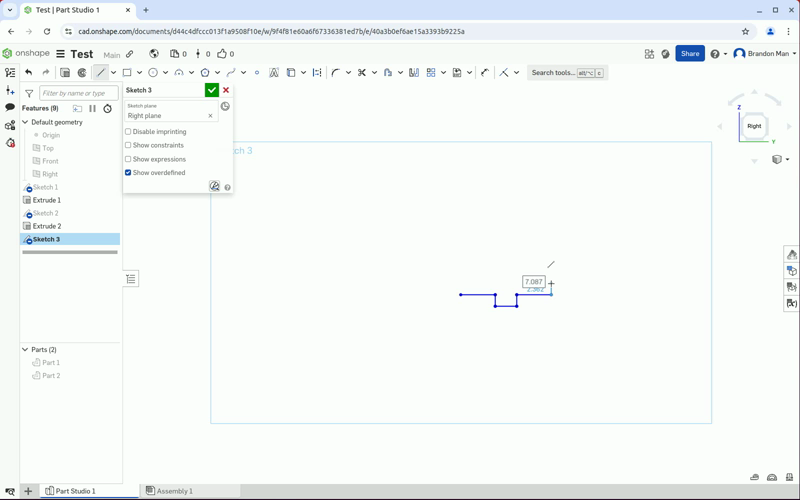
key_up(shift)
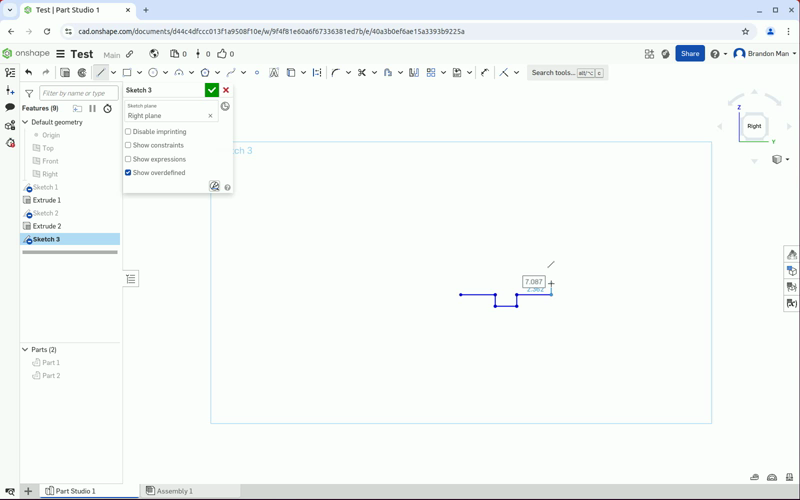
key_down(shift)
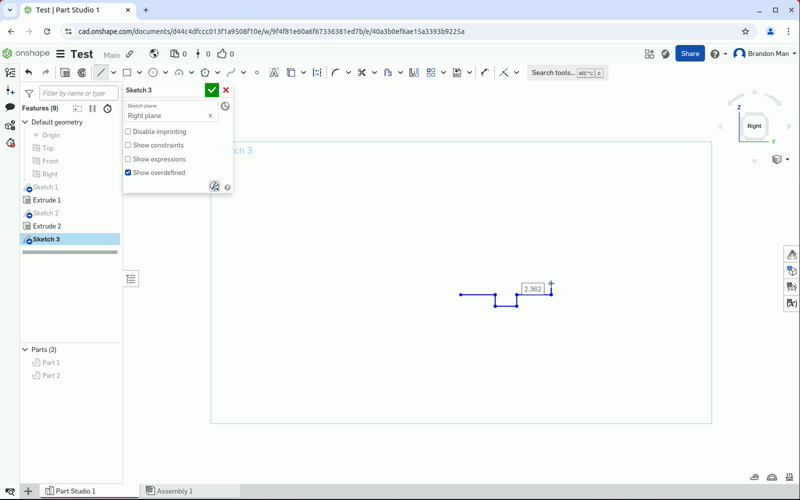
mouse_move(460, 283)
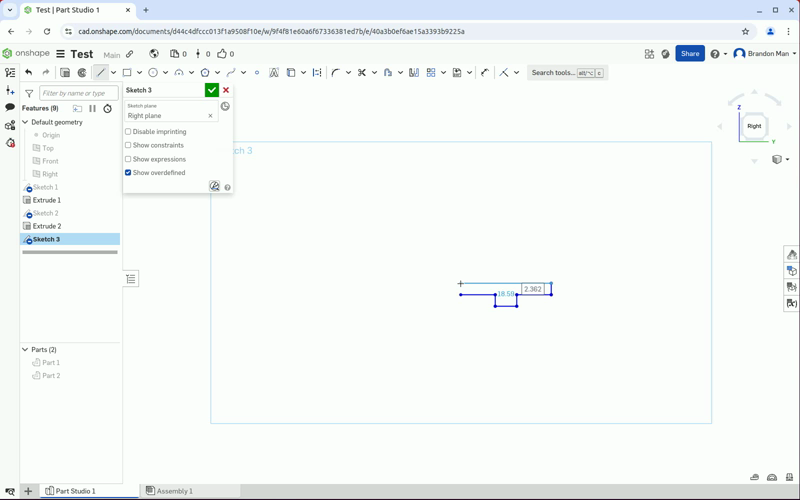
click(460, 283)
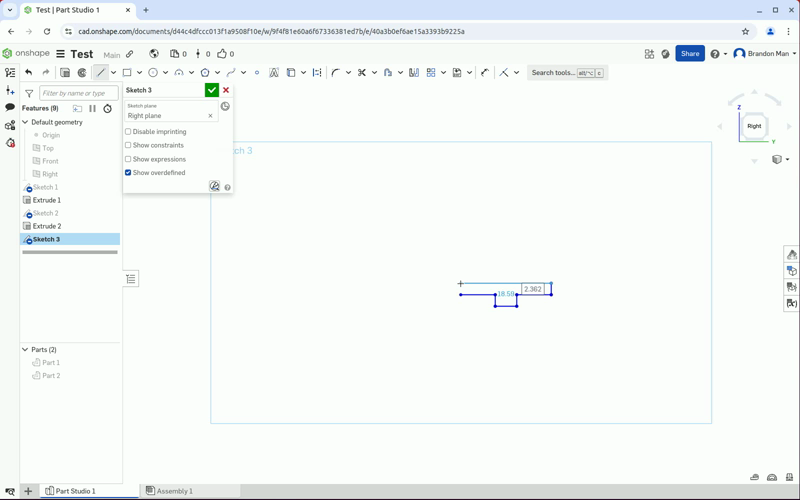
key_up(shift)
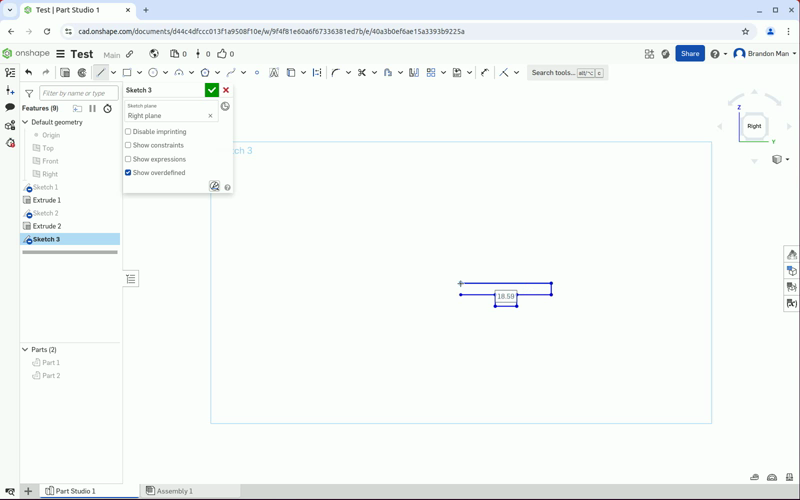
mouse_move(490, 283)
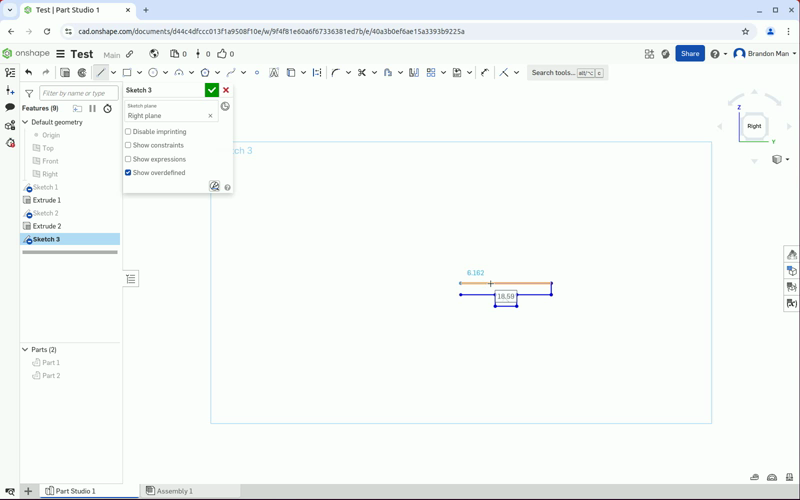
key_down(shift)
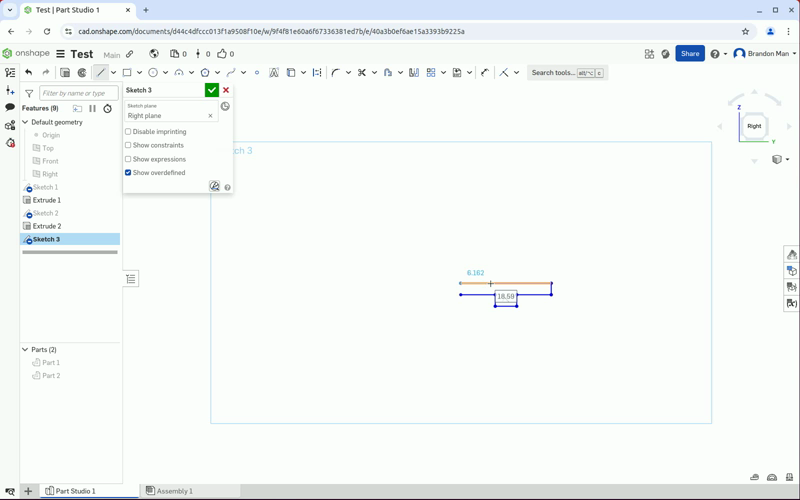
mouse_move(460, 294)
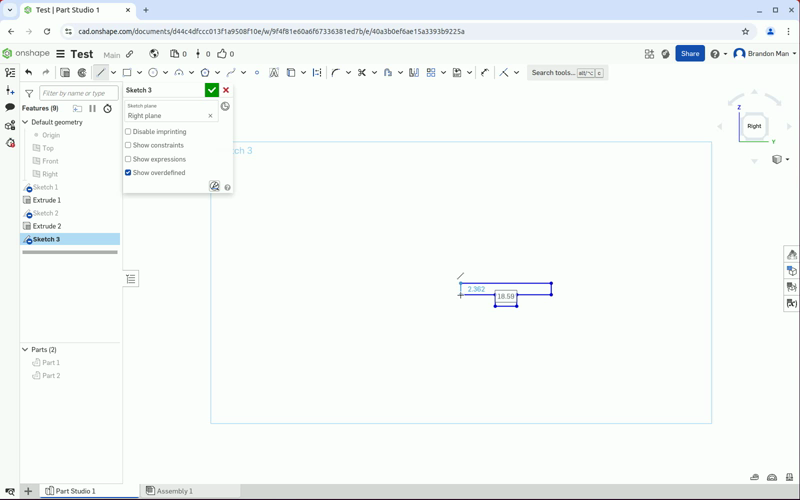
key_up(shift)
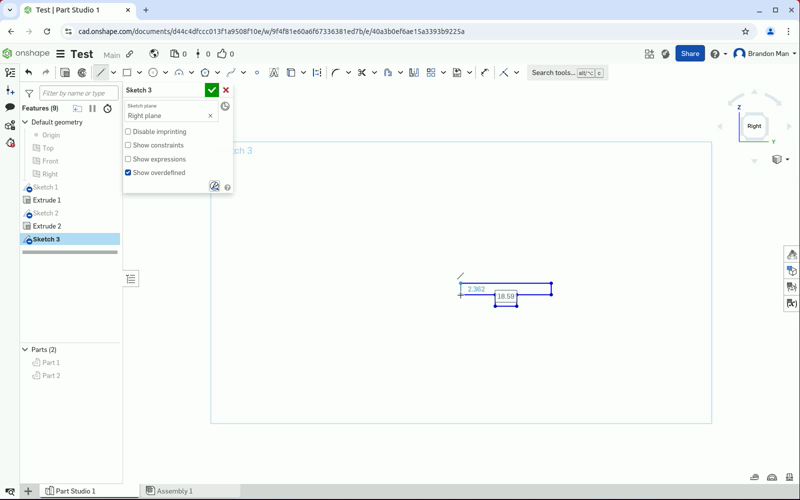
click(460, 294)
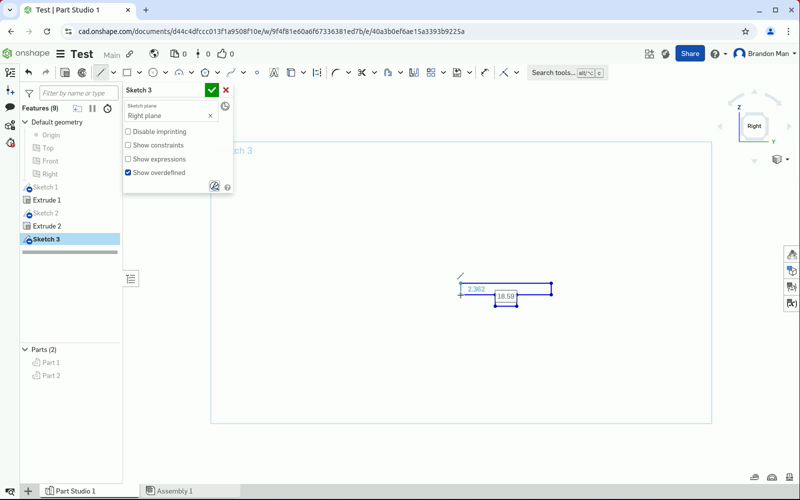
key(esc)
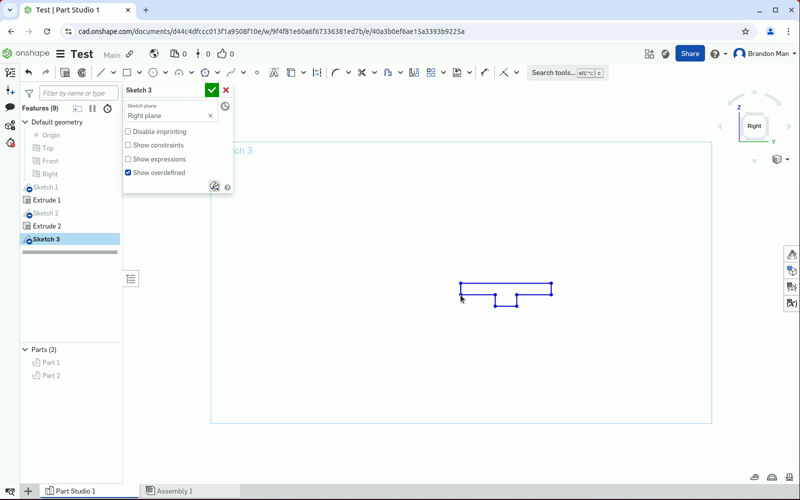
mouse_move(481, 290)
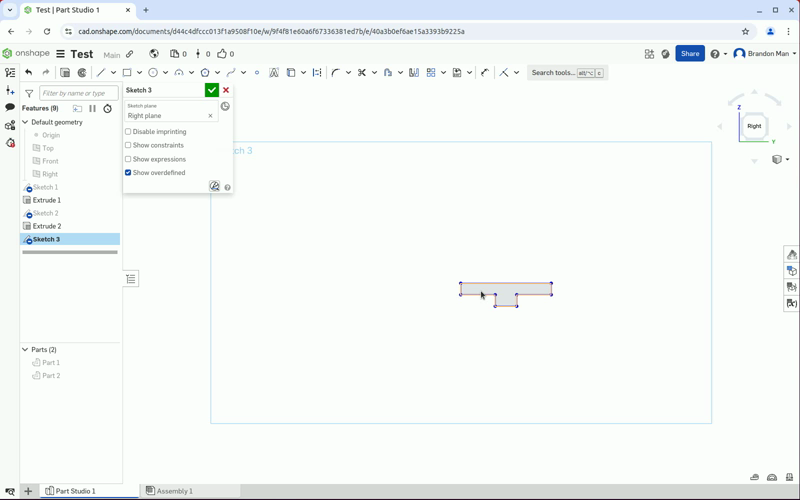
scroll(6)
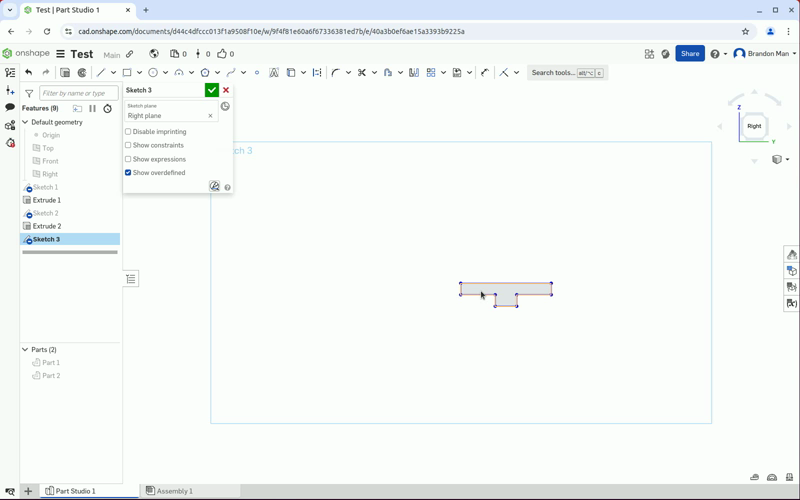
scroll(6)
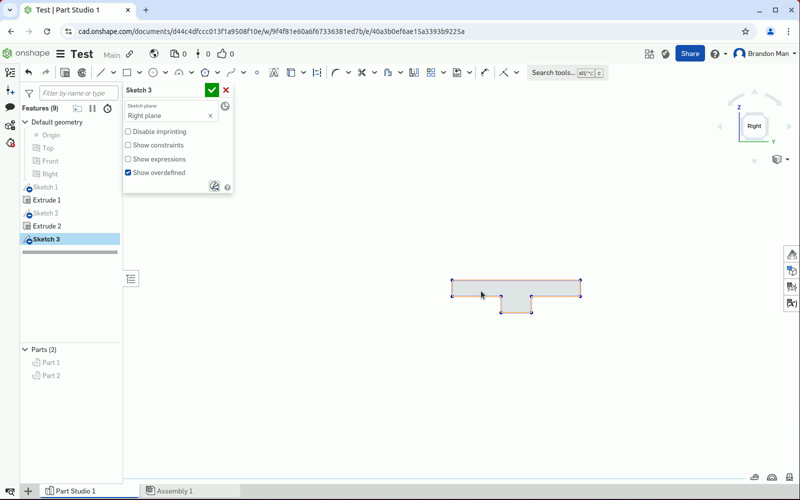
scroll(6)
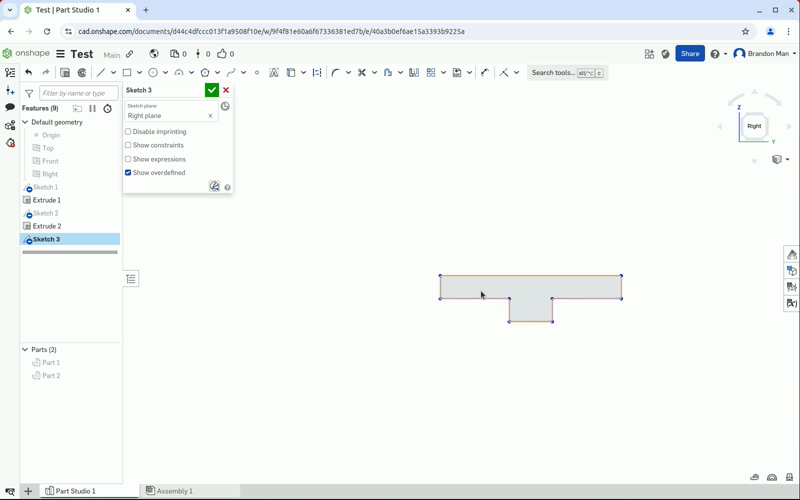
scroll(6)
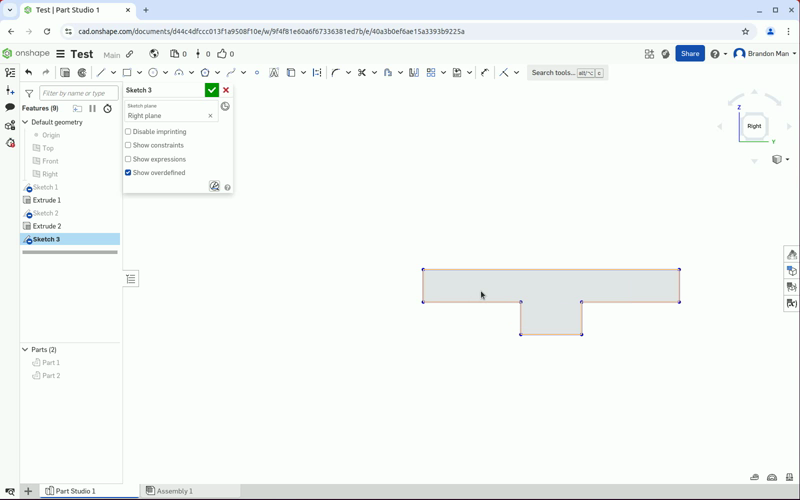
scroll(6)
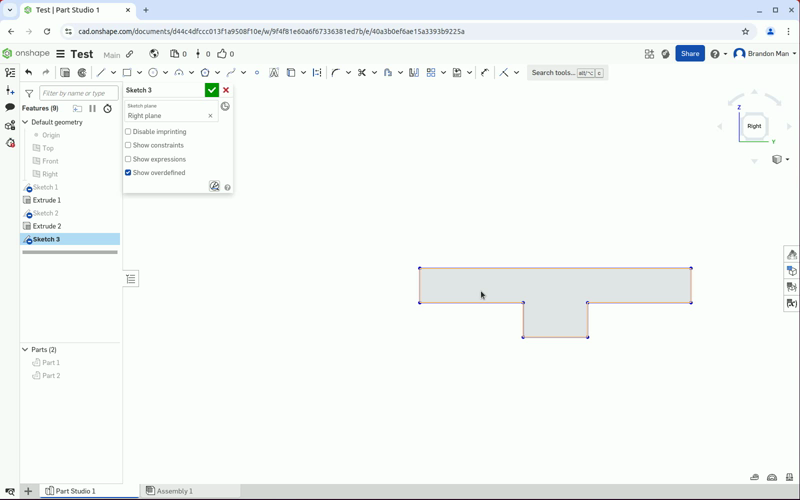
scroll(6)
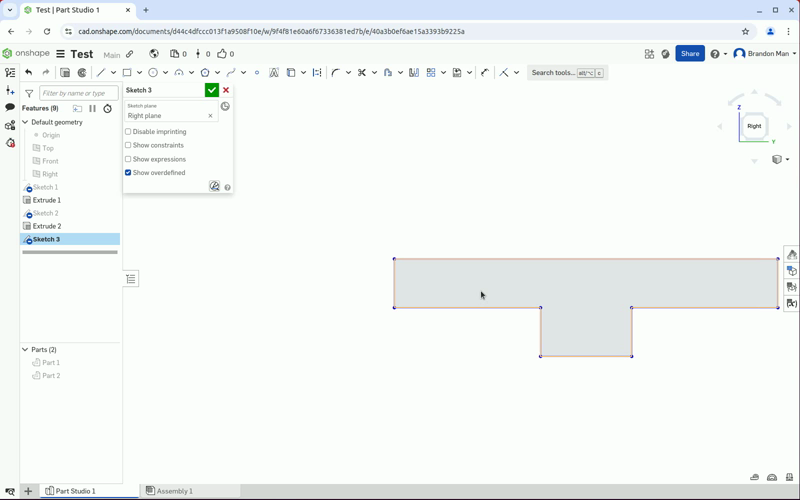
scroll(6)
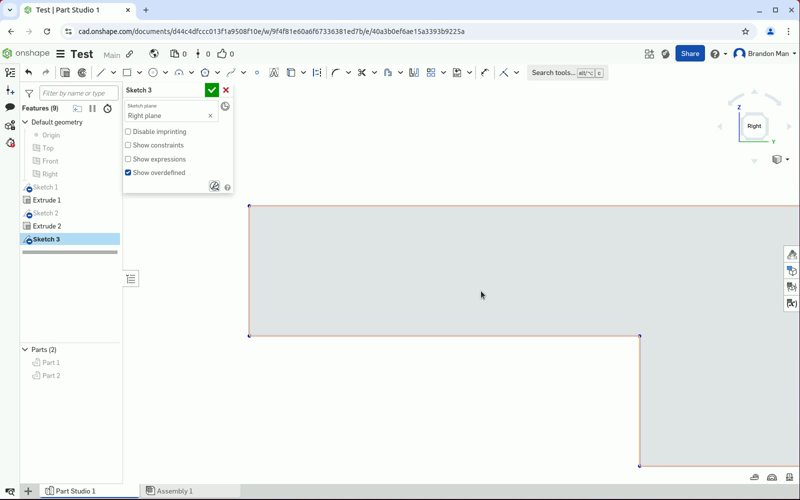
click(481, 290)
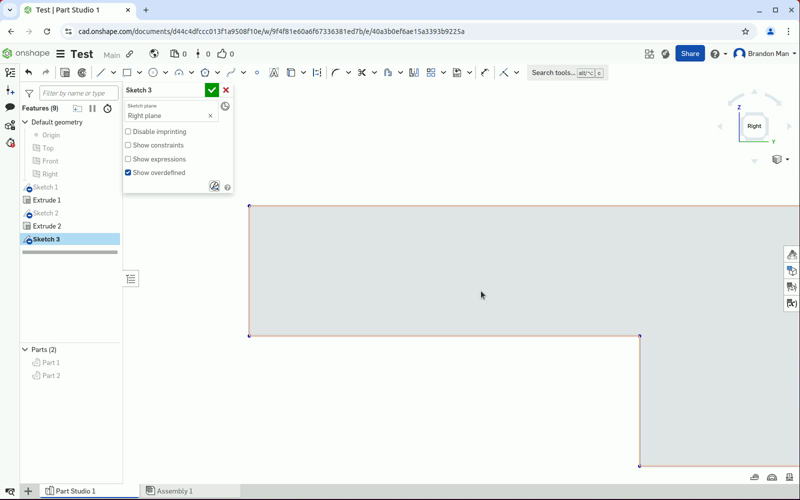
scroll(-6)
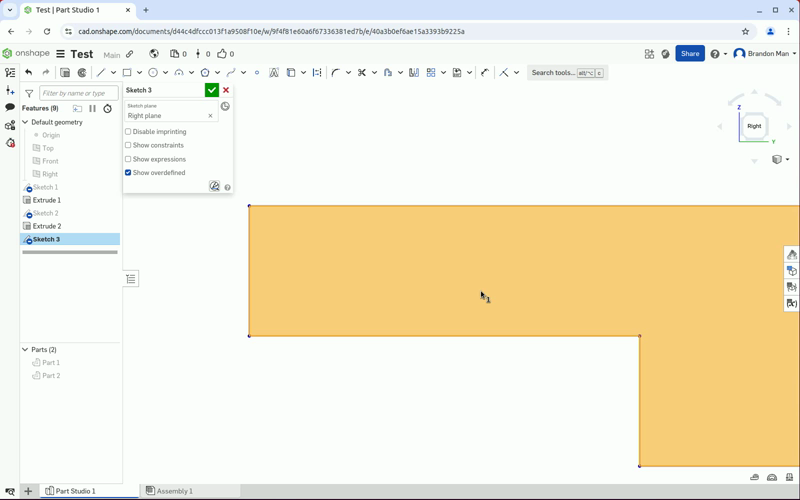
scroll(-6)
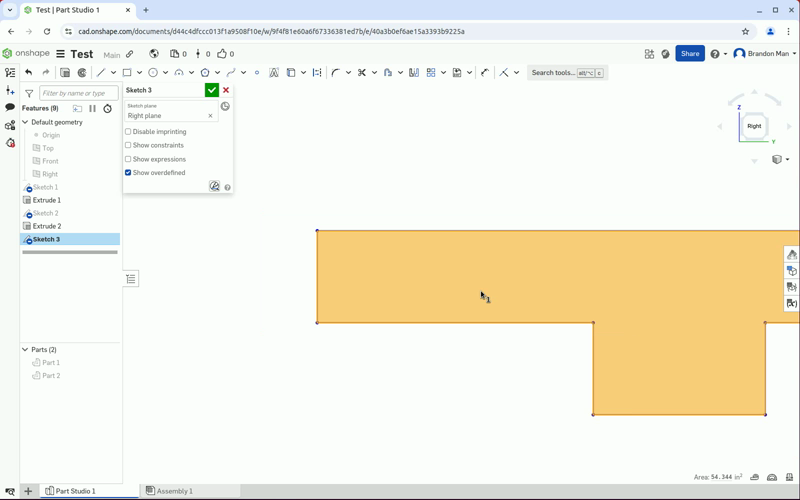
scroll(-6)
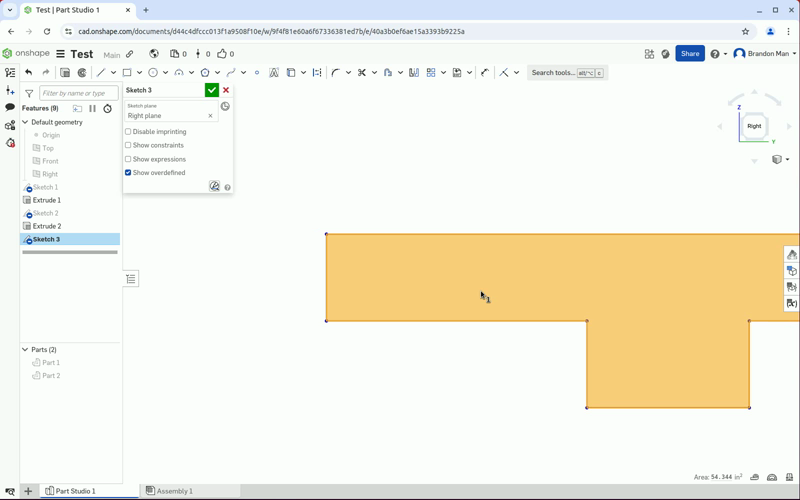
scroll(-6)
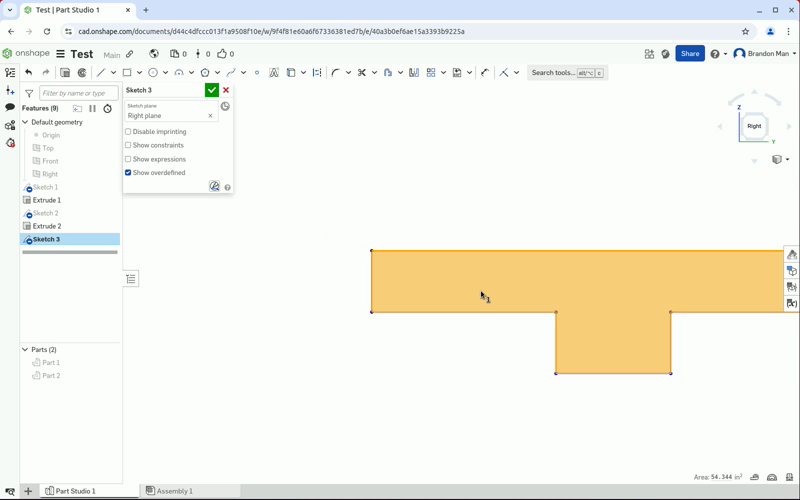
scroll(-6)
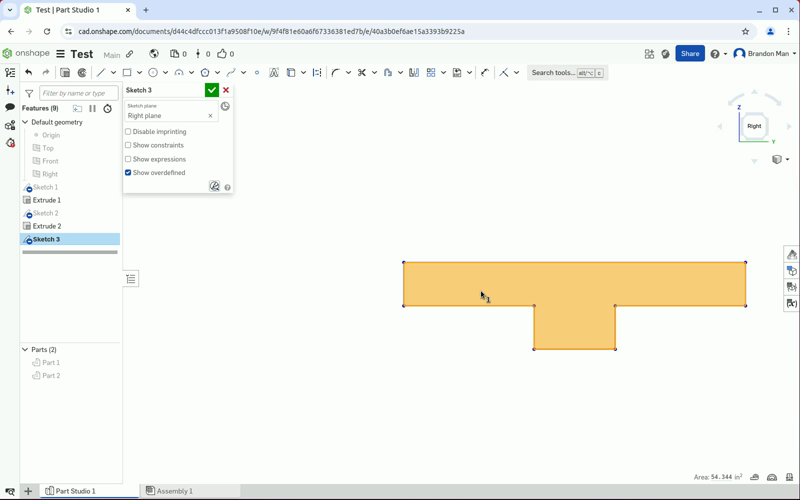
scroll(-6)
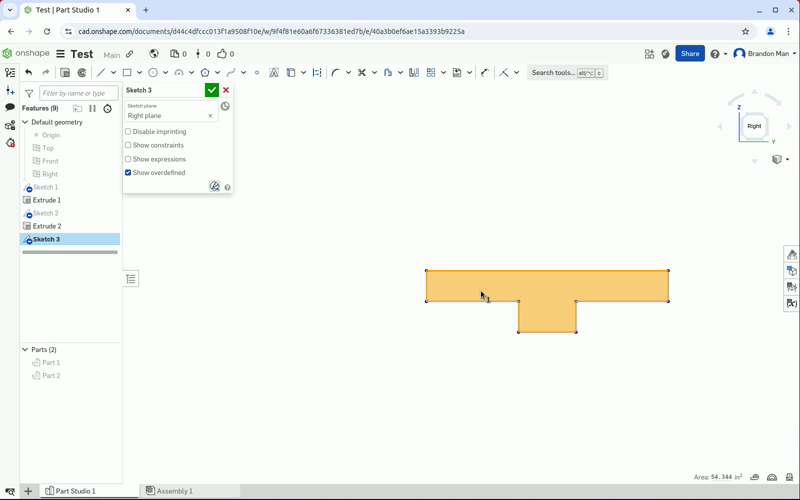
scroll(-6)
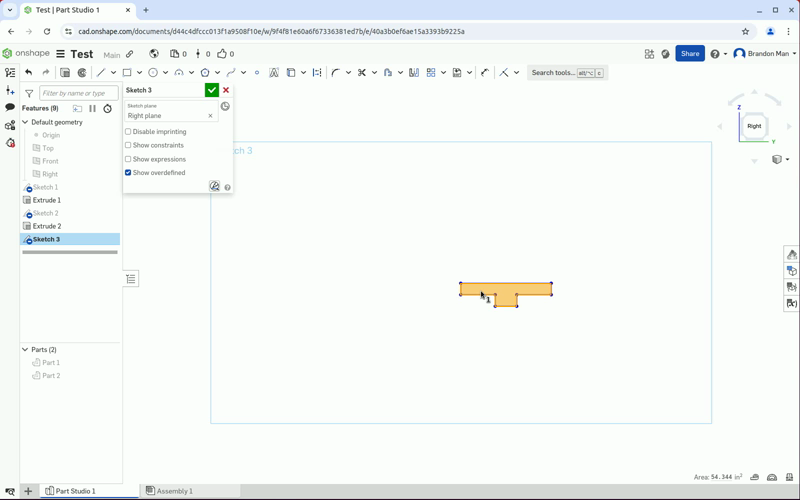
mouse_move(73, 352)
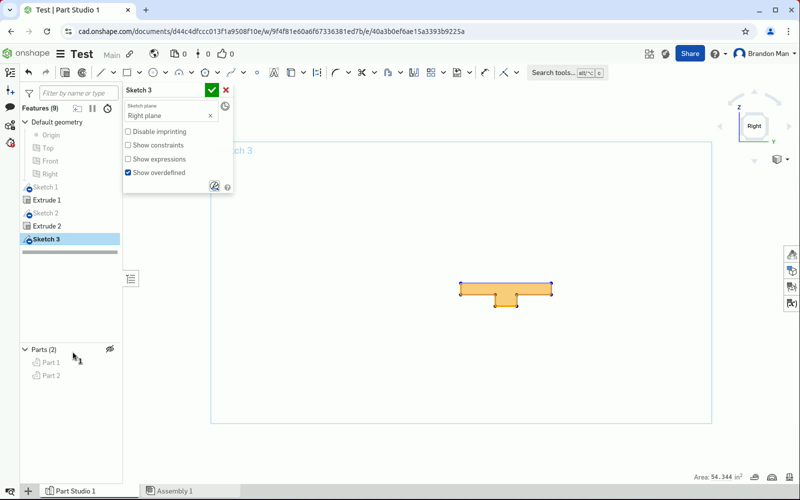
key(shift+y)
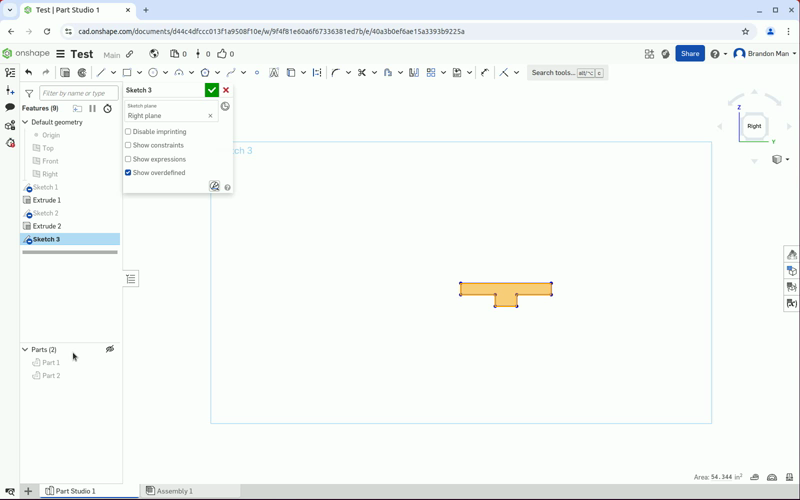
key(shift+e)
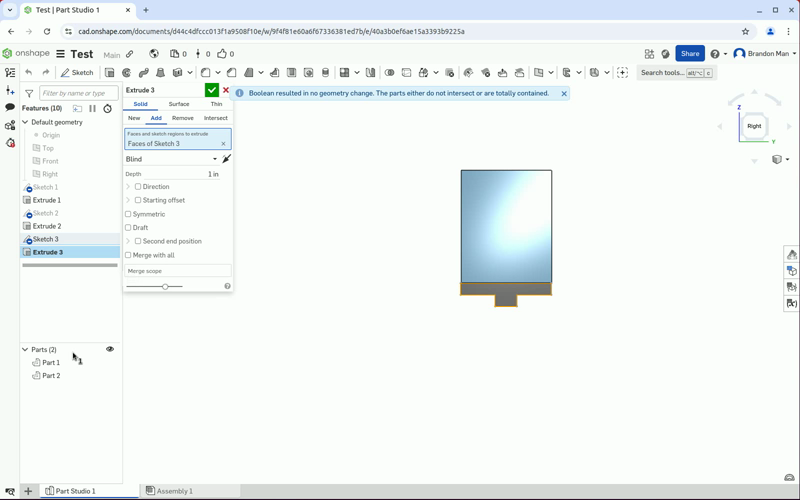
mouse_move(143, 106)
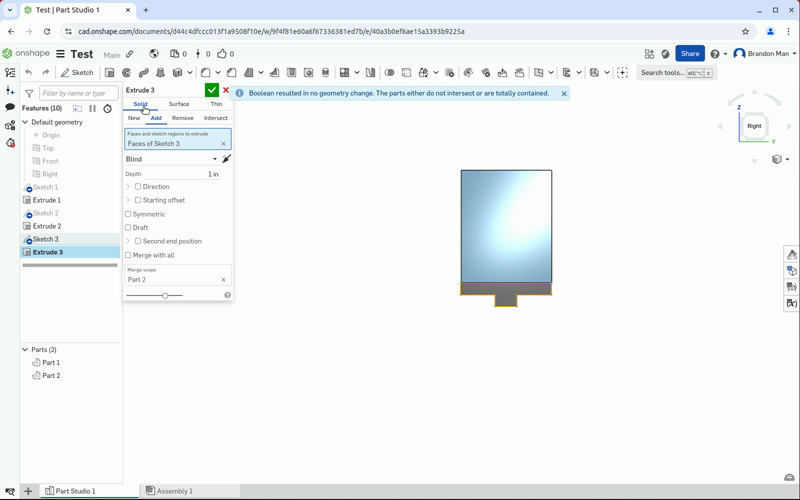
click(143, 106)
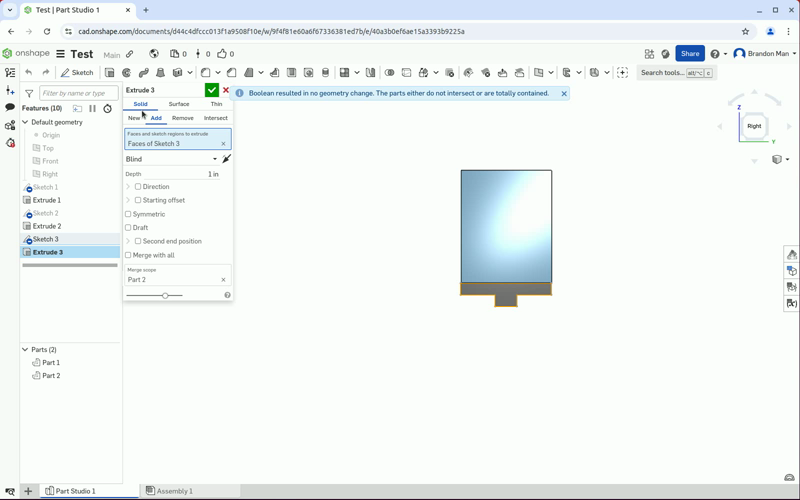
mouse_move(137, 120)
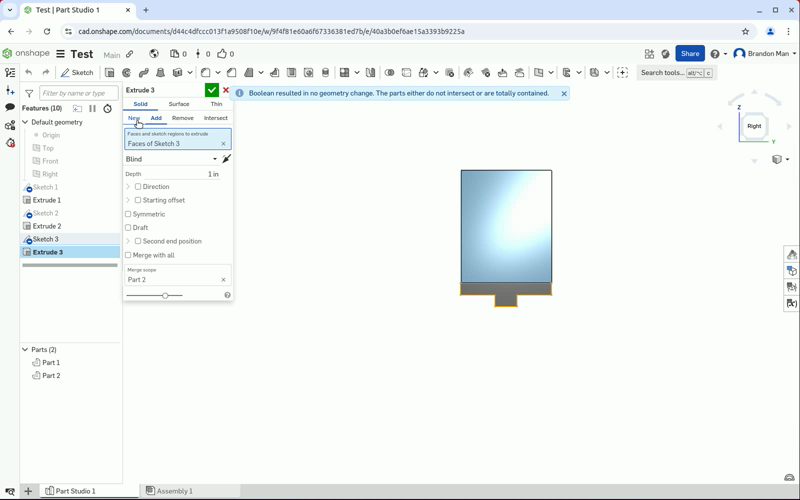
click(137, 120)
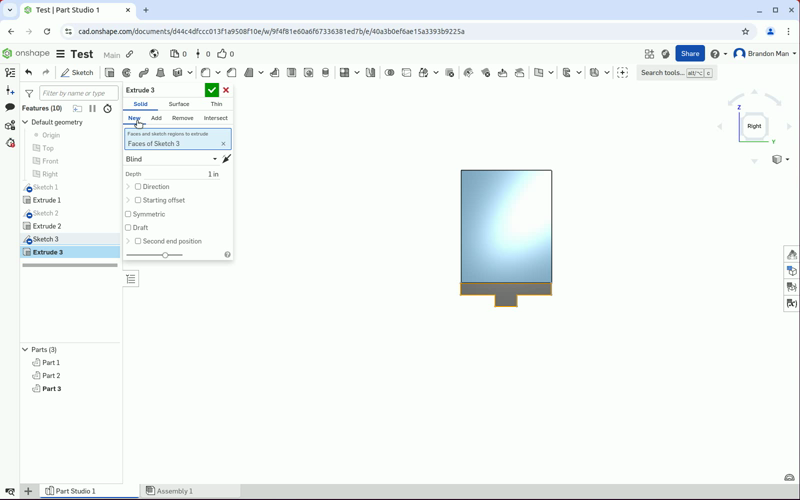
key(tab, 4)
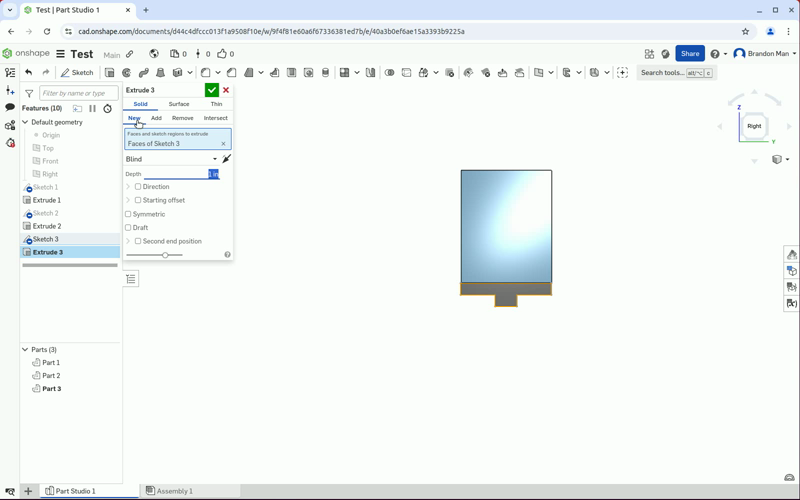
text(-6.981)
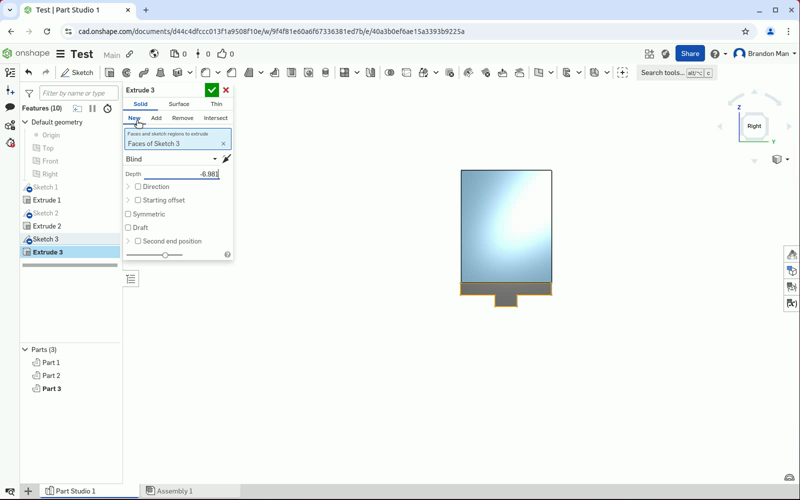
key(enter)
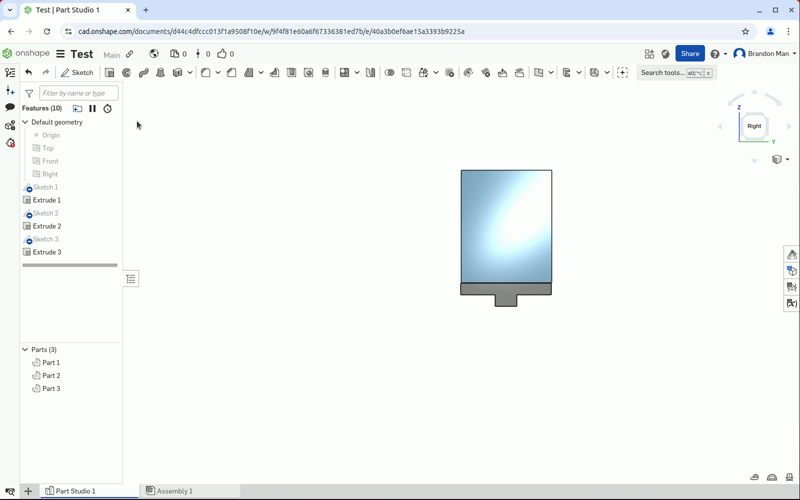
key(shift+h)
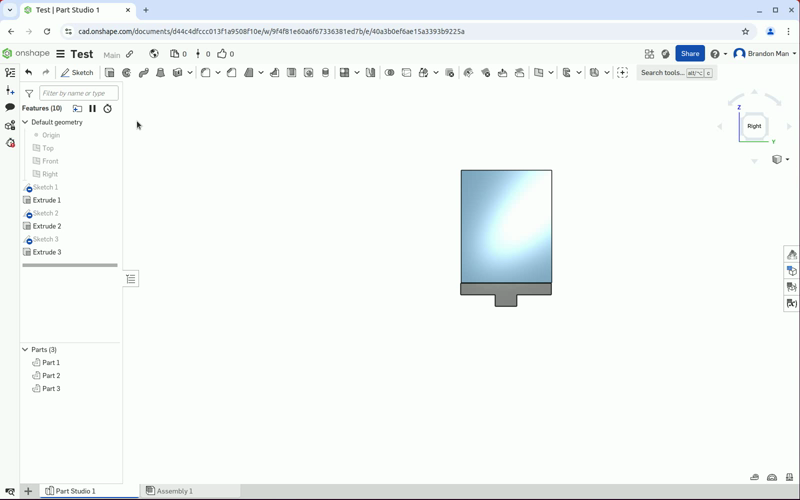
key(shift+h)
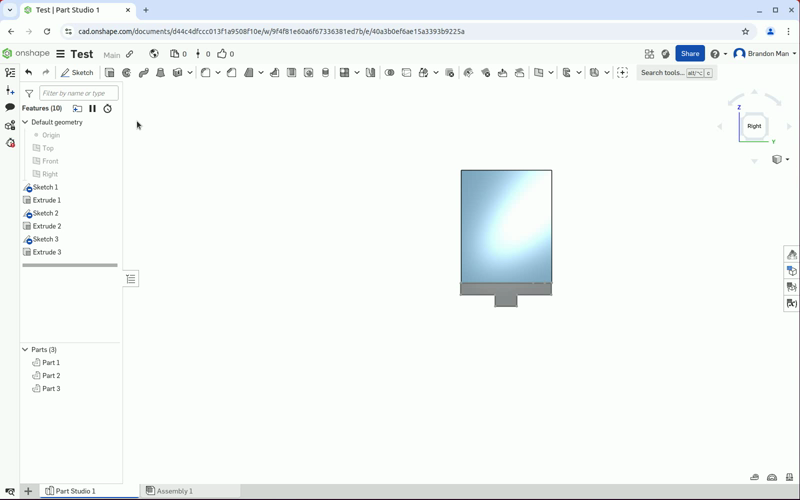
key(shift+7)
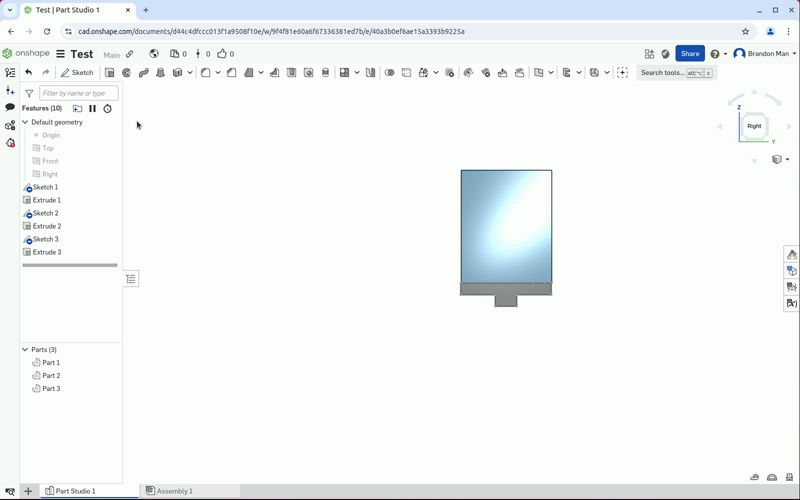
key(right, 2)
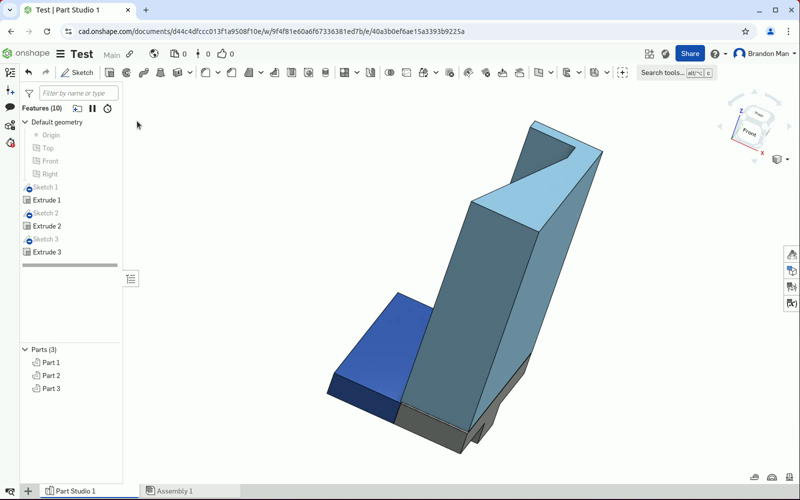
key(down, 2)
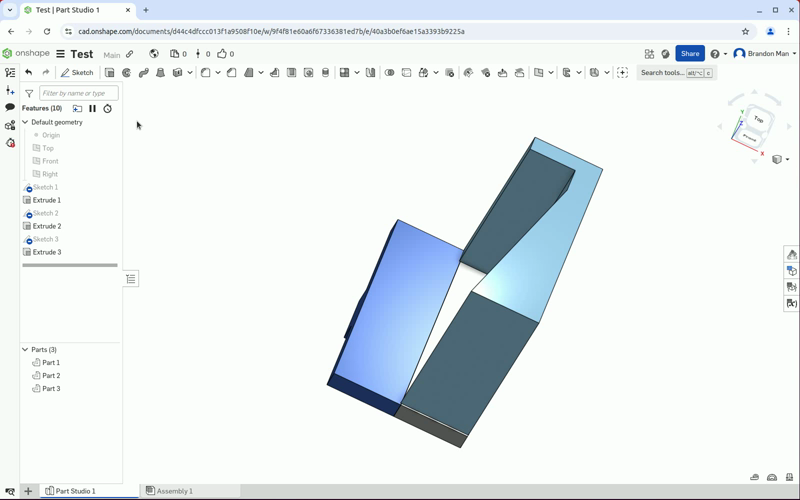
key(up, 2)
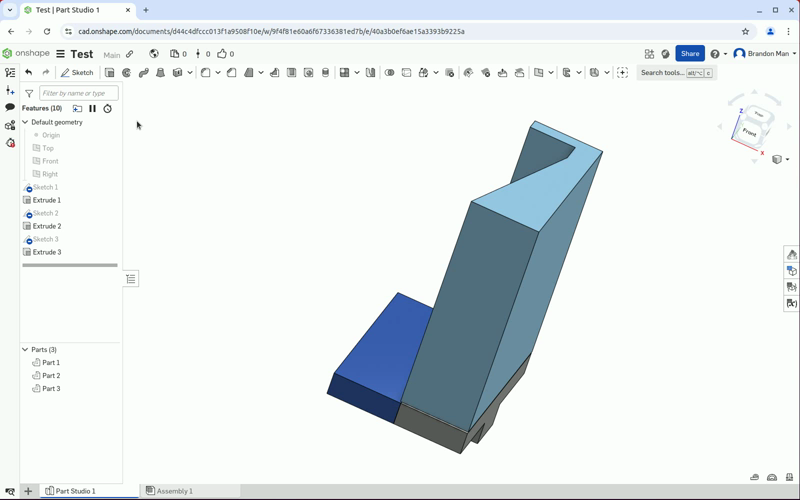
key(left, 2)
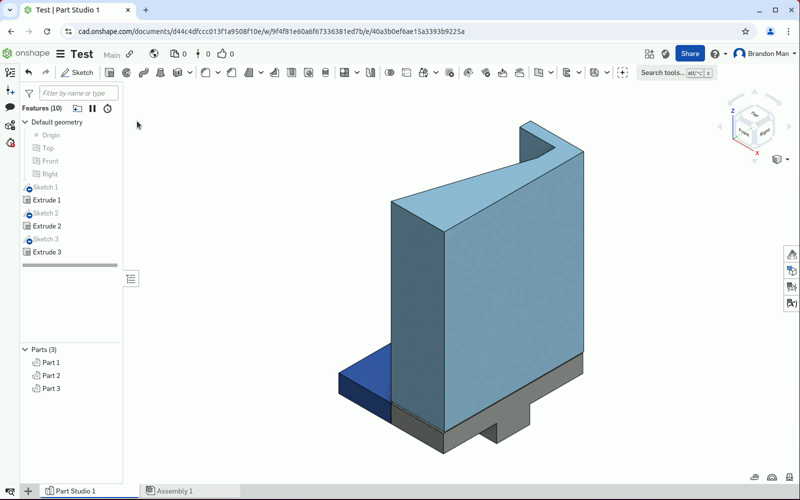
mouse_move(73, 189)
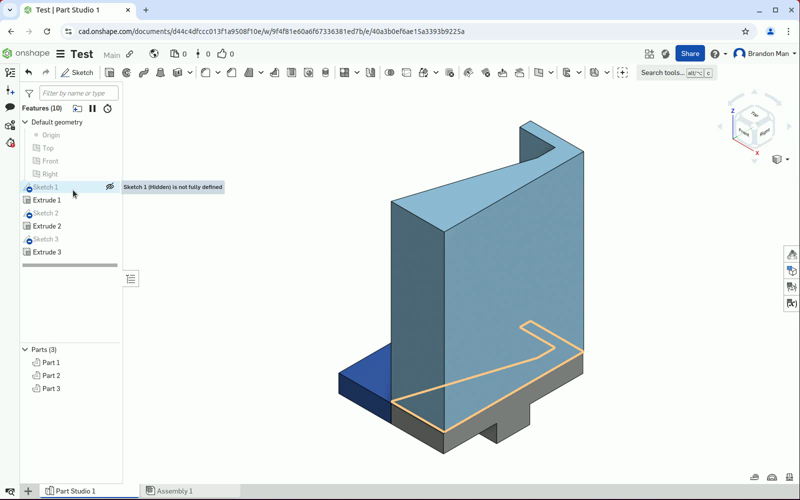
click(73, 189)